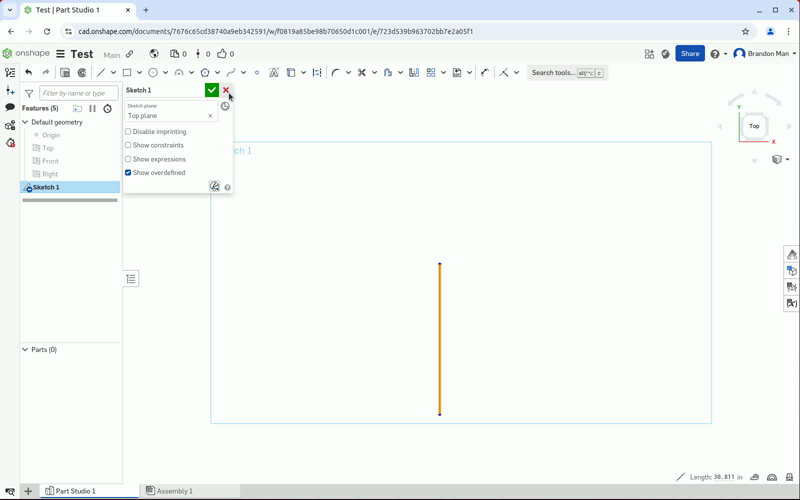
key(shift+h)
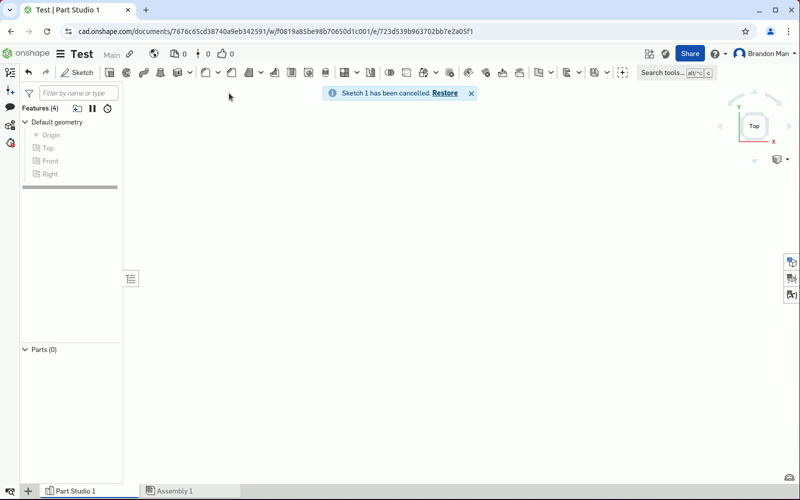
mouse_move(73, 352)
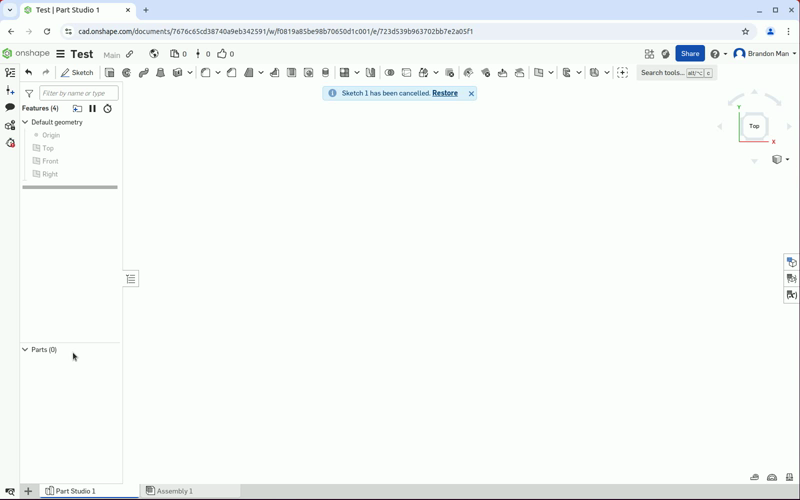
key(y)
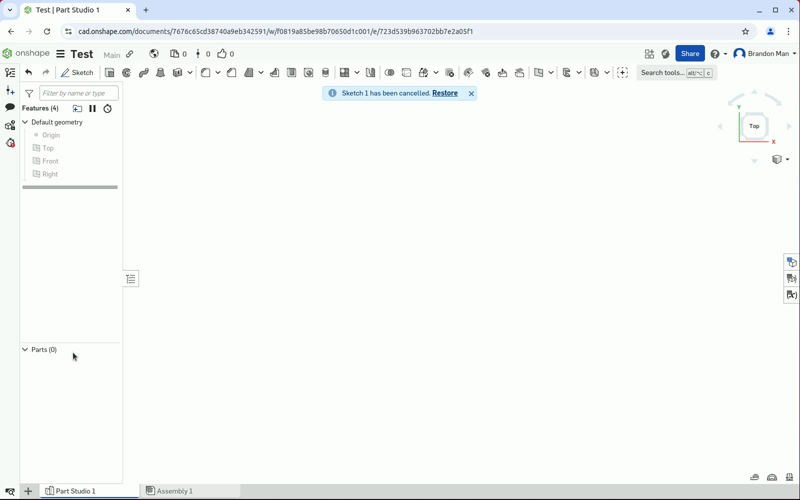
key(shift+p)
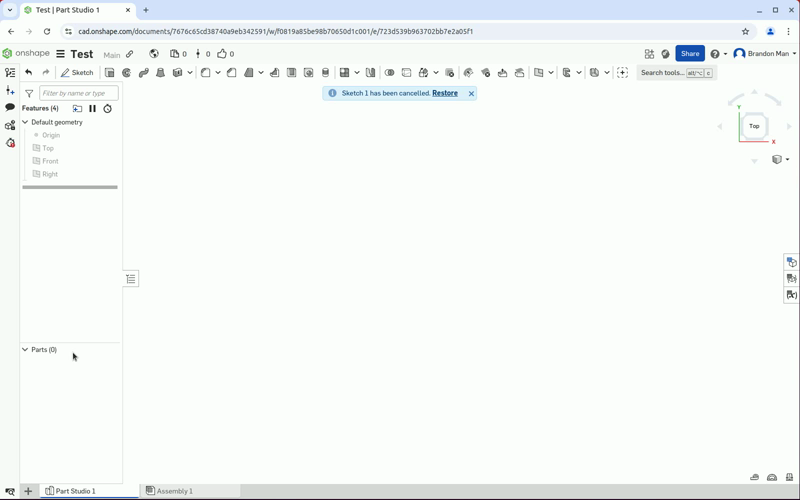
key(space)
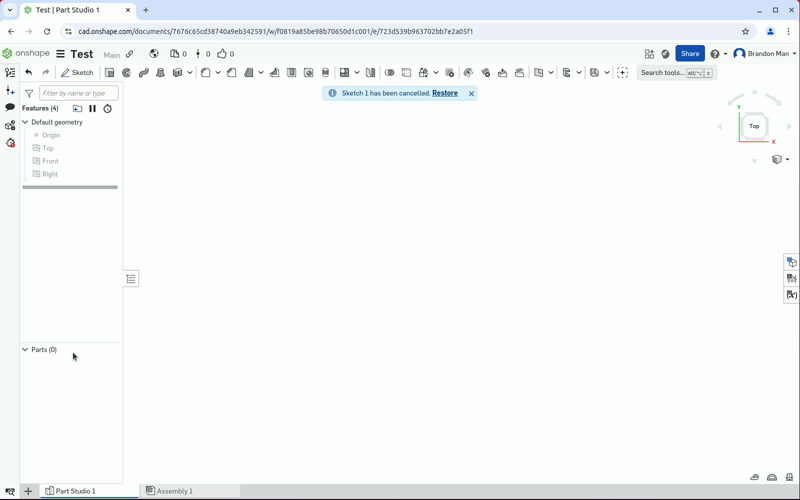
key_down(shift)
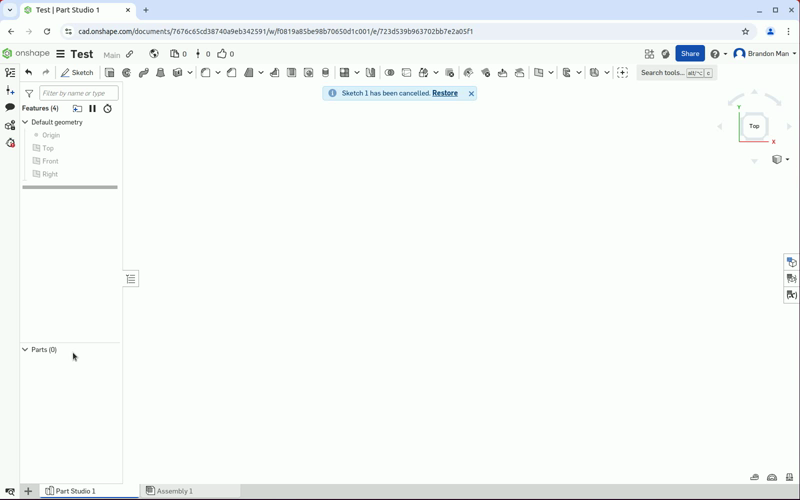
key(up)
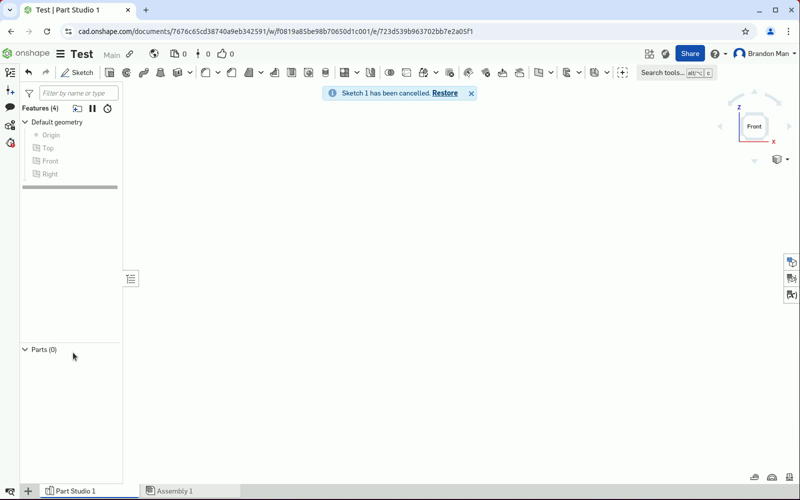
key_up(shift)
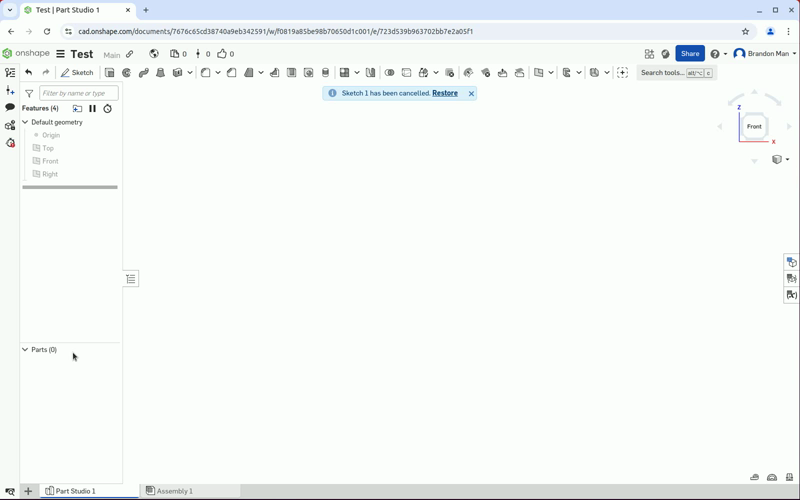
mouse_move(73, 352)
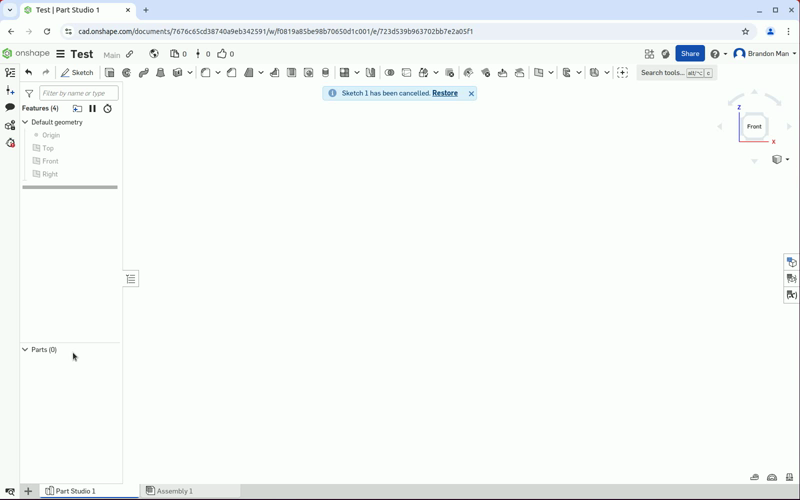
key(shift+y)
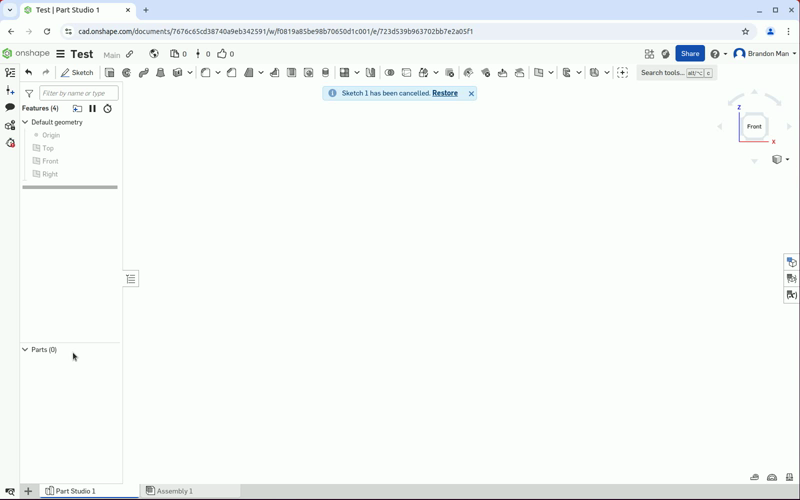
key(shift+s)
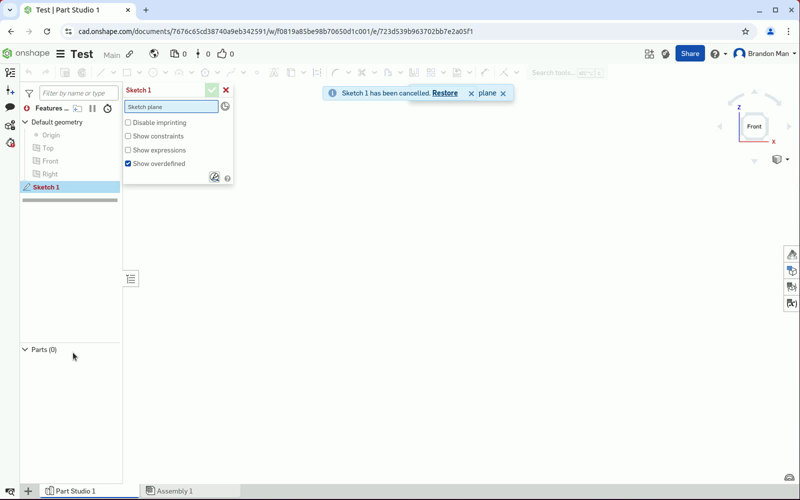
mouse_move(73, 163)
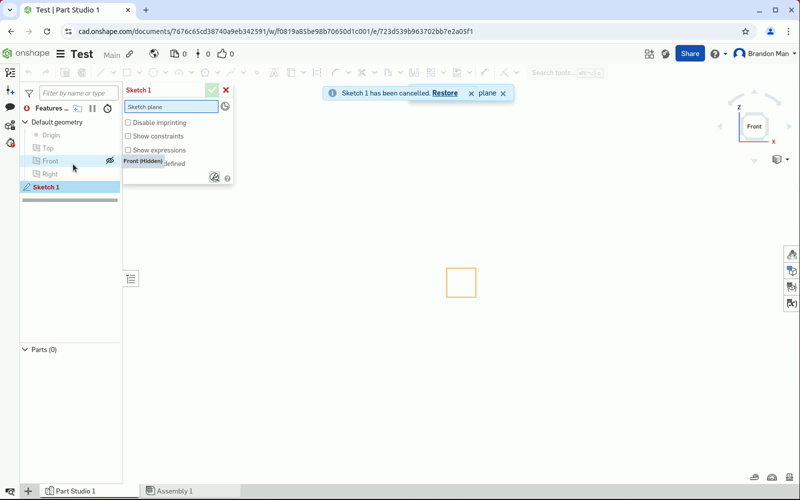
click(73, 163)
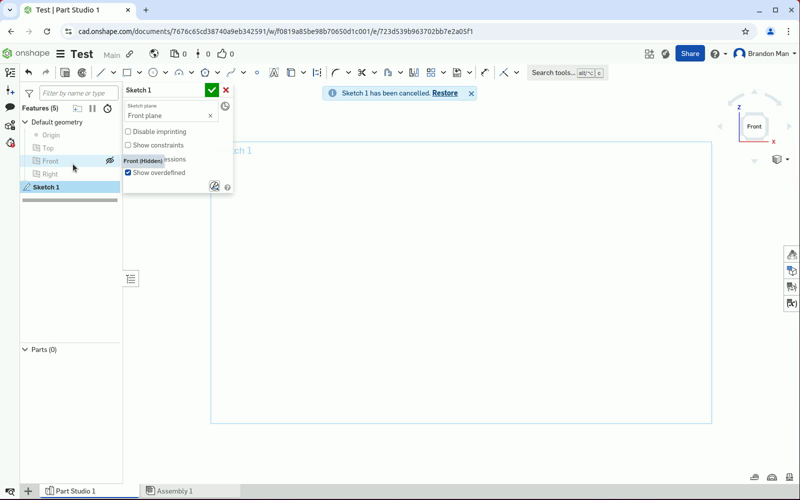
mouse_move(73, 352)
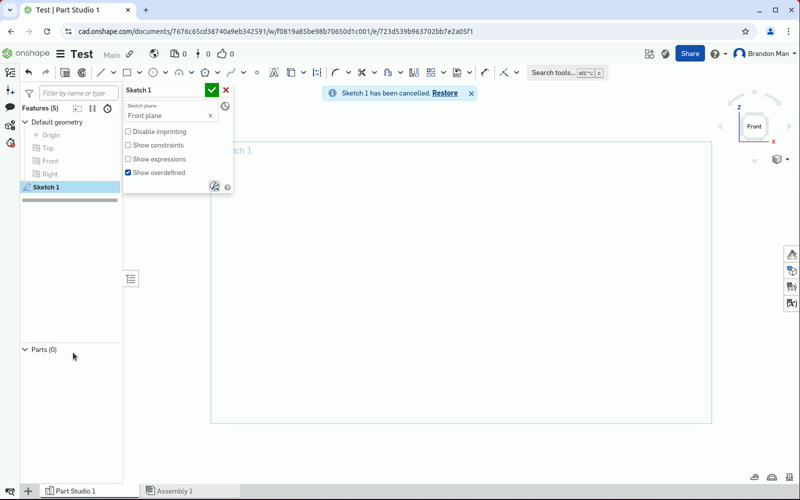
key(y)
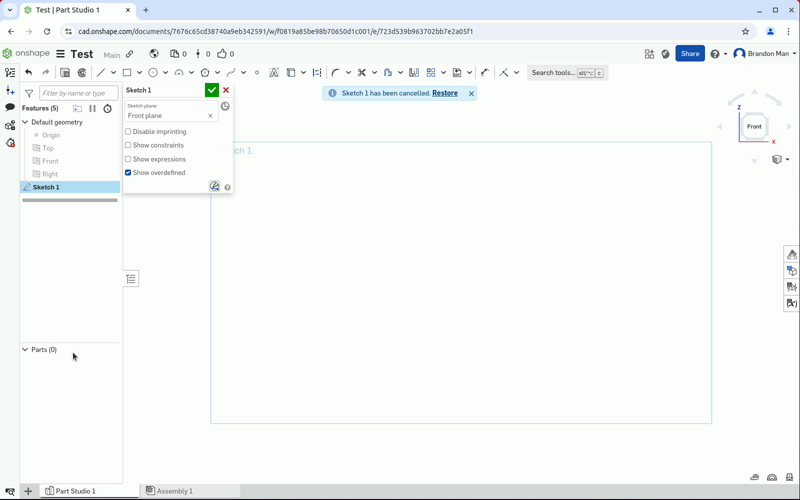
key(c)
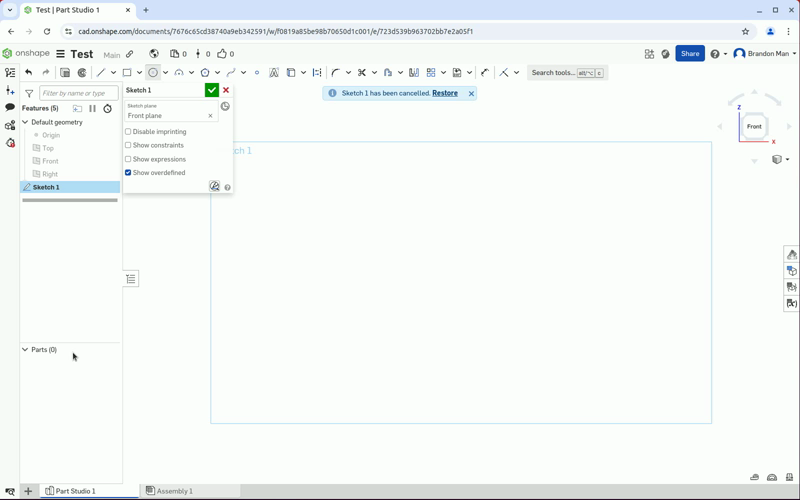
key_down(shift)
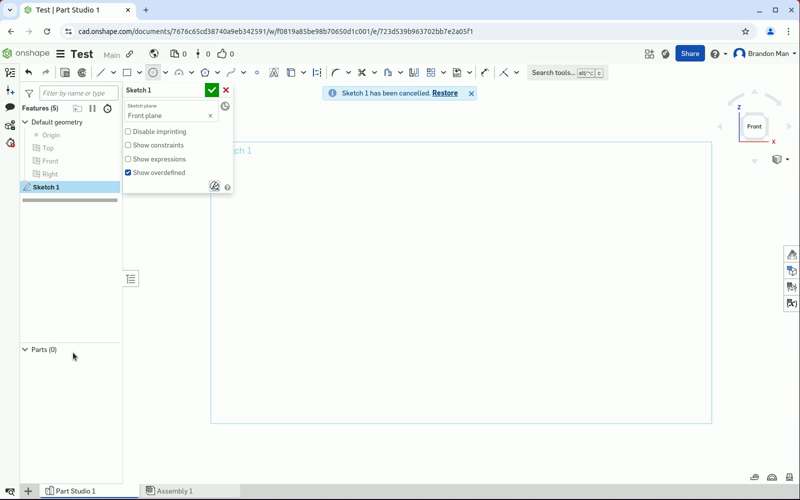
mouse_move(384, 282)
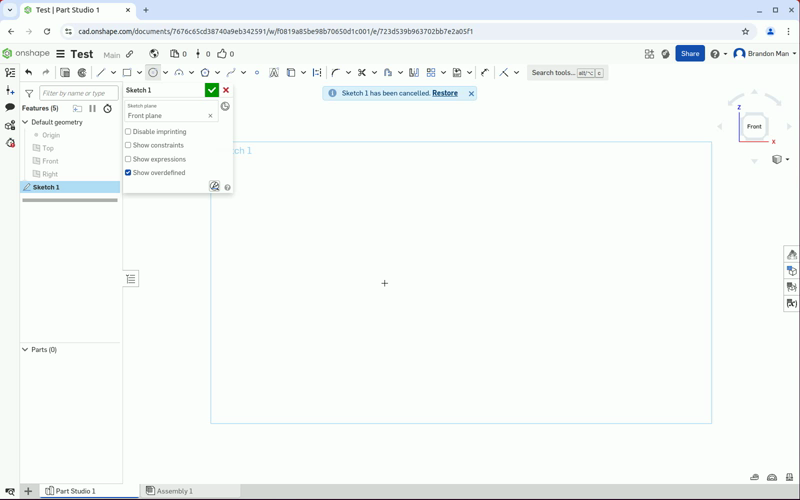
click(384, 282)
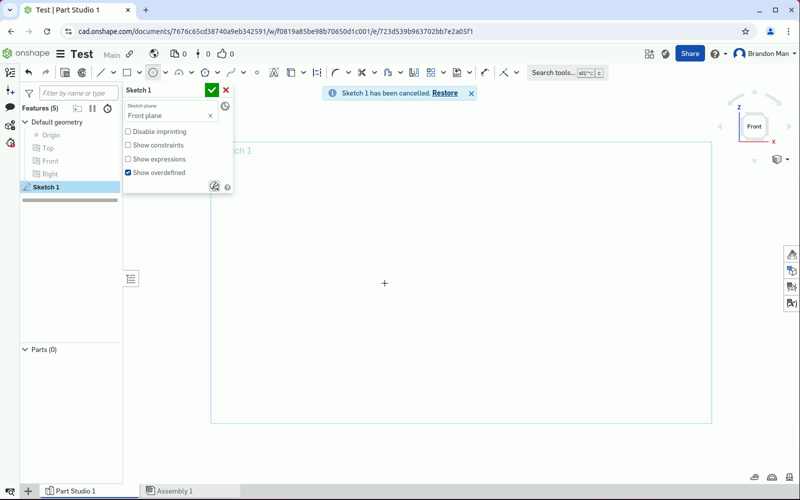
key_up(shift)
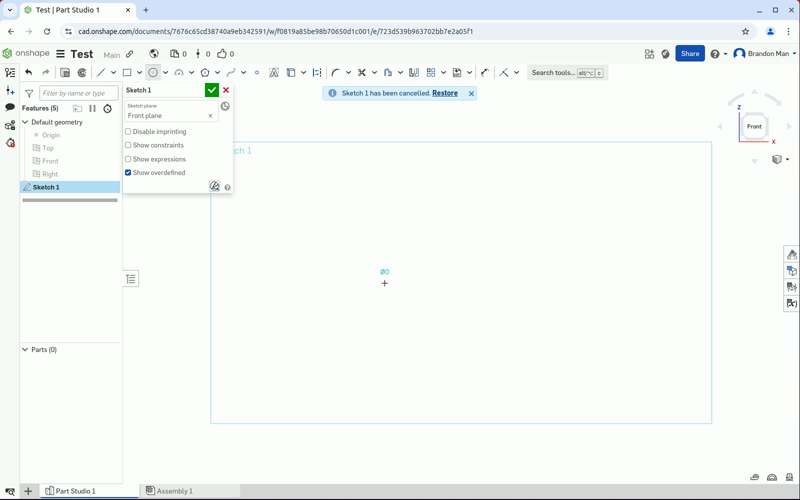
mouse_move(420, 282)
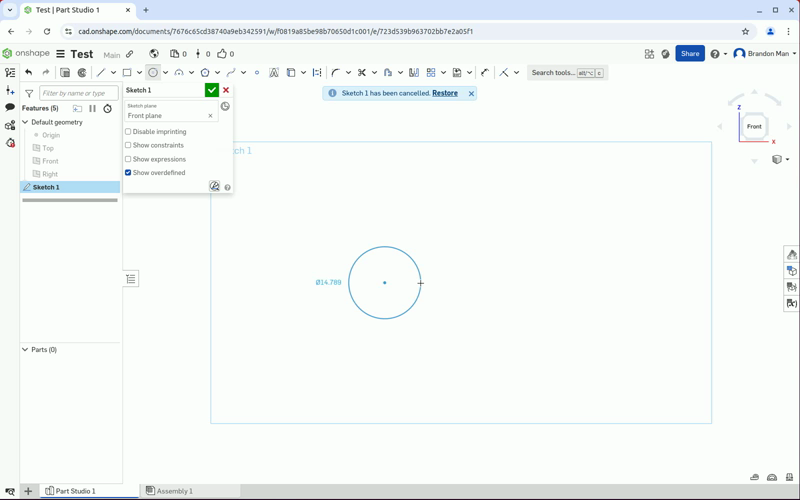
click(420, 282)
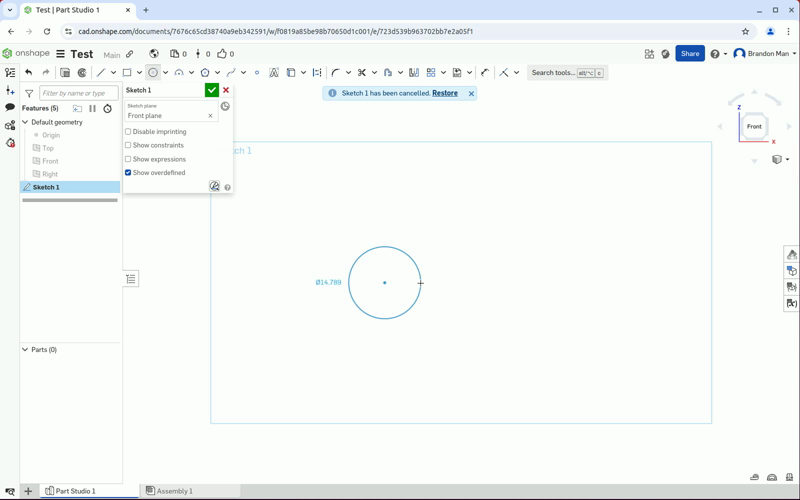
key(esc)
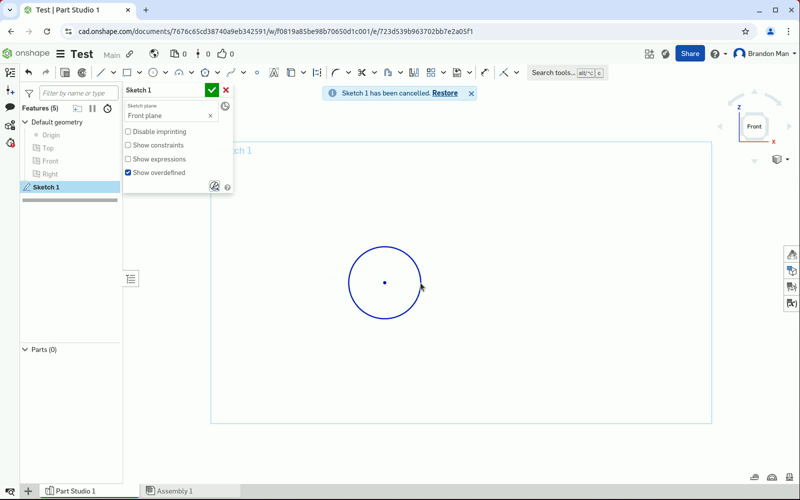
key(c)
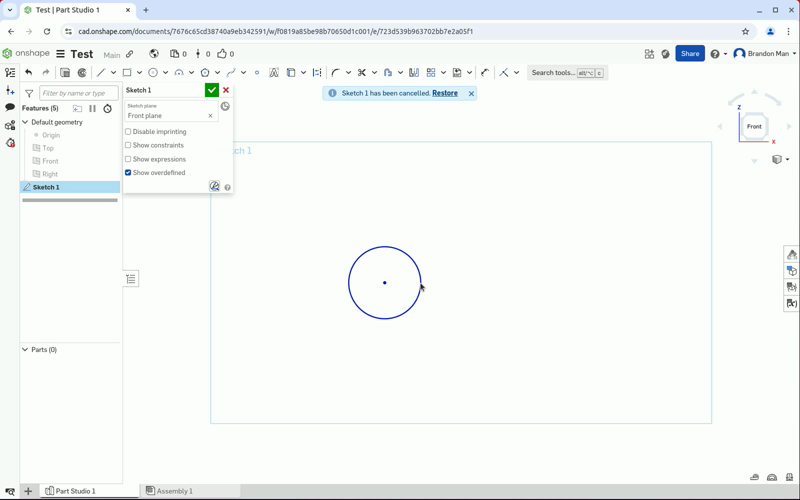
key_down(shift)
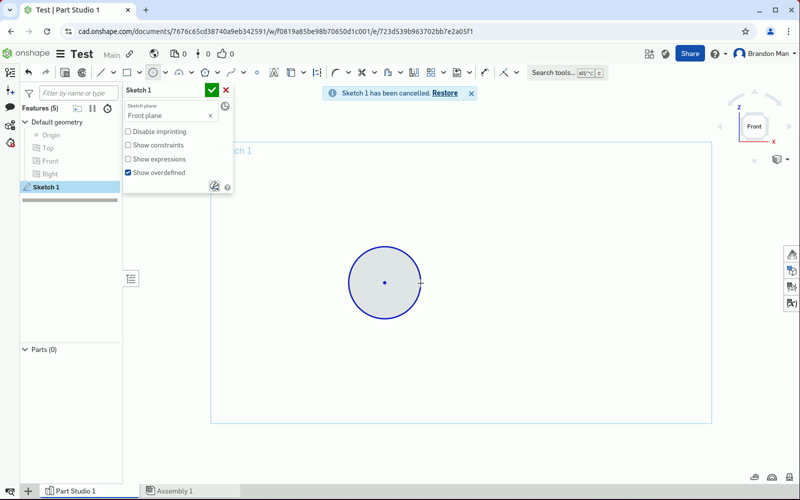
mouse_move(384, 282)
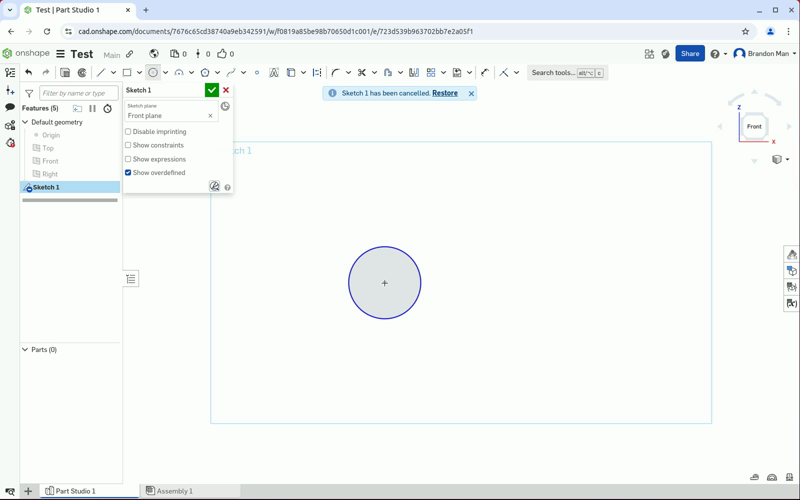
click(384, 282)
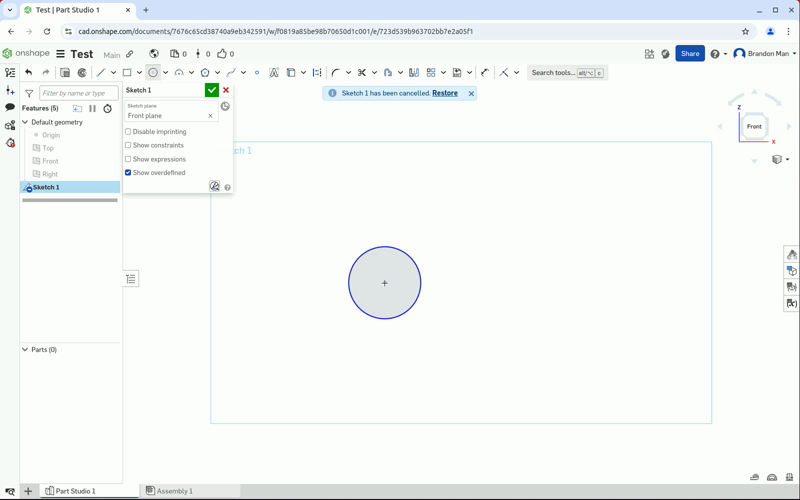
key_up(shift)
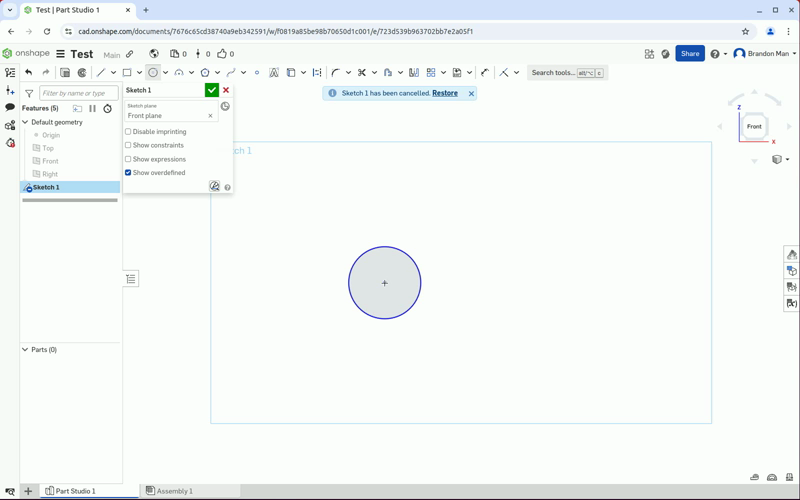
mouse_move(396, 282)
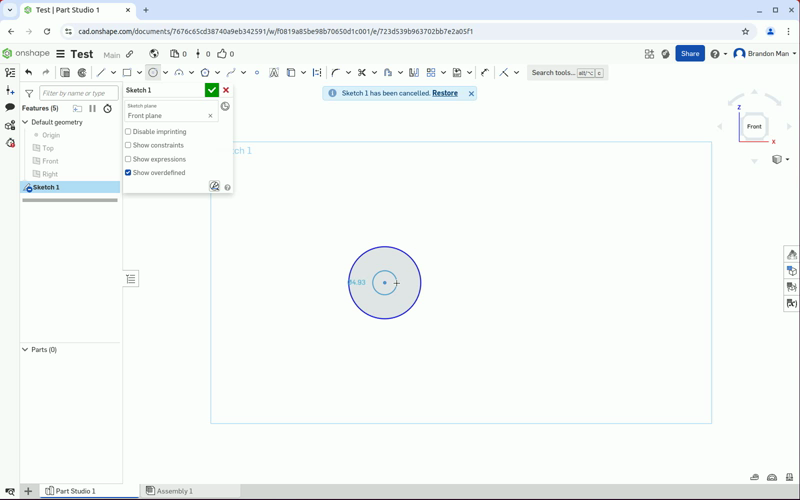
click(396, 282)
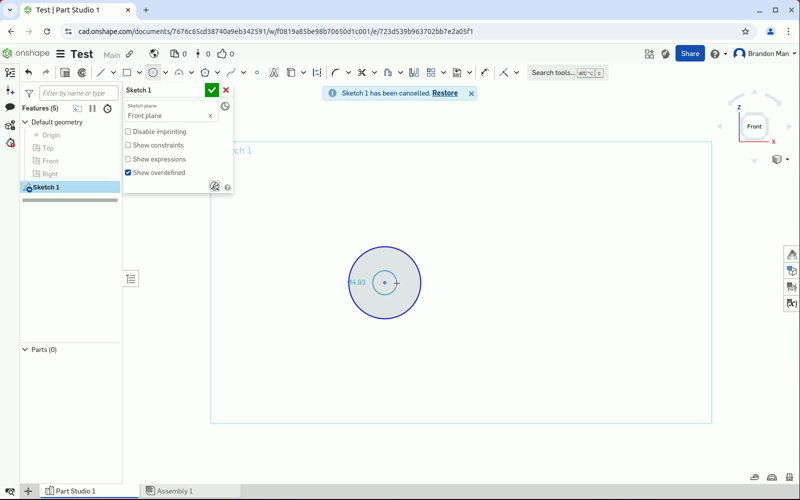
key(esc)
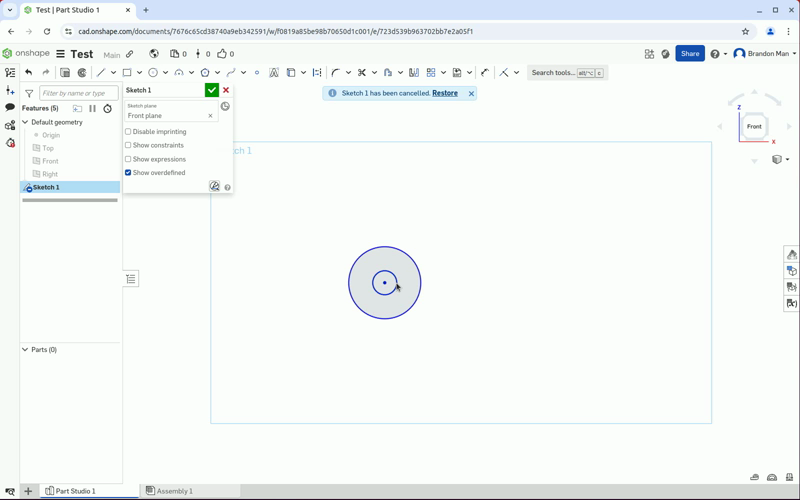
mouse_move(367, 264)
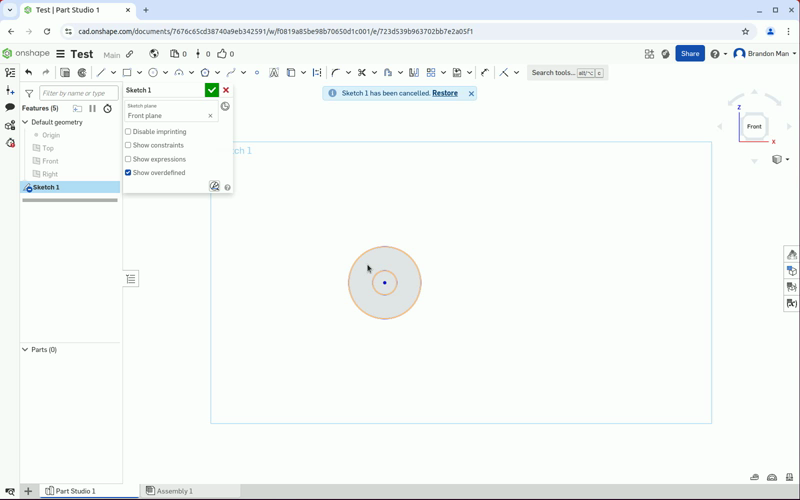
click(367, 264)
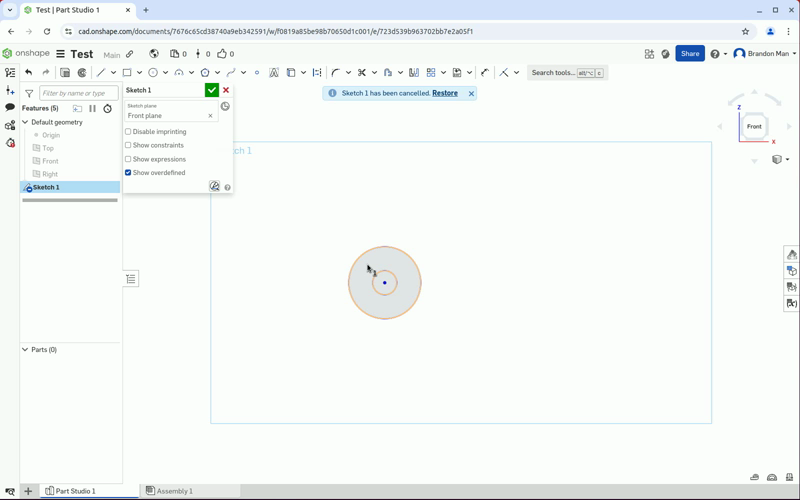
mouse_move(73, 352)
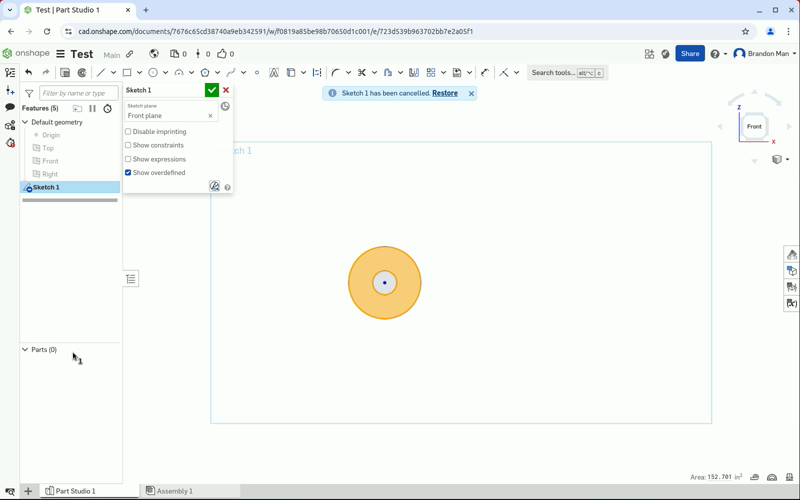
key(shift+y)
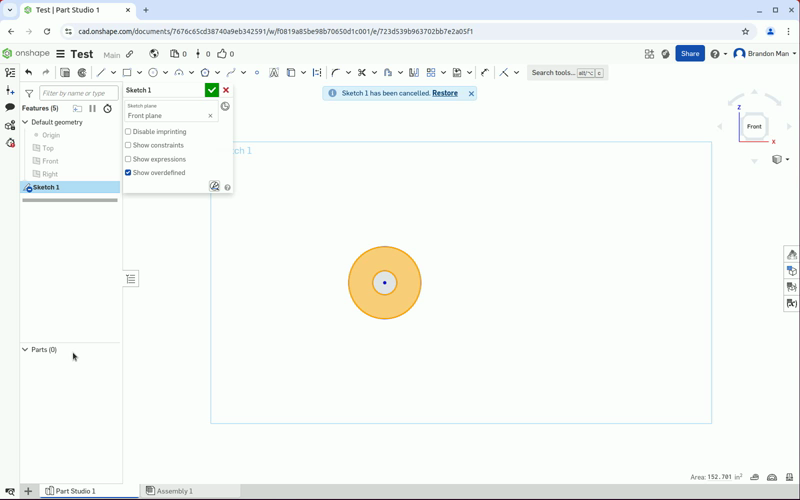
key(shift+e)
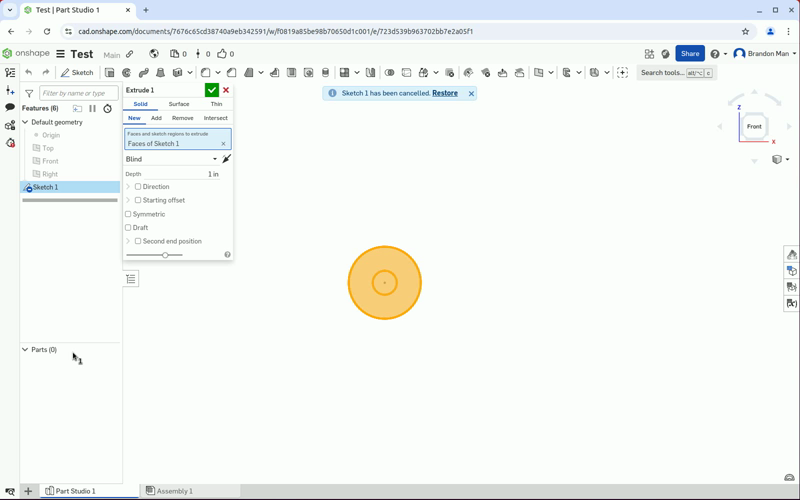
mouse_move(143, 106)
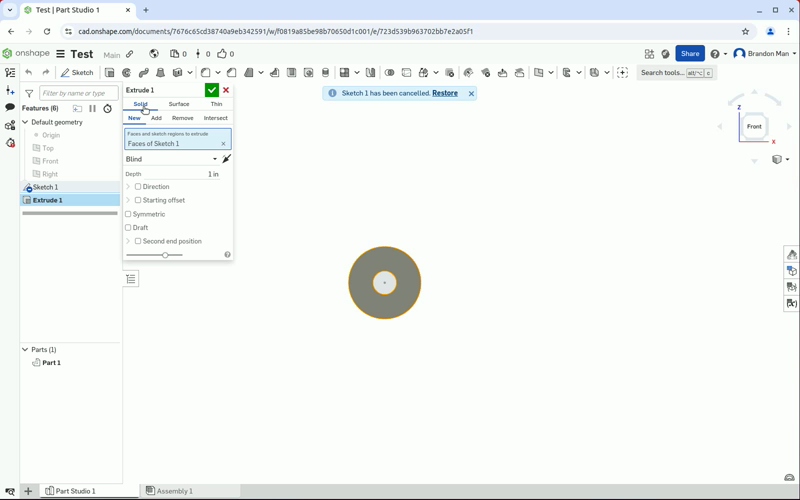
click(143, 106)
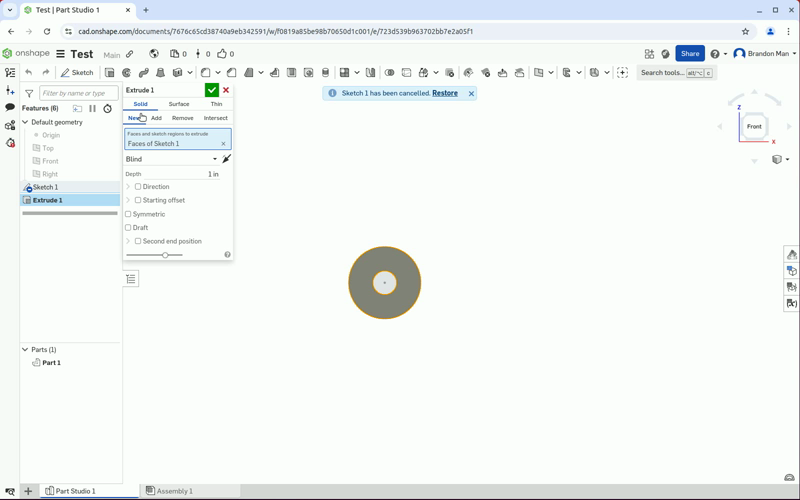
mouse_move(137, 120)
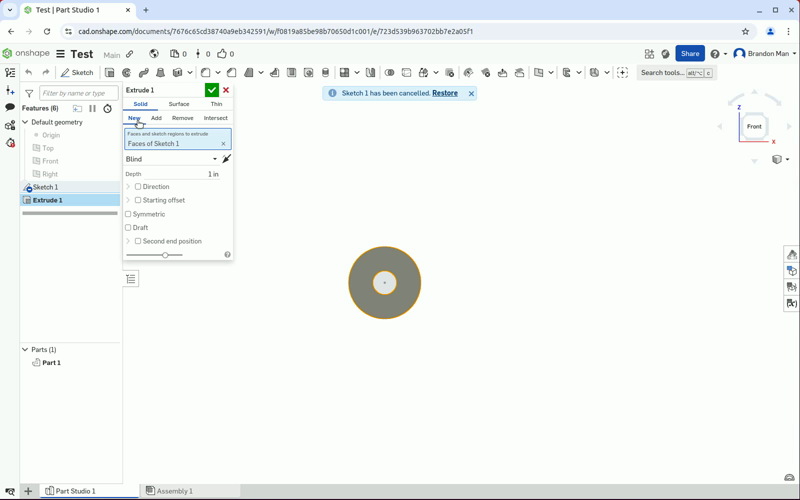
click(137, 120)
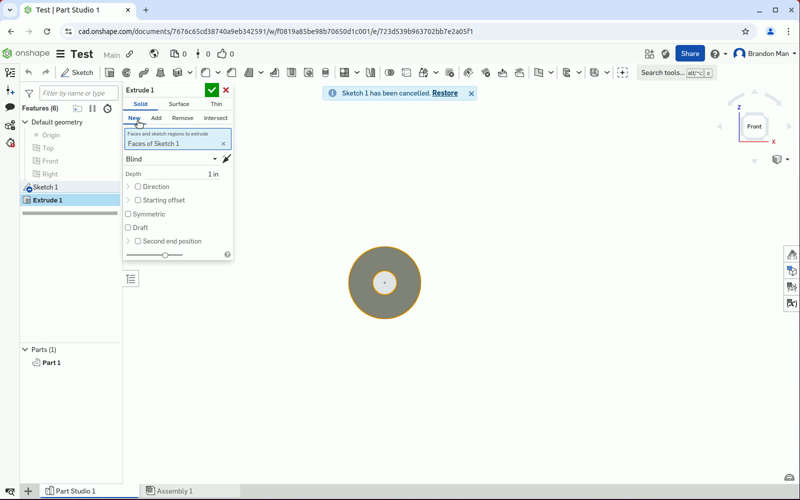
key(tab, 4)
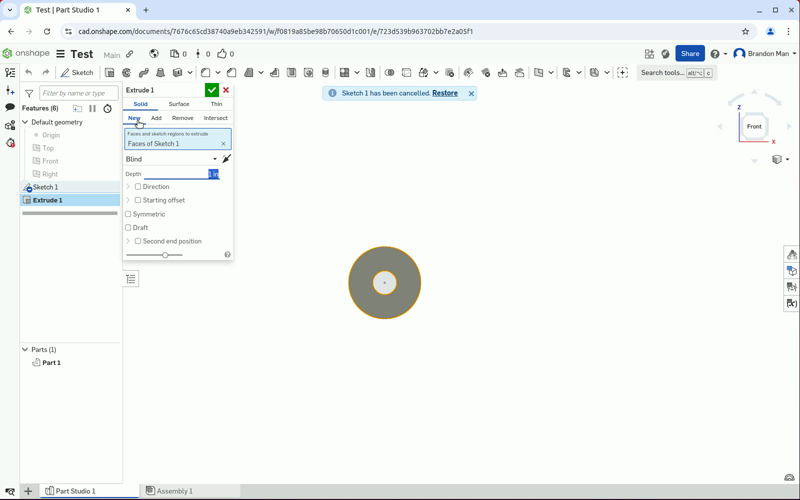
text(20.22)
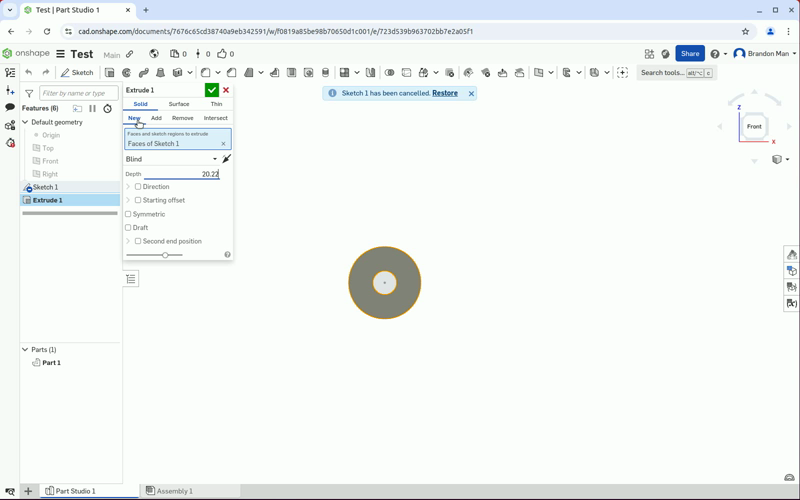
key(enter)
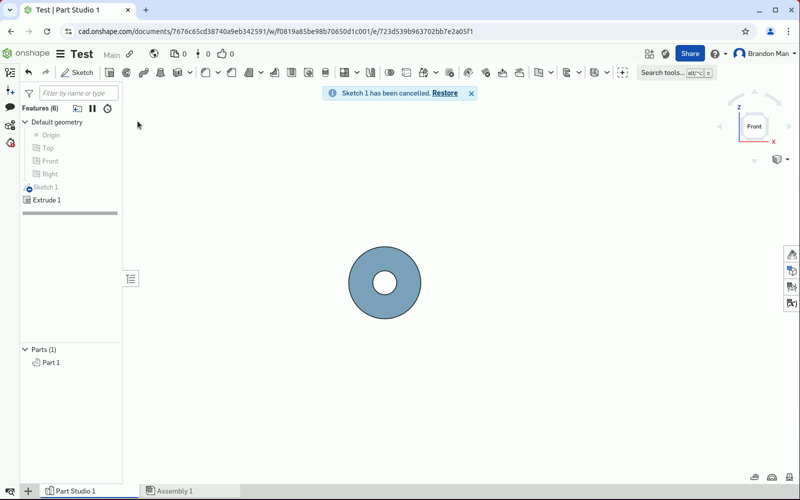
key(shift+h)
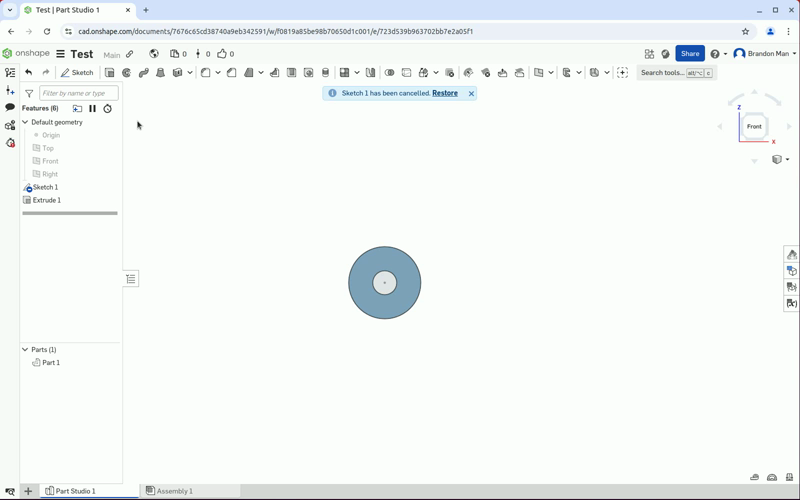
key(shift+h)
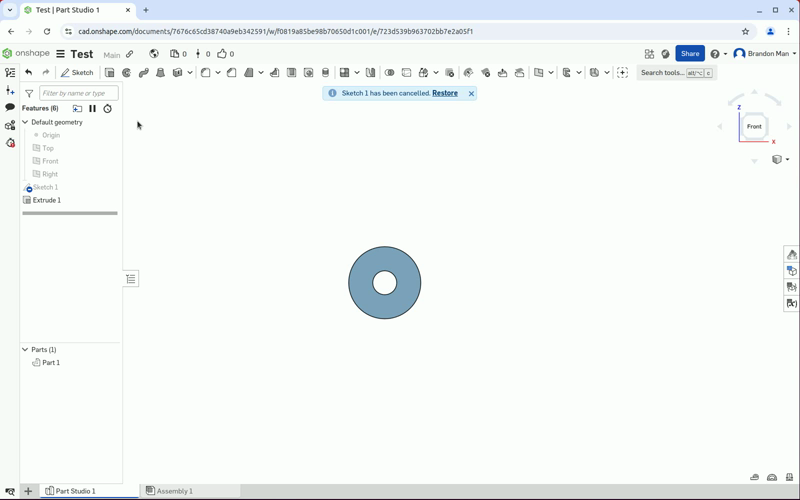
mouse_move(73, 189)
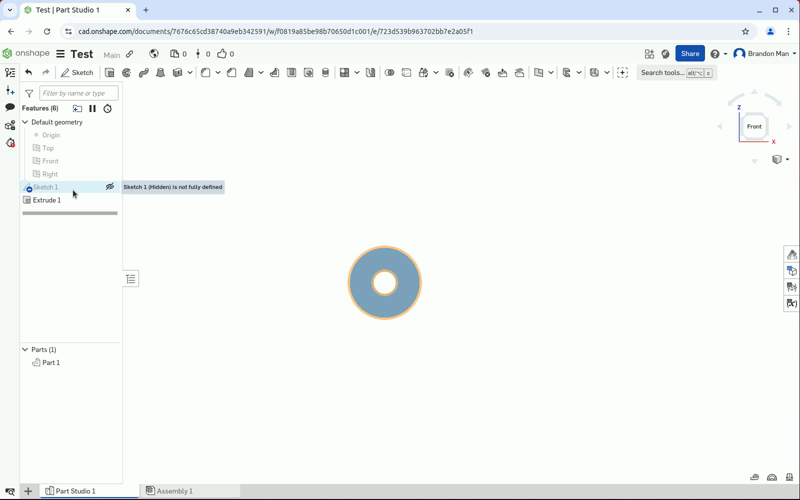
click(73, 189)
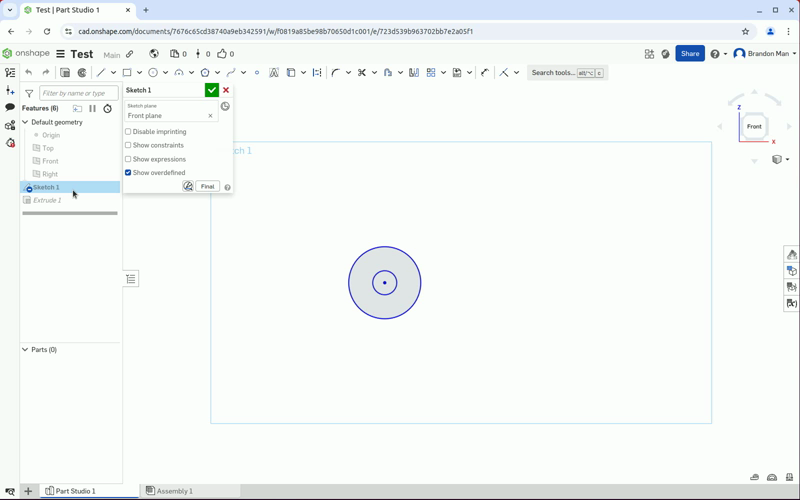
mouse_move(229, 92)
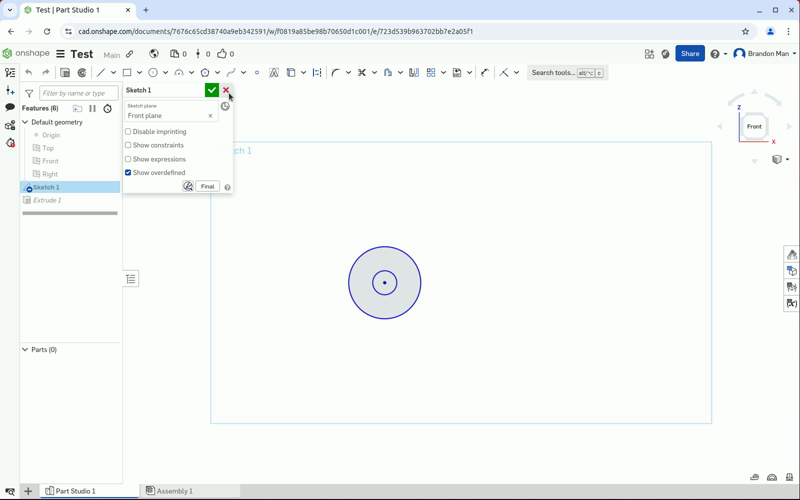
click(229, 92)
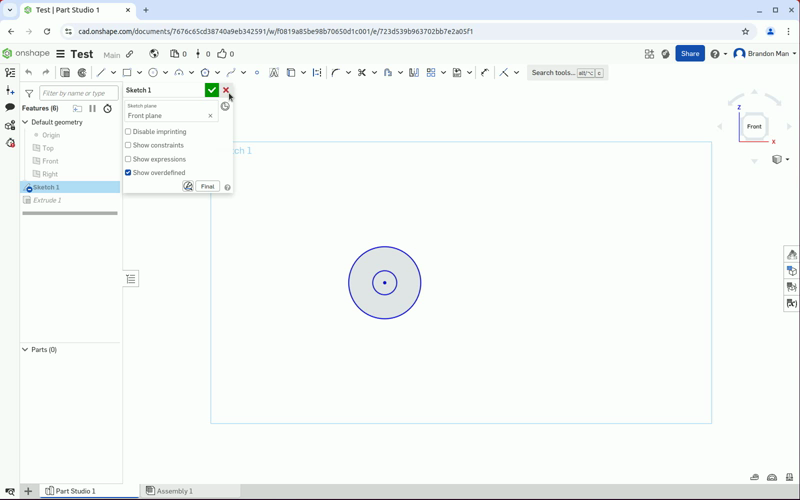
key(shift+s)
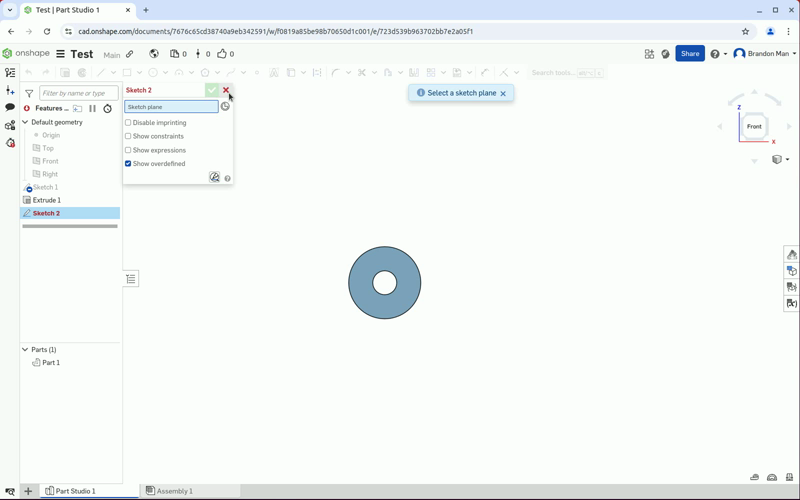
mouse_move(73, 163)
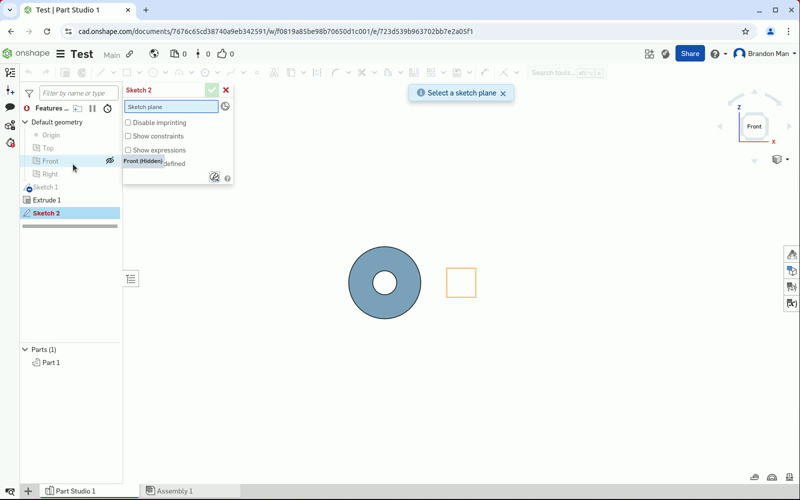
click(73, 163)
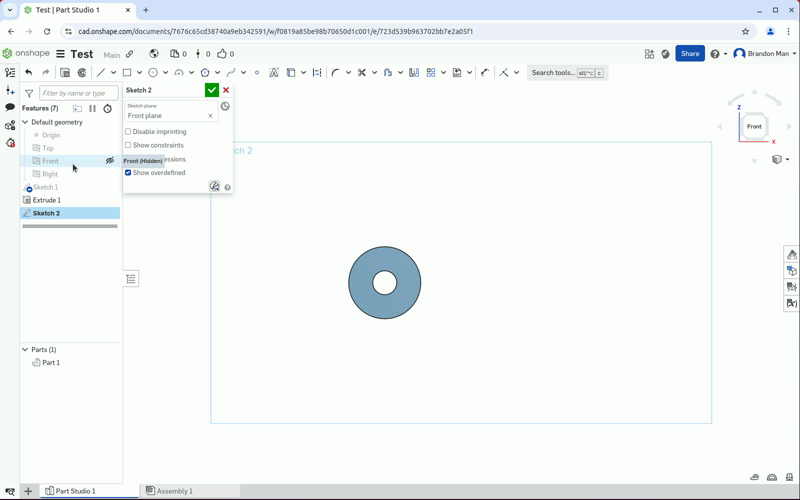
mouse_move(73, 352)
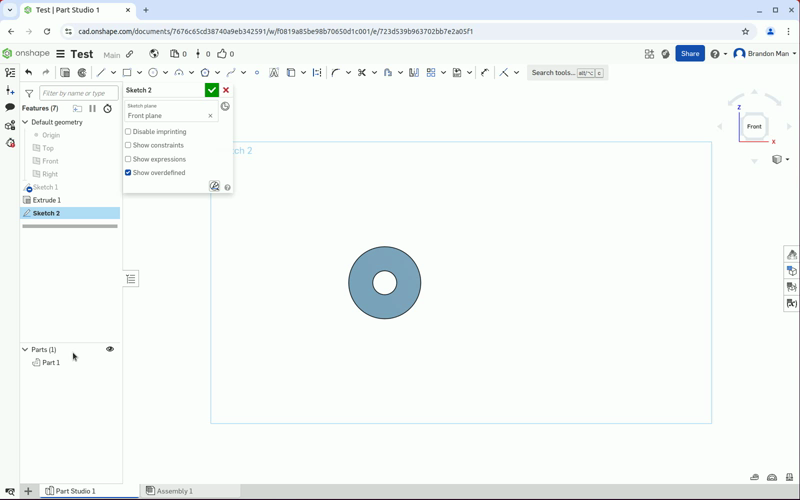
key(y)
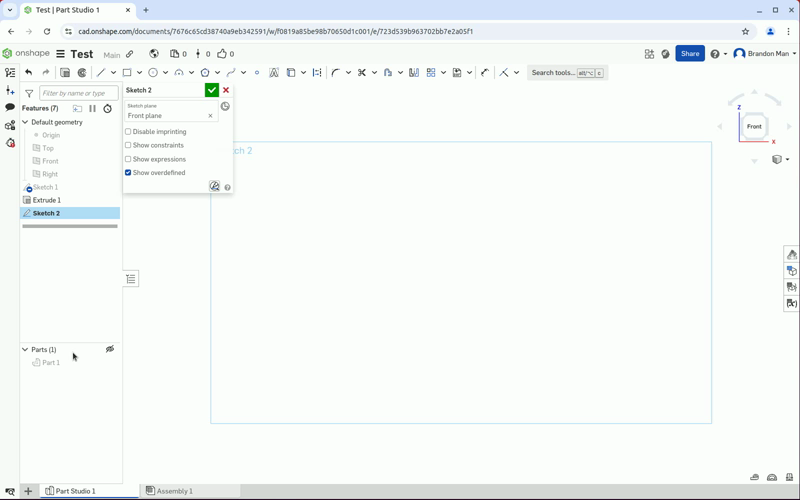
key(c)
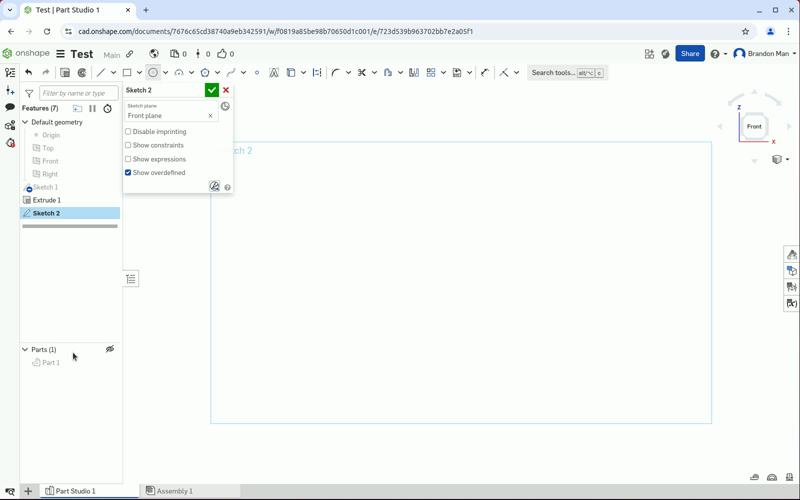
key_down(shift)
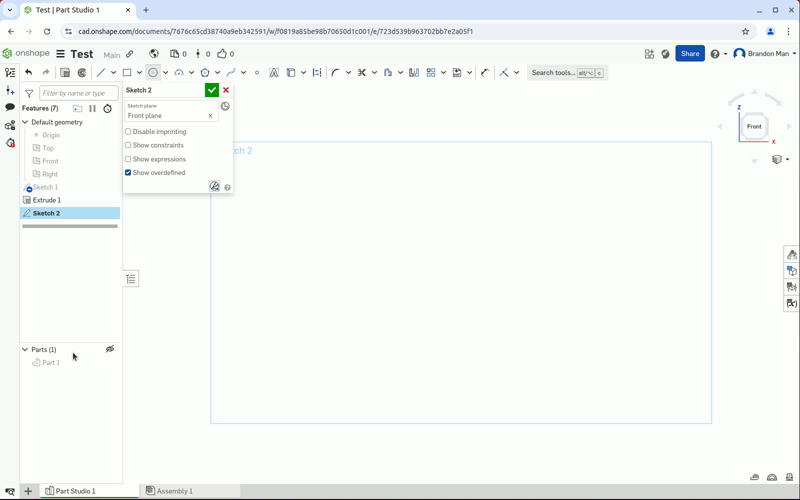
mouse_move(533, 282)
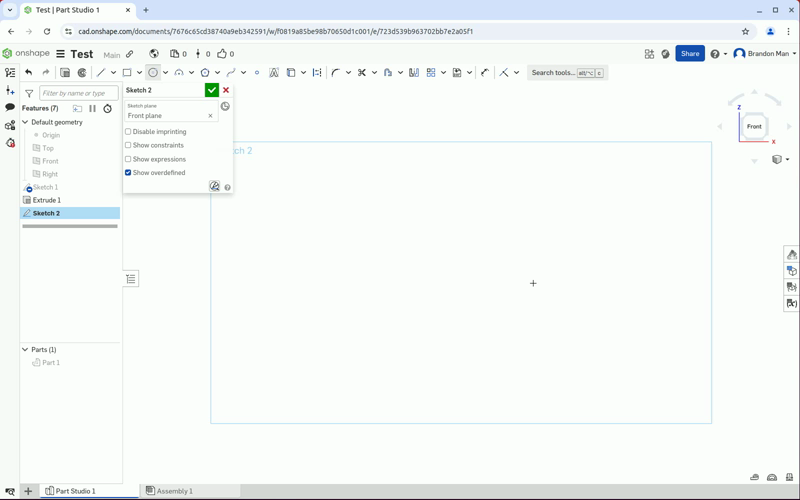
click(533, 282)
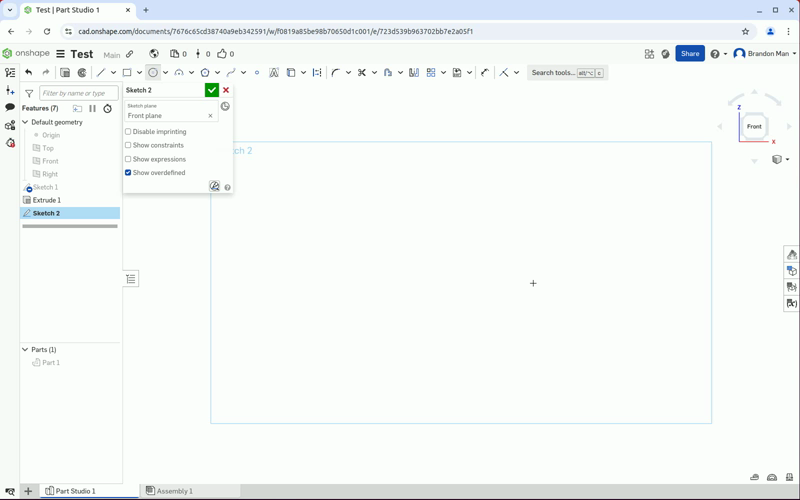
key_up(shift)
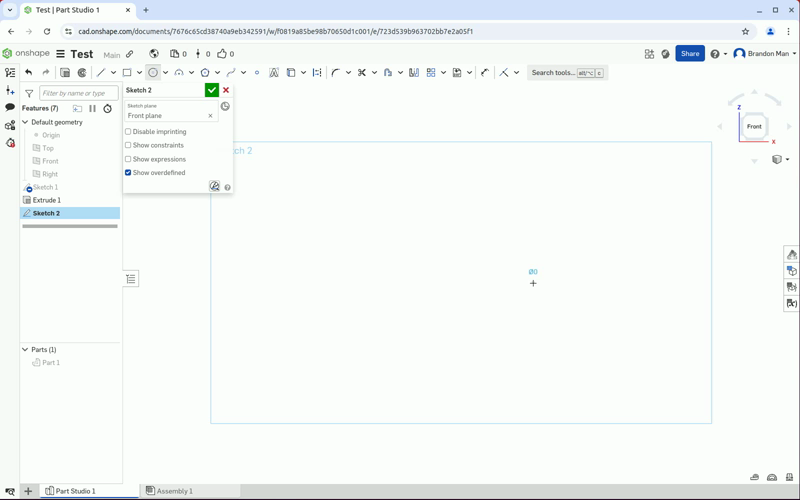
mouse_move(569, 282)
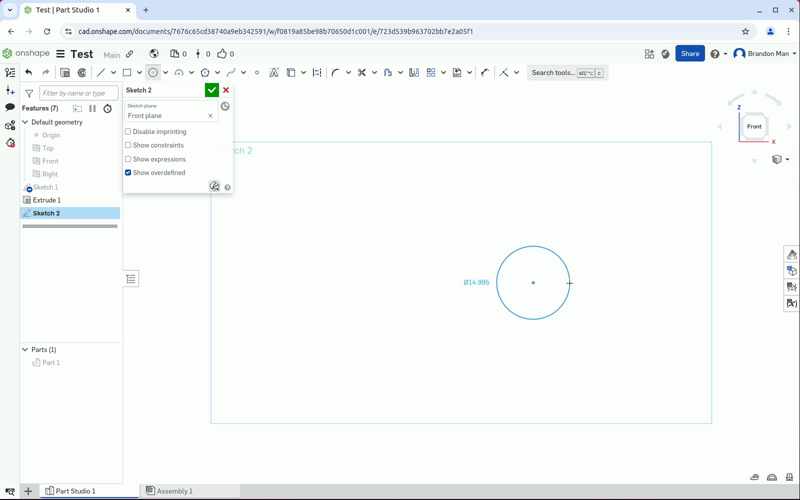
click(569, 282)
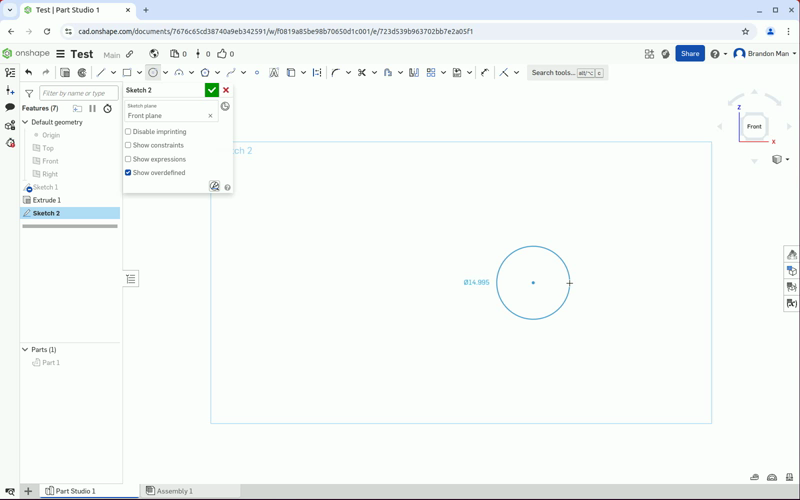
key(esc)
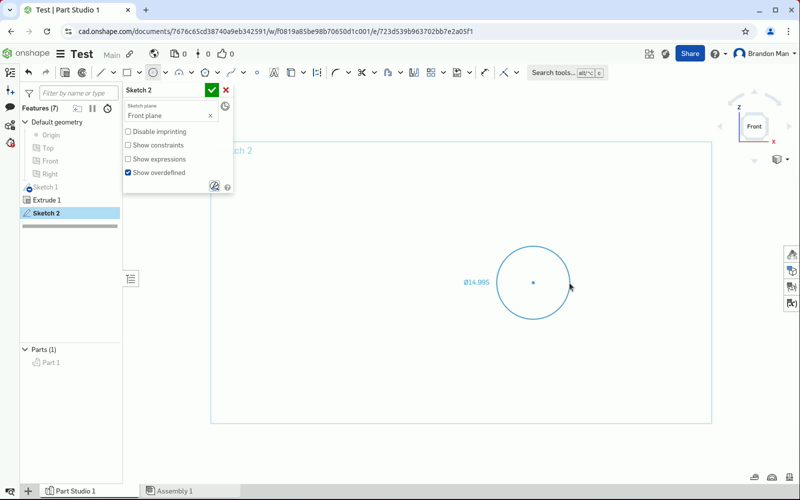
key(c)
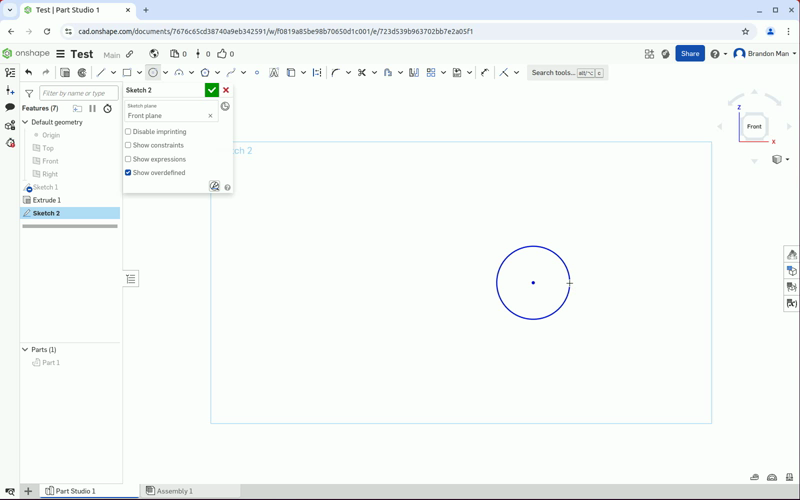
key_down(shift)
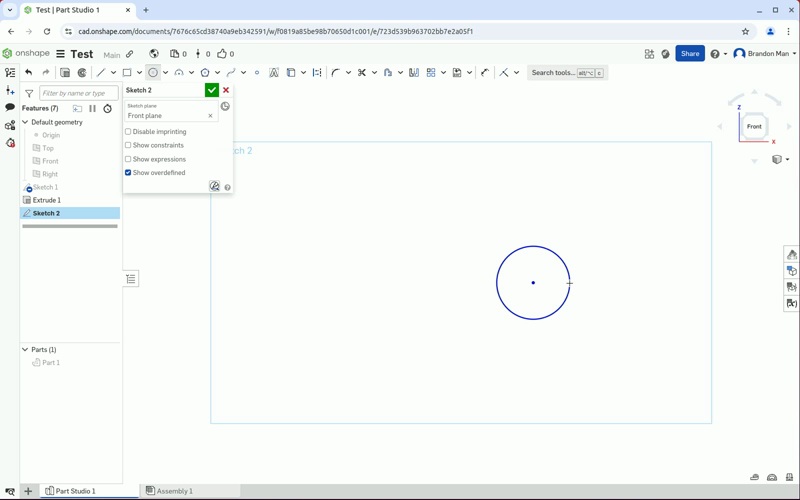
mouse_move(533, 282)
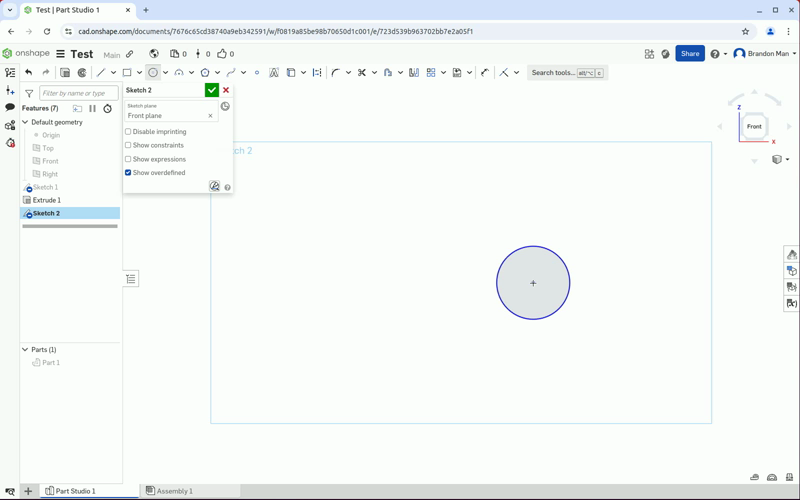
click(533, 282)
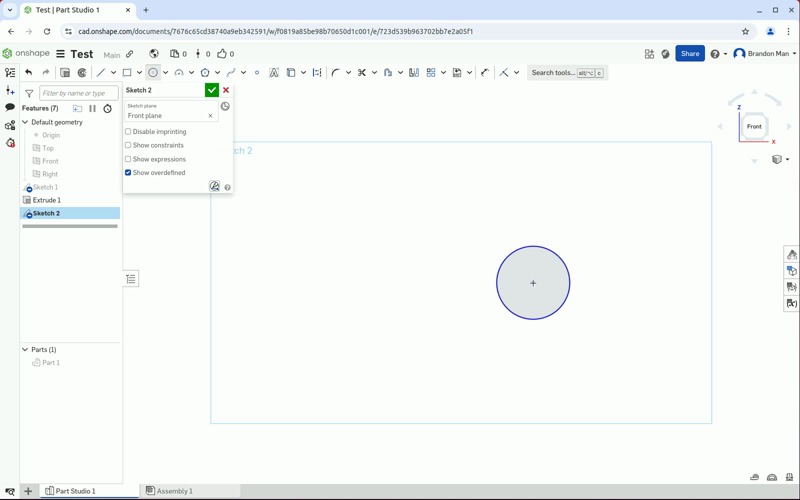
key_up(shift)
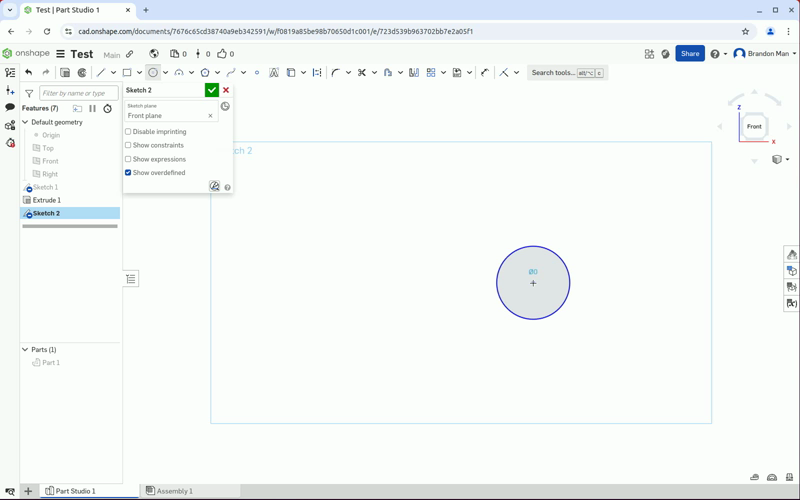
mouse_move(543, 282)
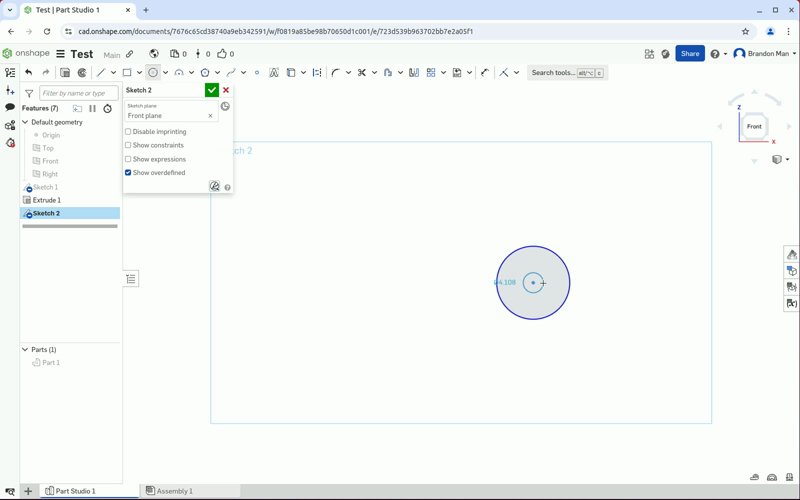
click(543, 282)
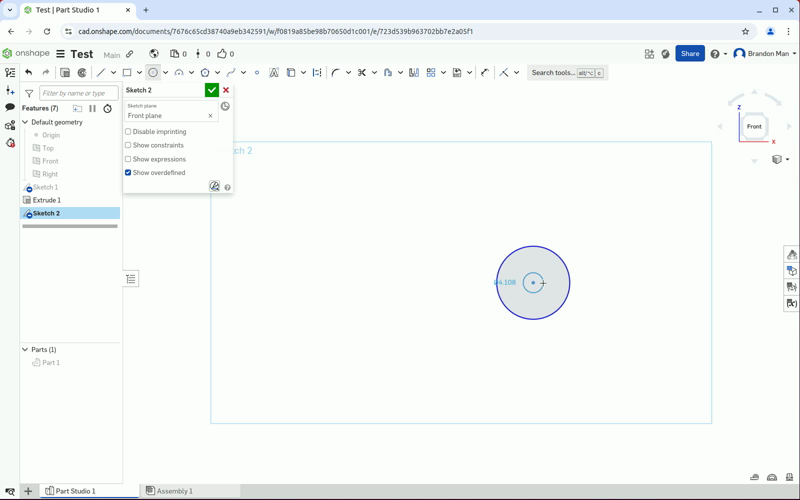
key(esc)
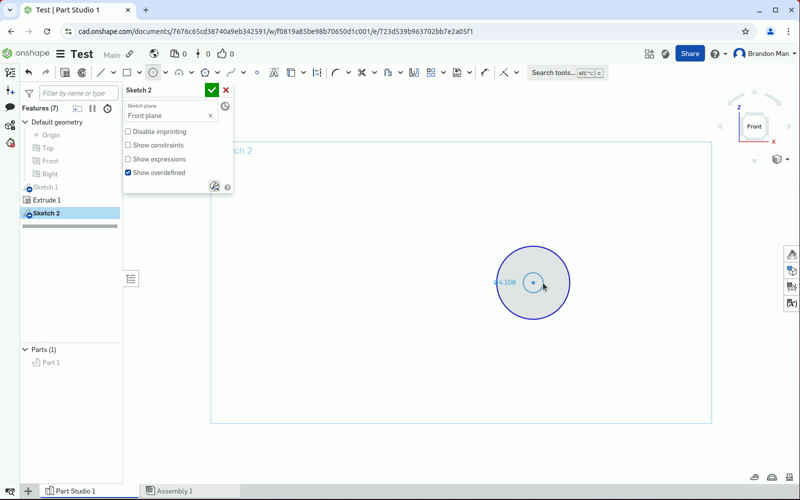
mouse_move(536, 260)
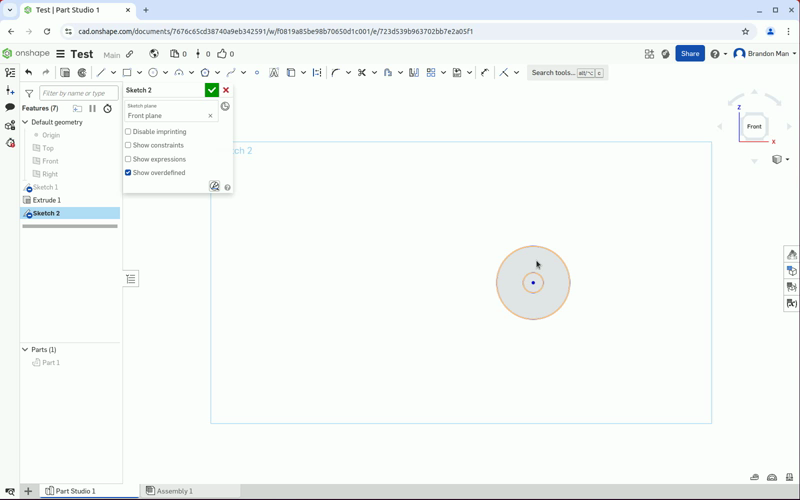
click(536, 260)
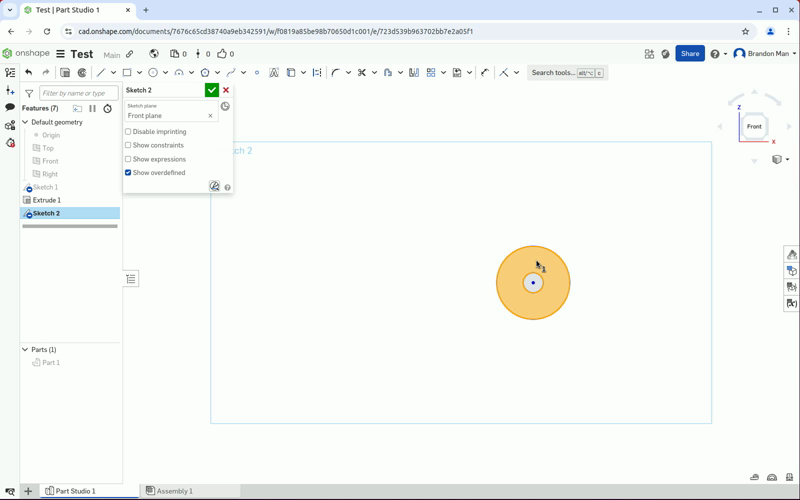
mouse_move(73, 352)
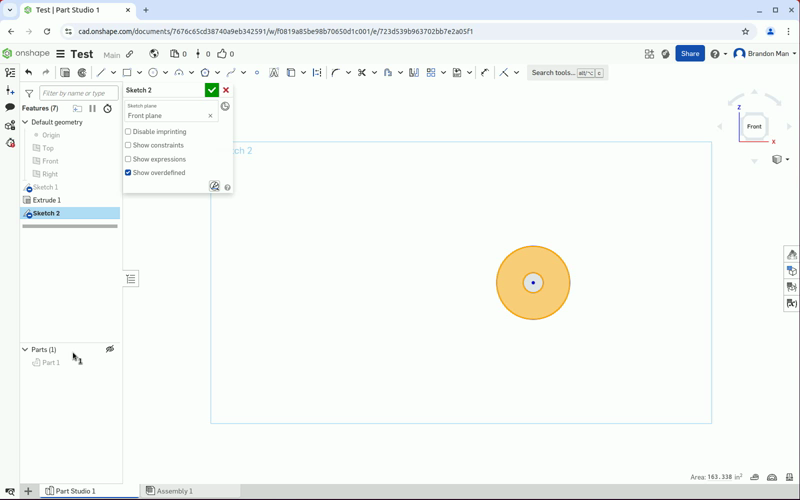
key(shift+y)
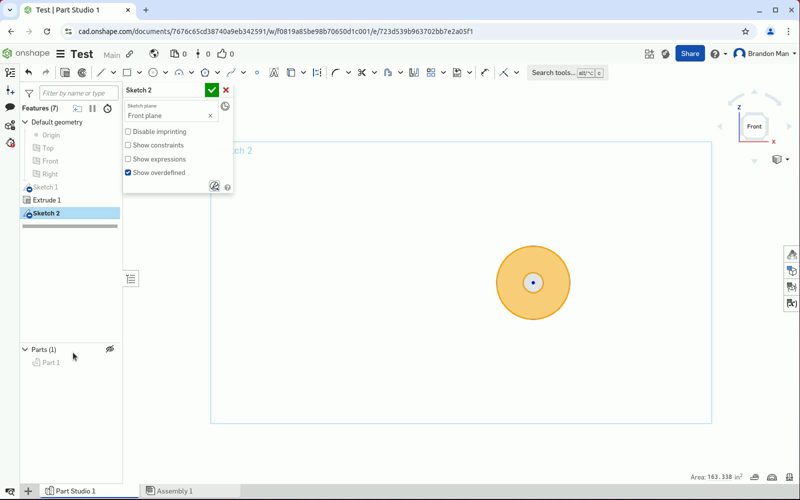
key(shift+e)
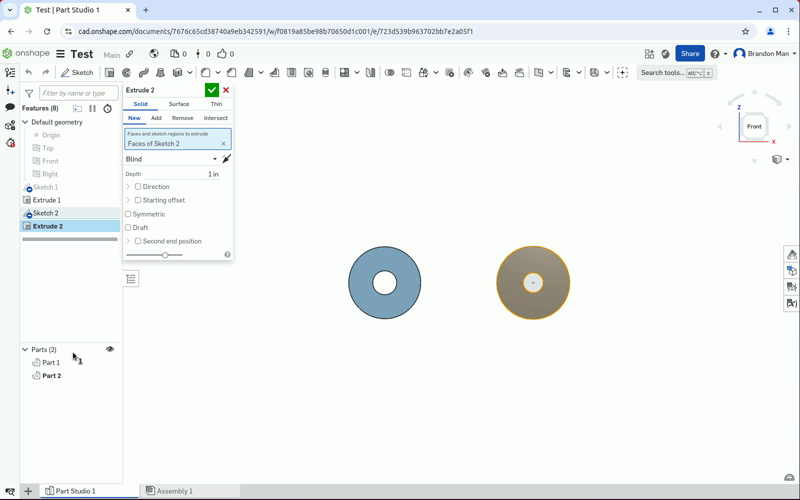
mouse_move(143, 106)
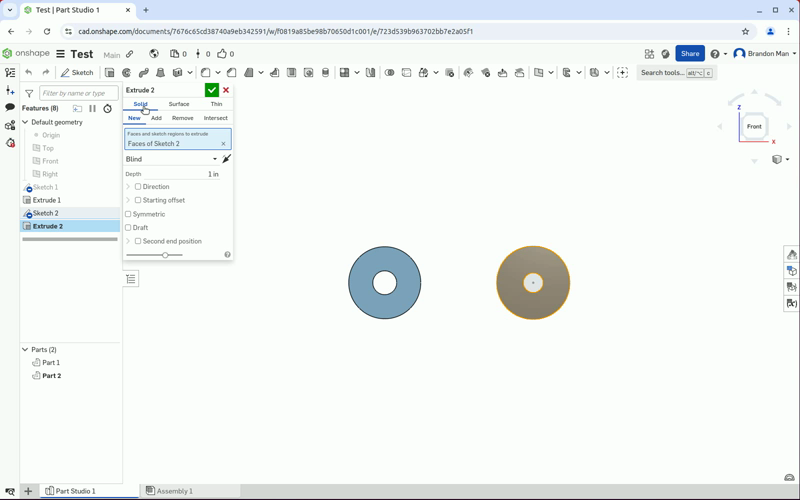
click(143, 106)
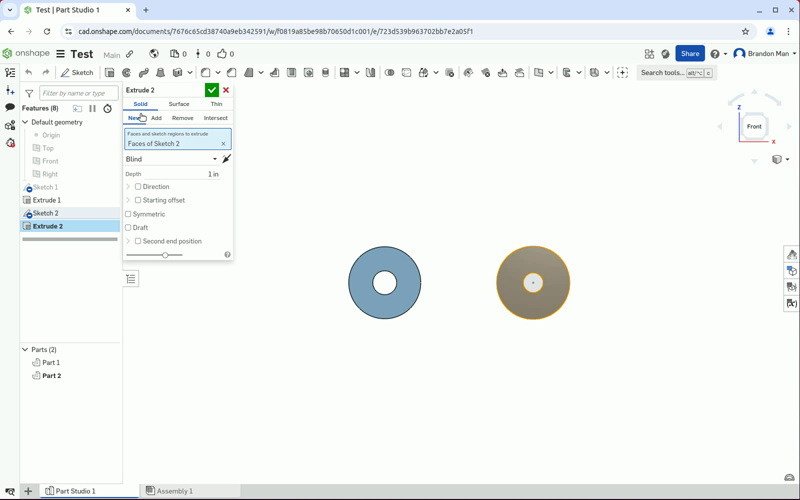
mouse_move(137, 120)
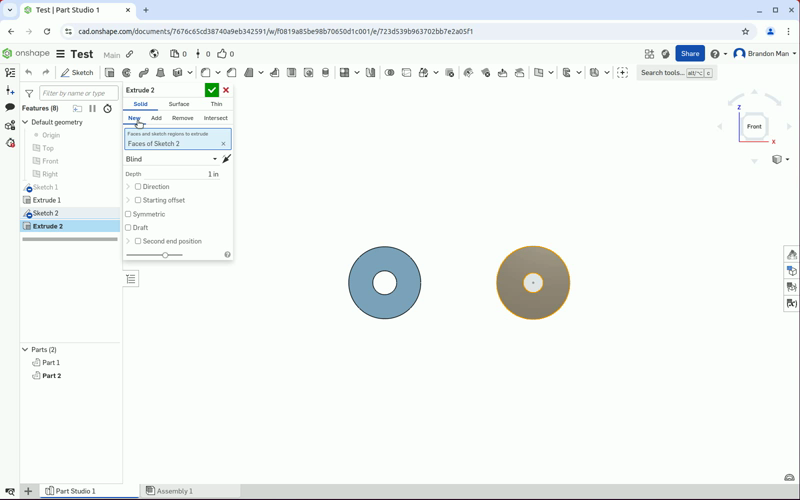
click(137, 120)
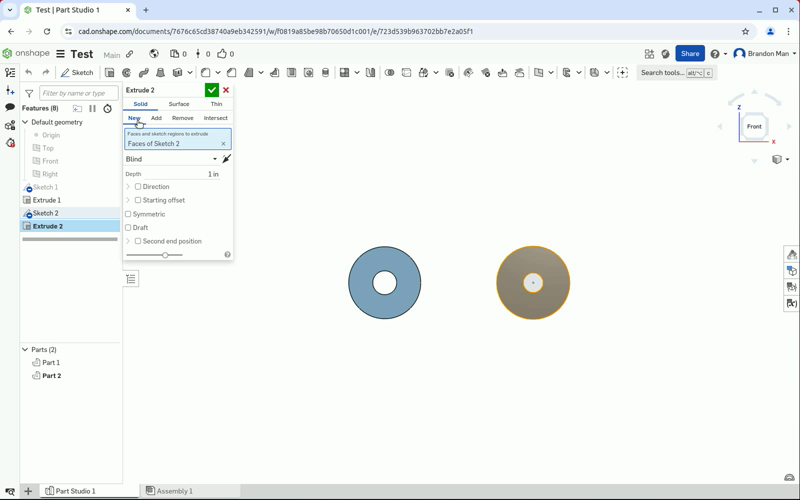
key(tab, 4)
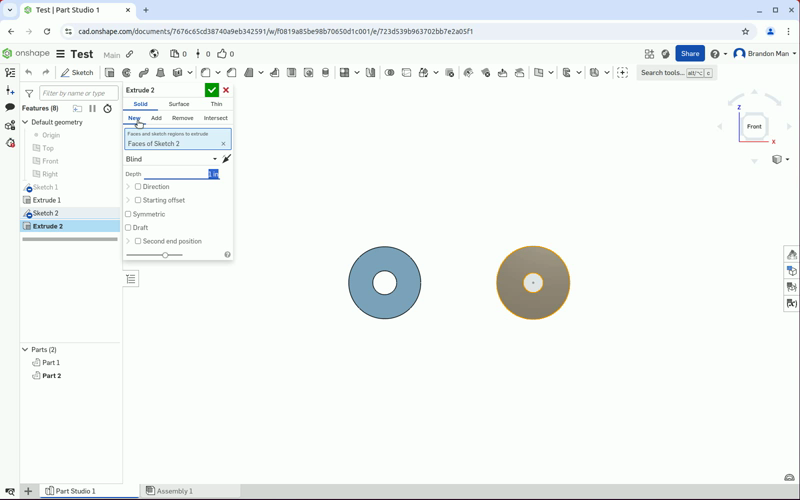
text(20.22)
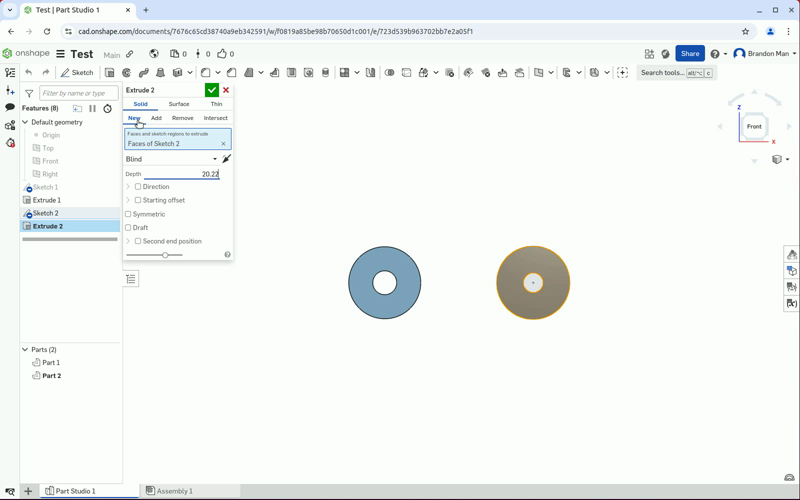
key(enter)
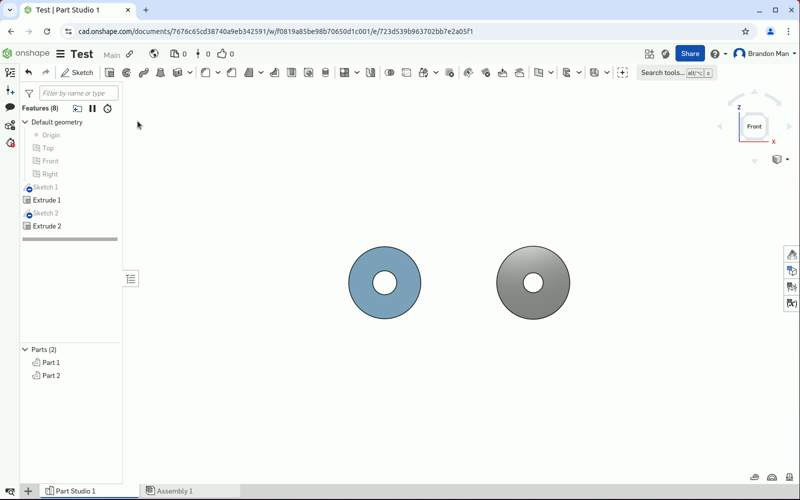
key(shift+h)
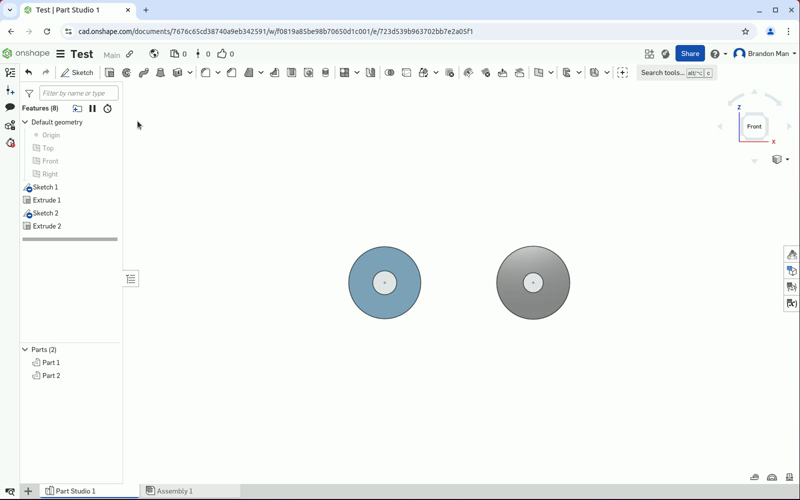
key(shift+h)
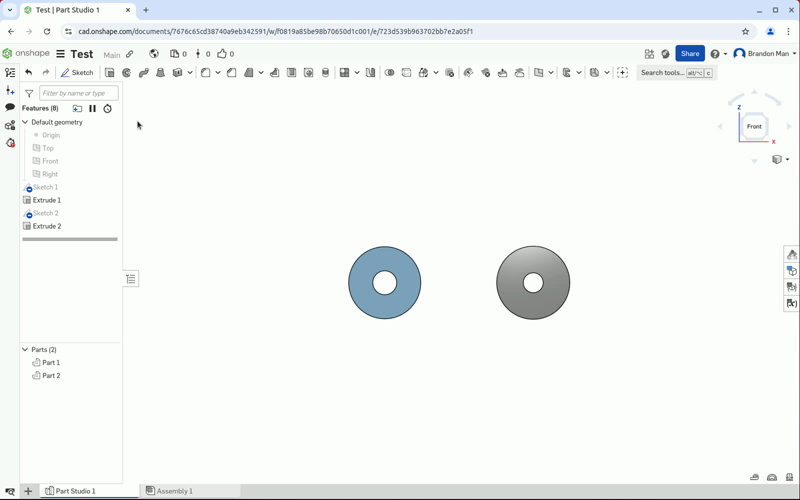
mouse_move(73, 189)
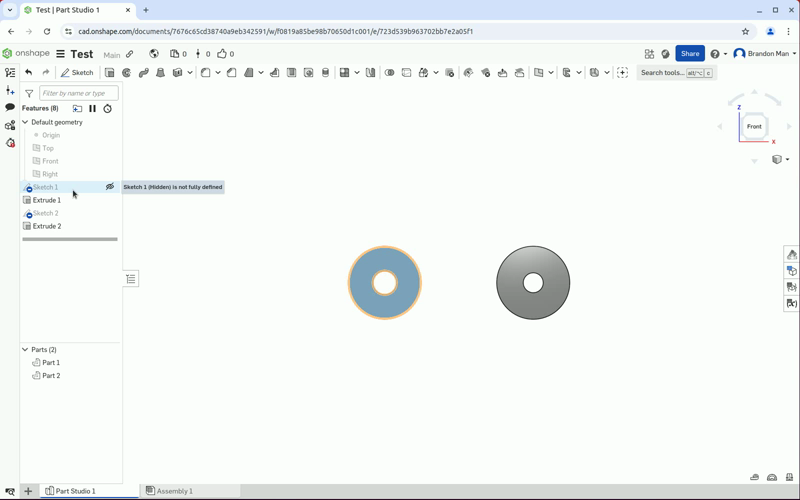
click(73, 189)
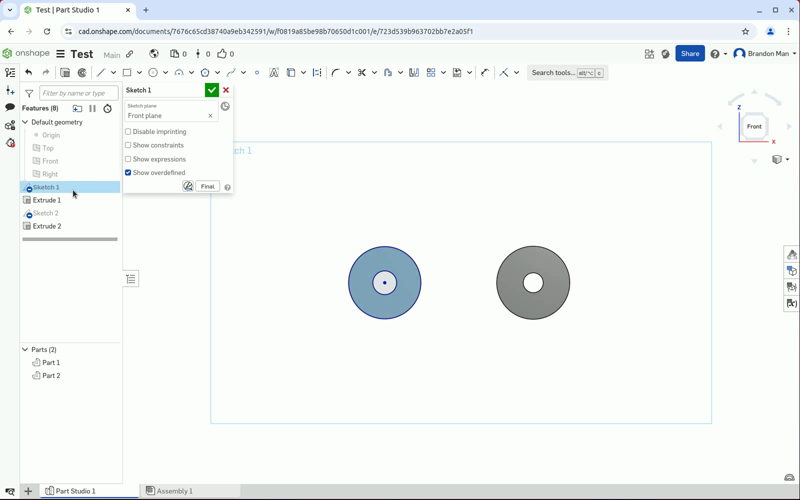
mouse_move(229, 92)
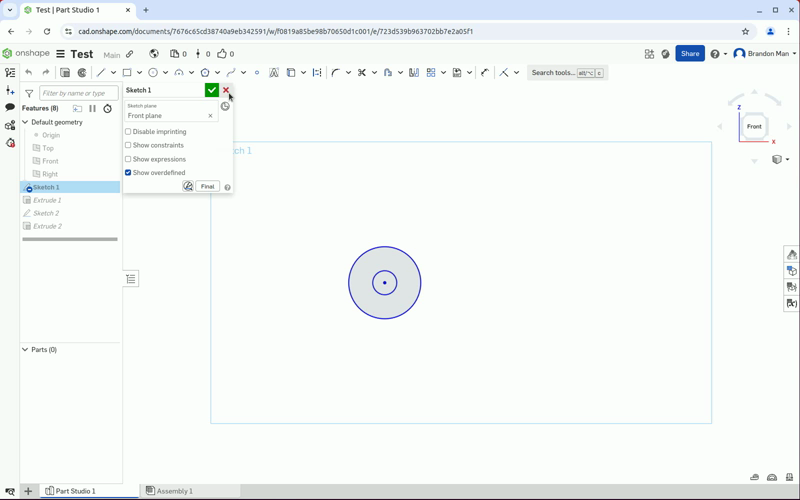
click(229, 92)
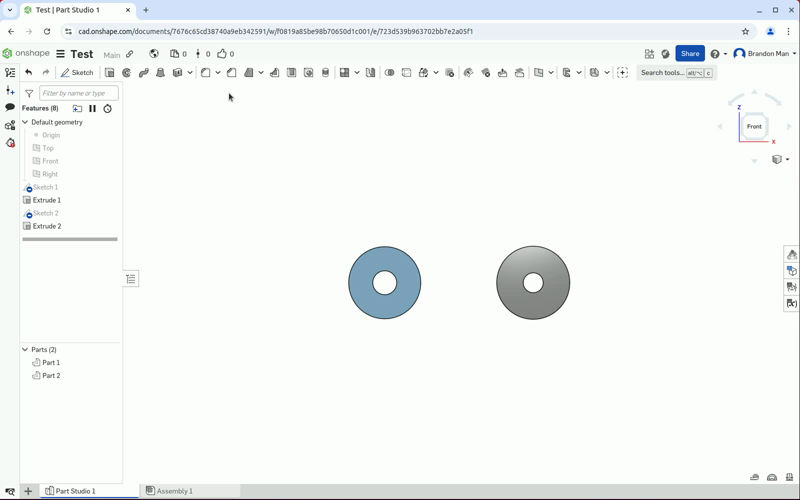
mouse_move(541, 75)
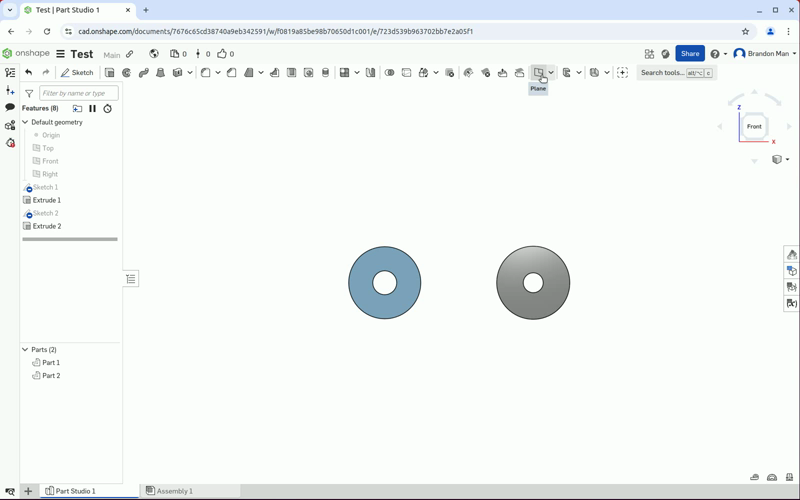
click(541, 75)
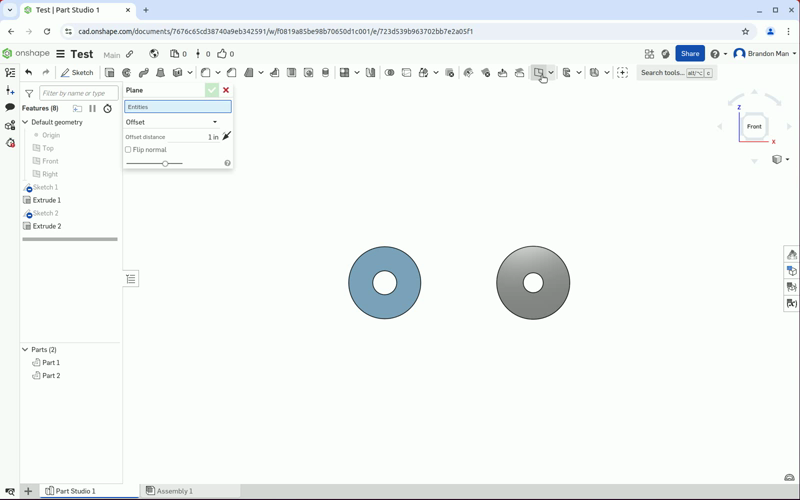
mouse_move(73, 163)
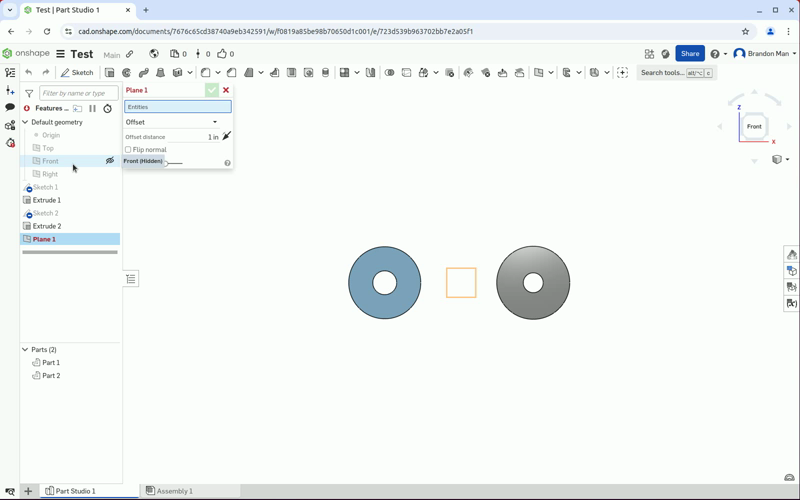
click(73, 163)
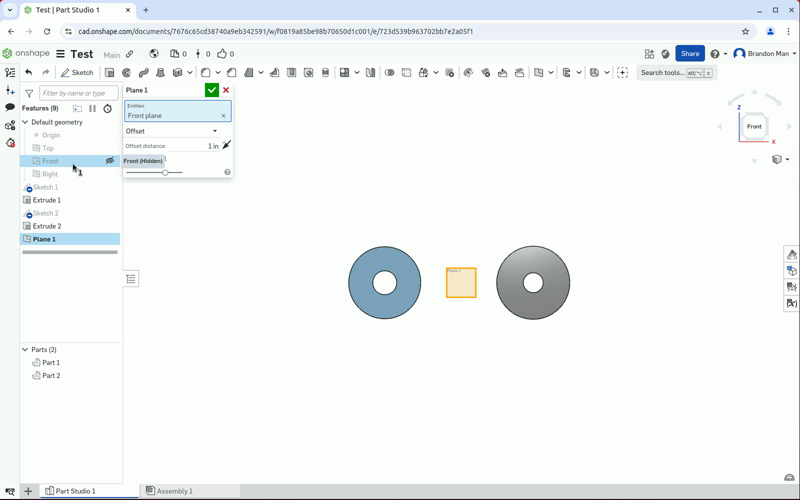
key(tab, 2)
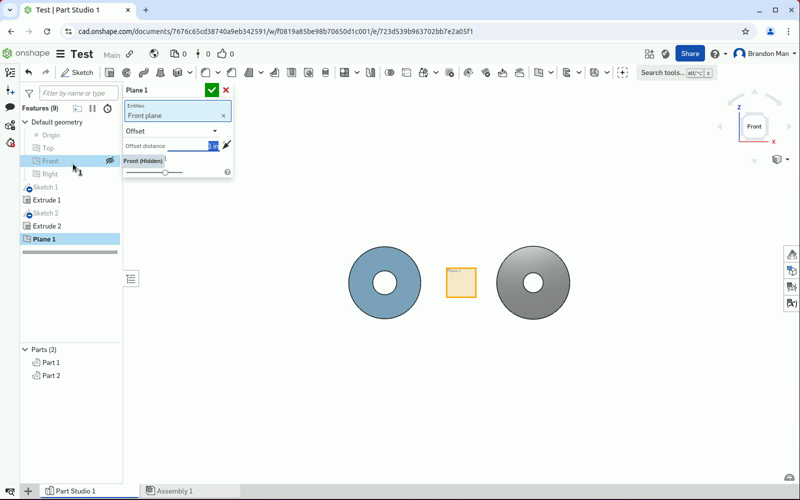
text(20.212)
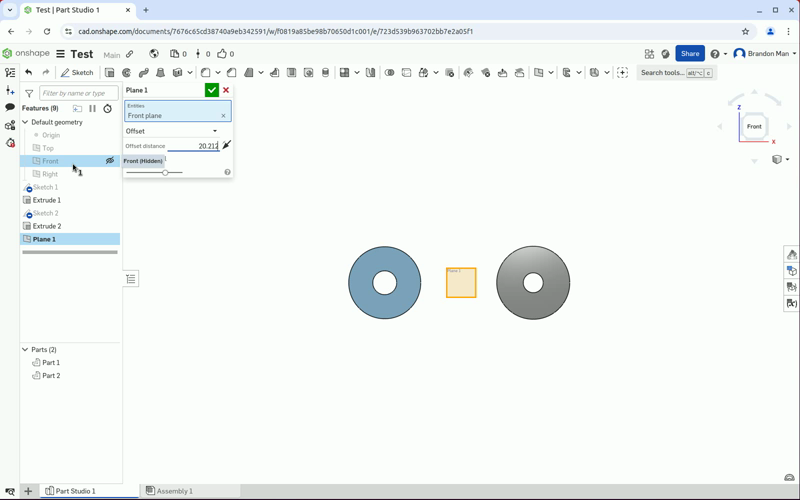
key(enter, 2)
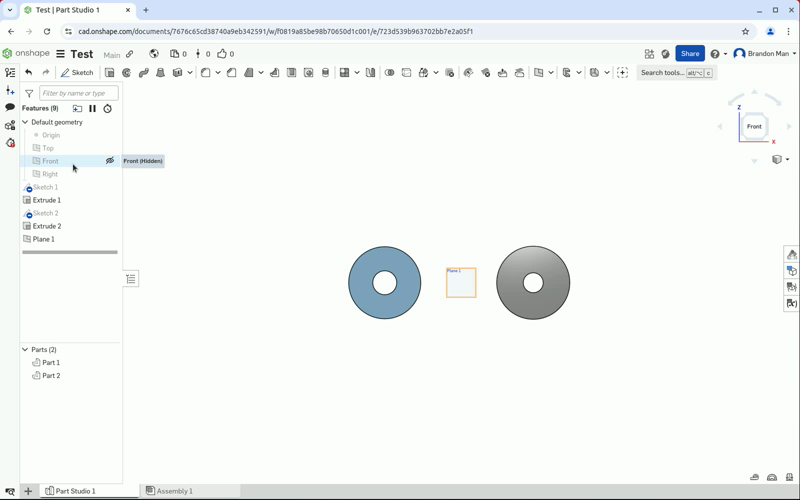
key(shift+s)
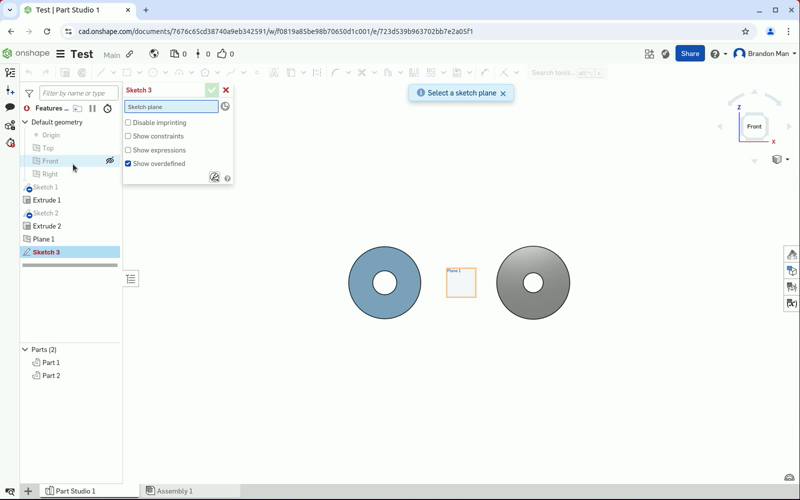
mouse_move(73, 241)
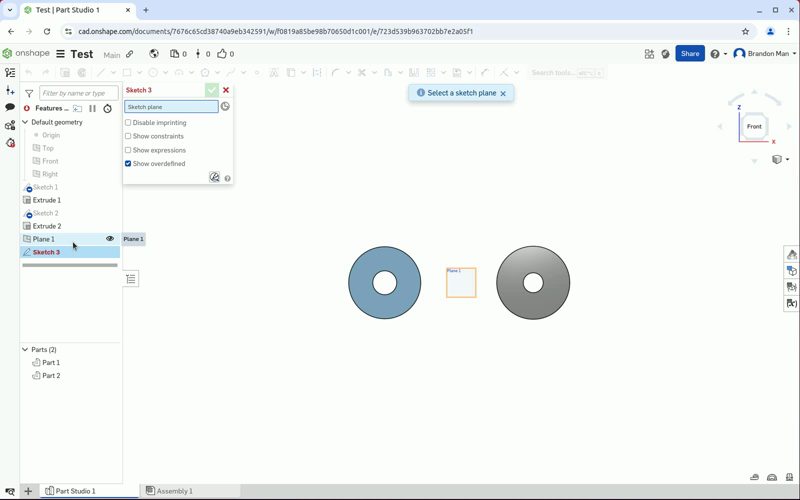
click(73, 241)
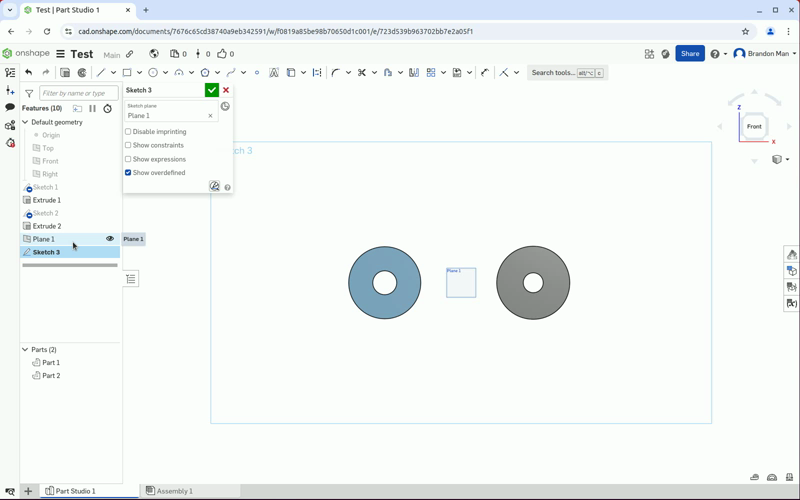
mouse_move(73, 352)
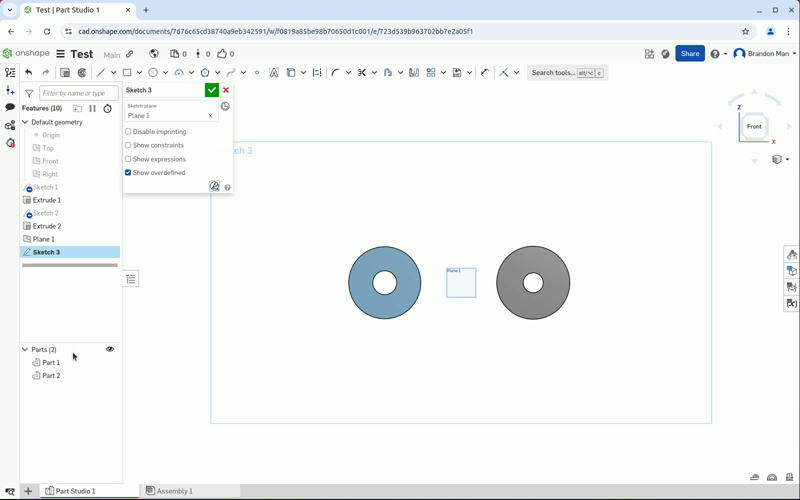
key(y)
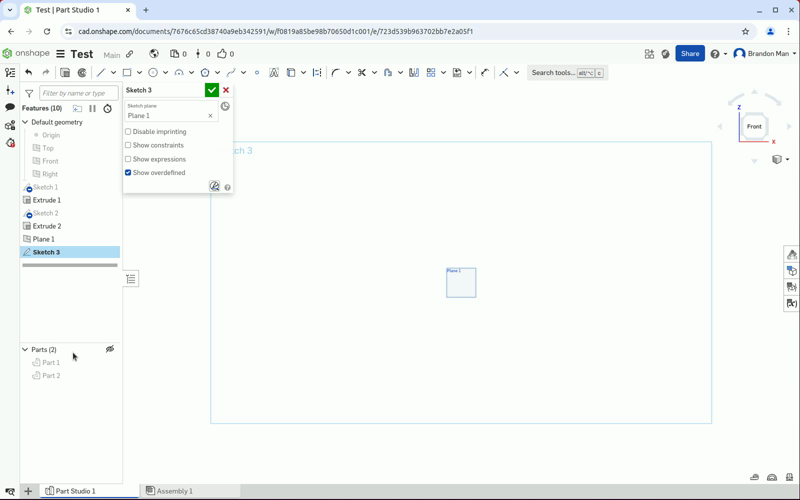
key(c)
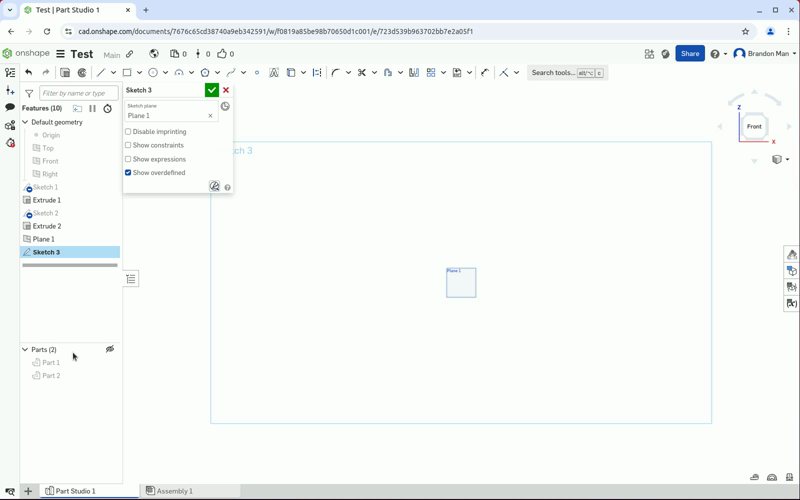
key_down(shift)
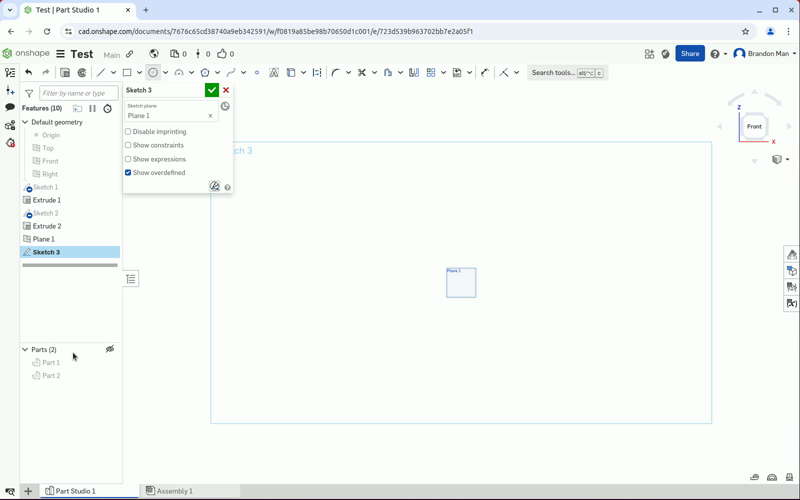
mouse_move(383, 282)
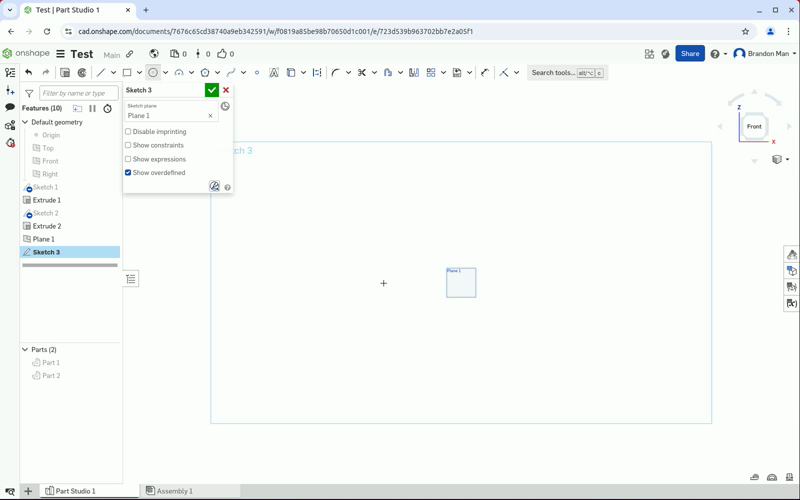
click(383, 282)
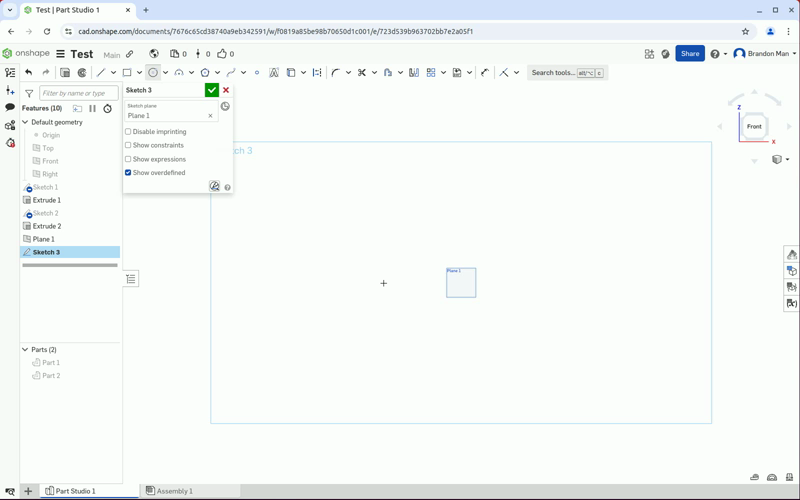
key_up(shift)
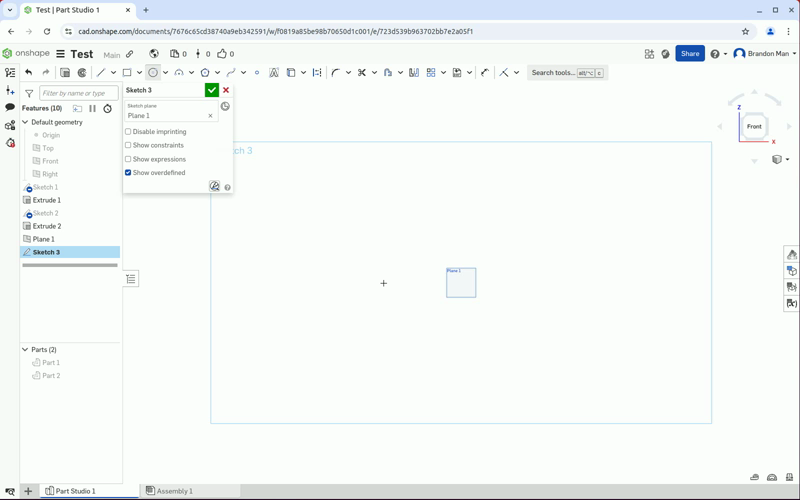
mouse_move(396, 282)
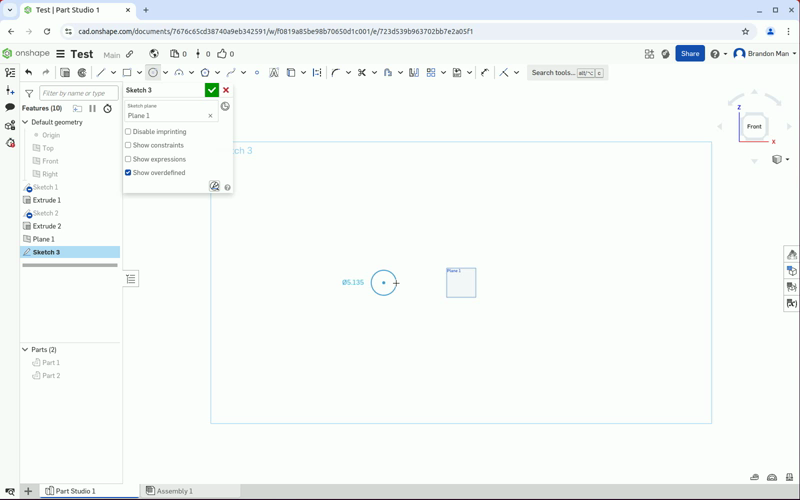
click(396, 282)
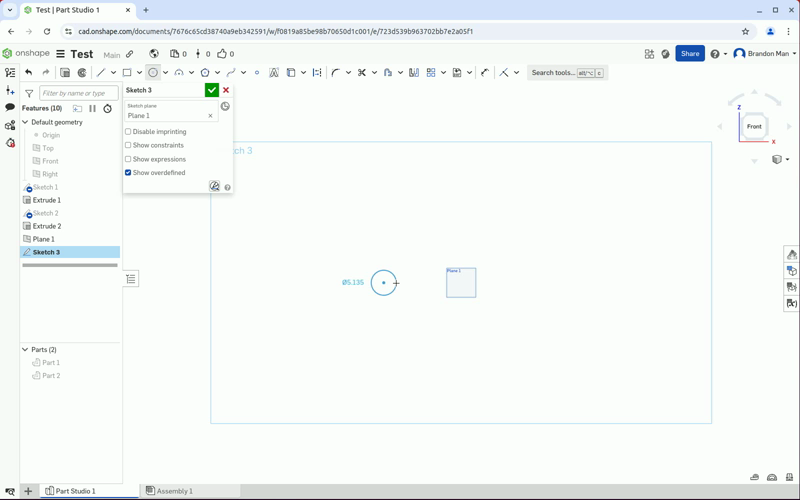
key(esc)
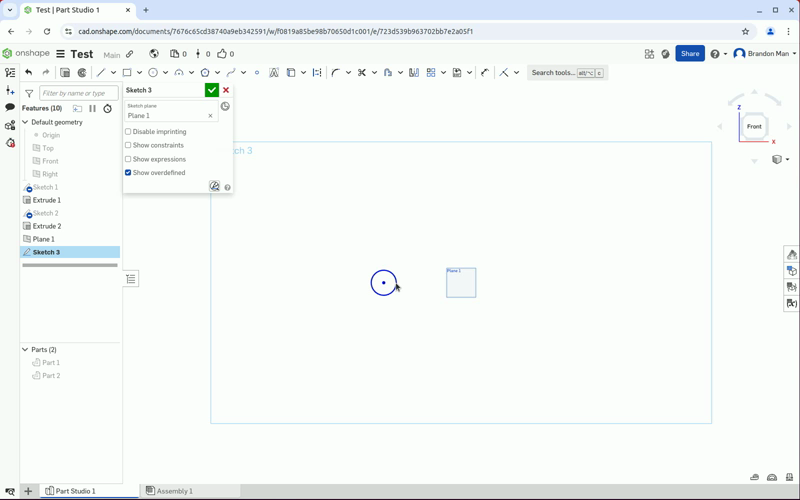
mouse_move(384, 284)
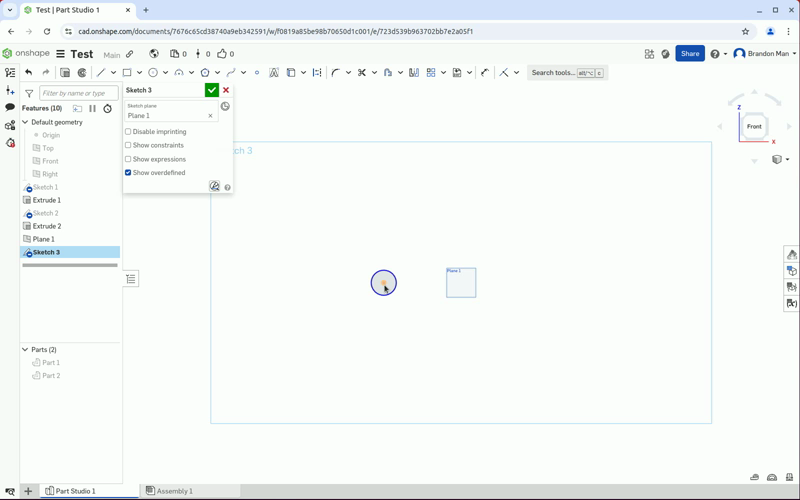
scroll(6)
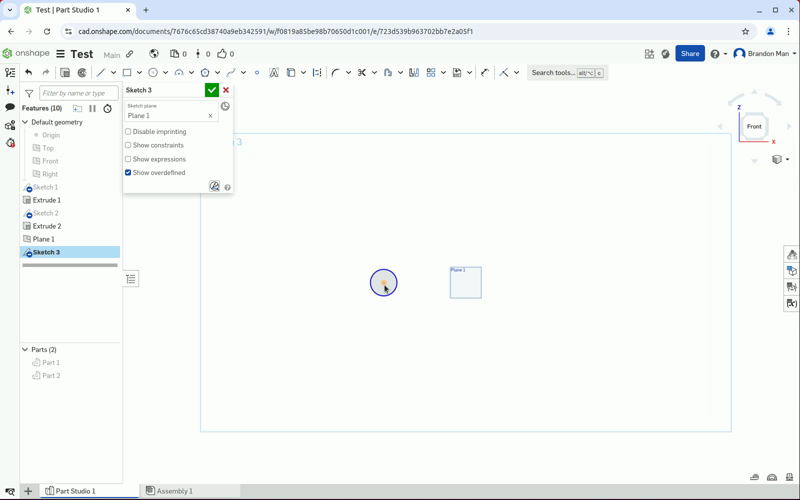
scroll(6)
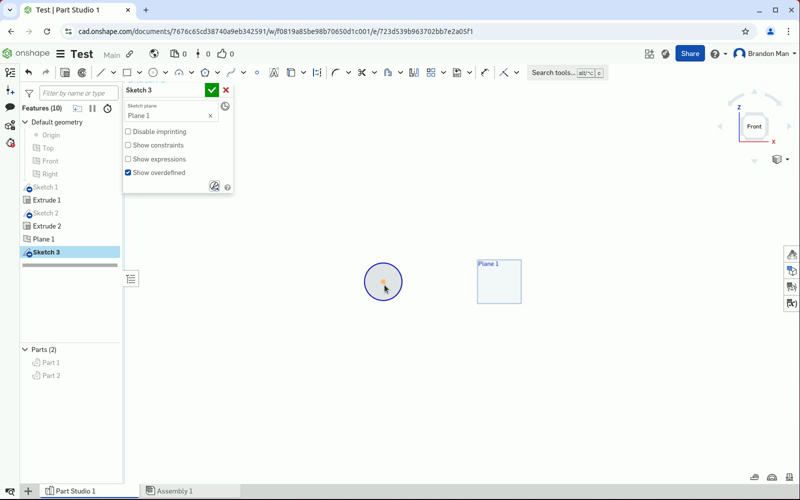
scroll(6)
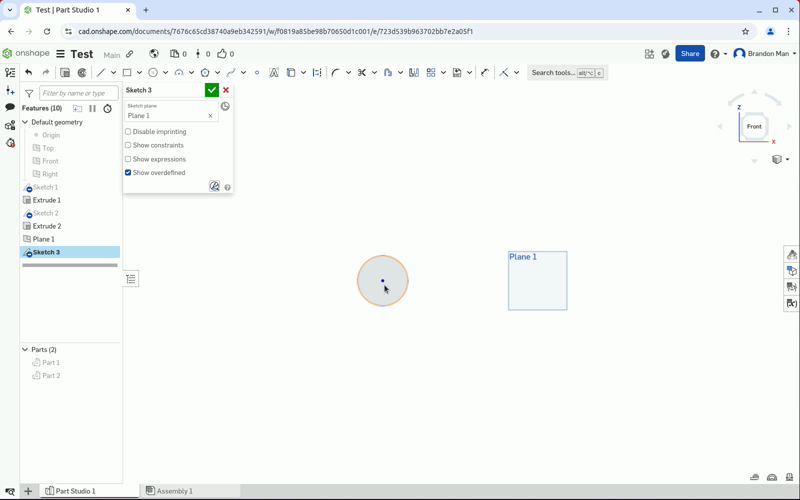
scroll(6)
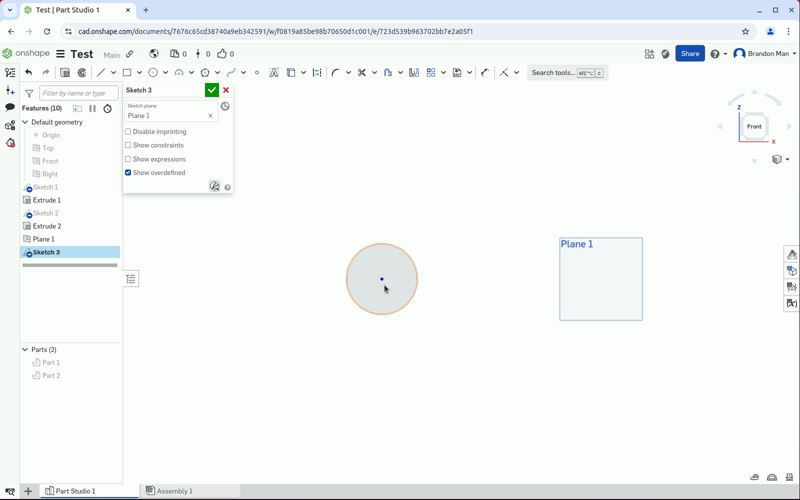
scroll(6)
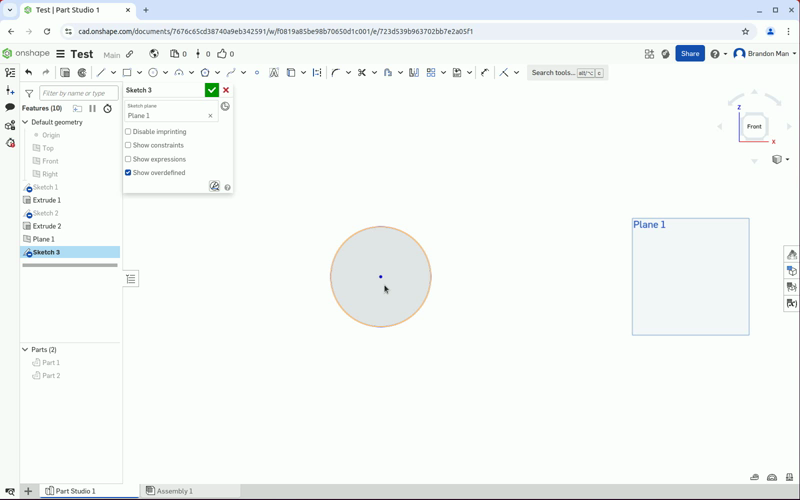
scroll(6)
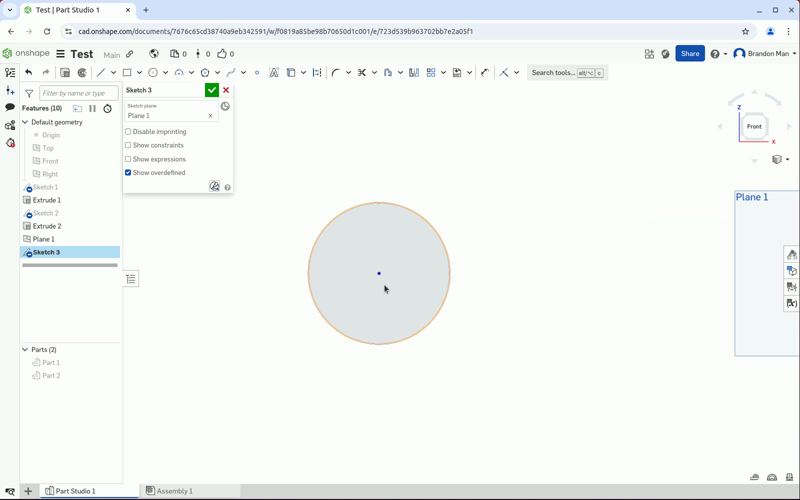
scroll(6)
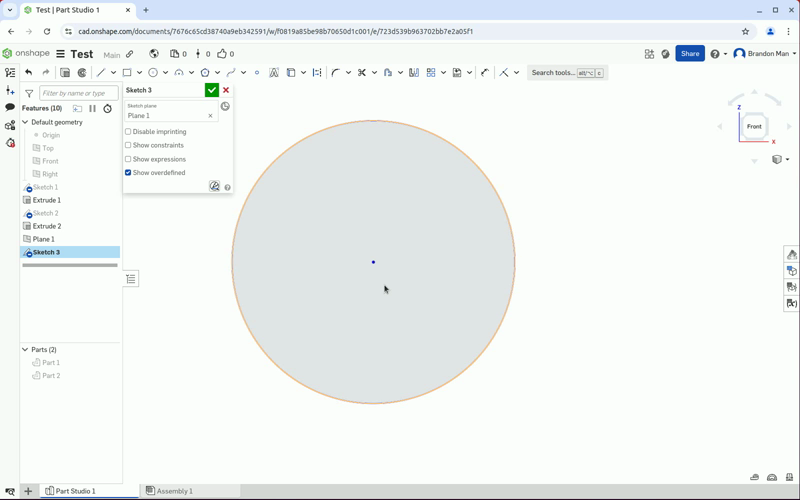
click(384, 284)
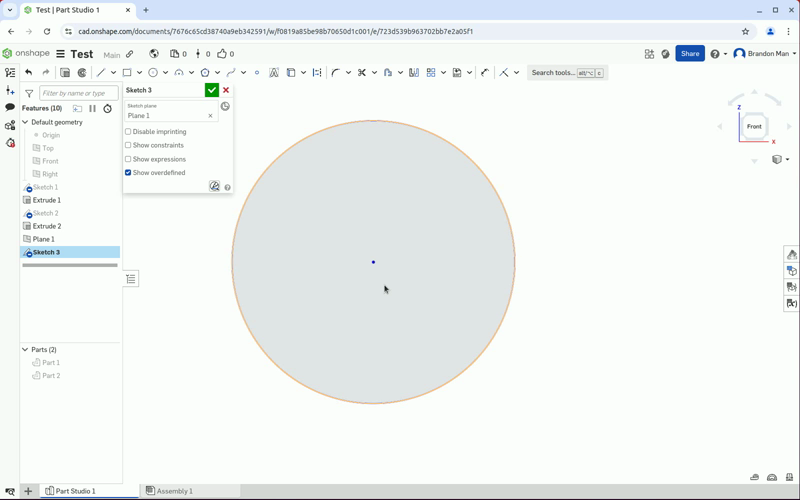
scroll(-6)
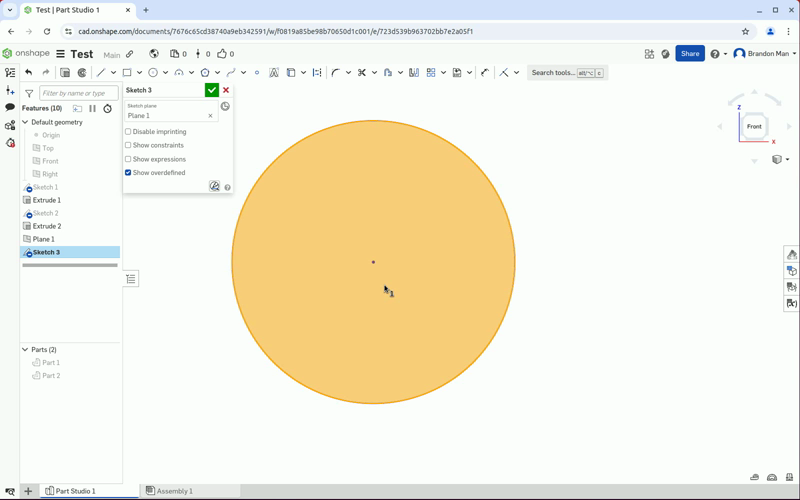
scroll(-6)
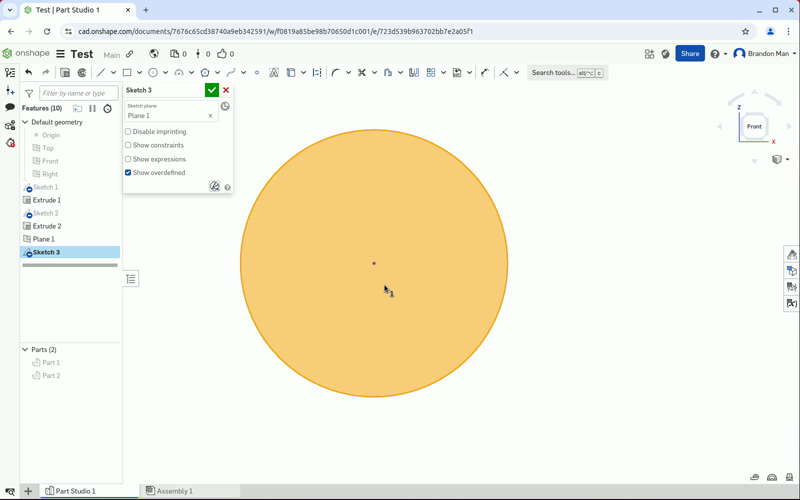
scroll(-6)
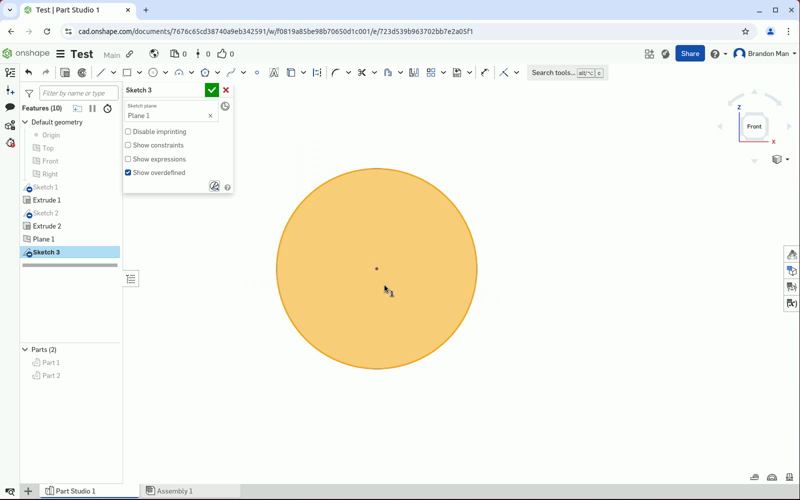
scroll(-6)
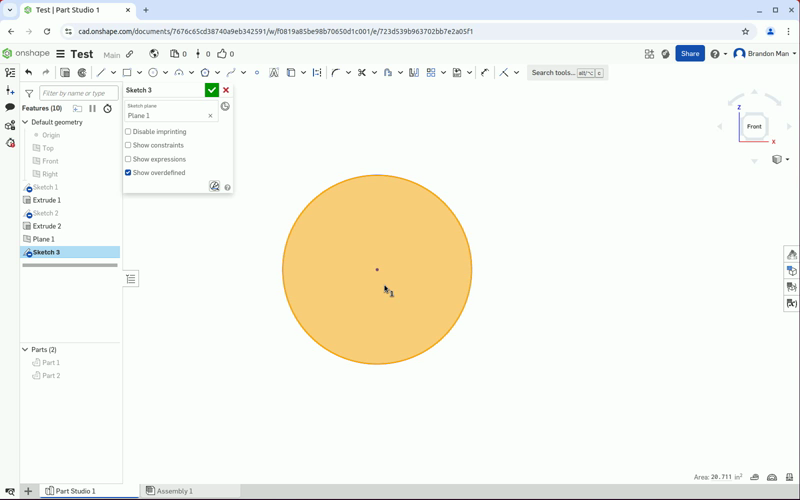
scroll(-6)
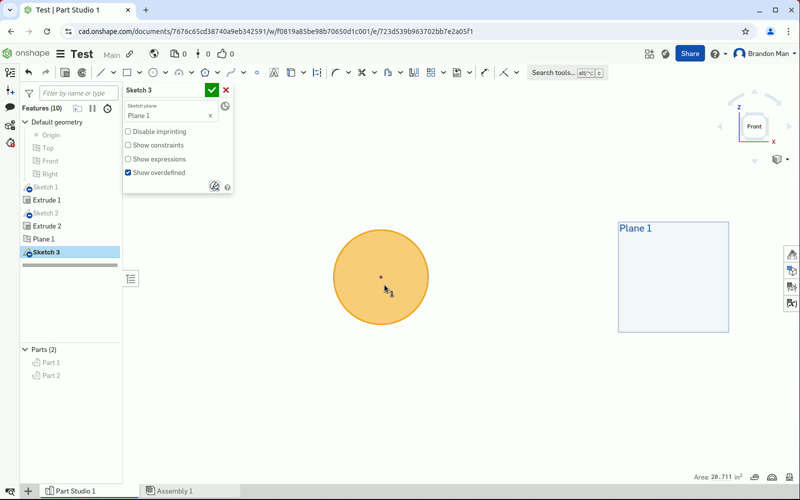
scroll(-6)
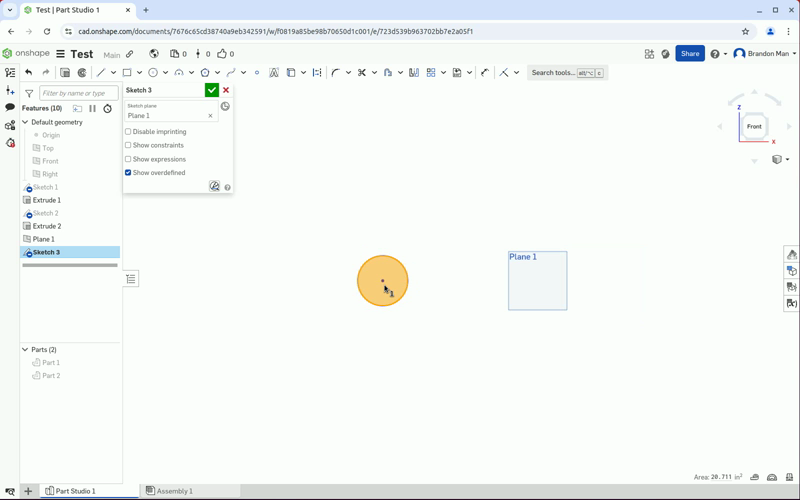
scroll(-6)
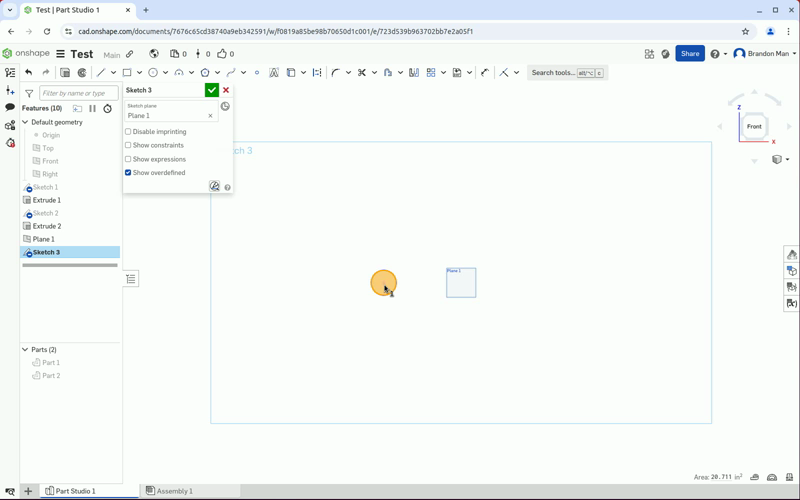
mouse_move(73, 352)
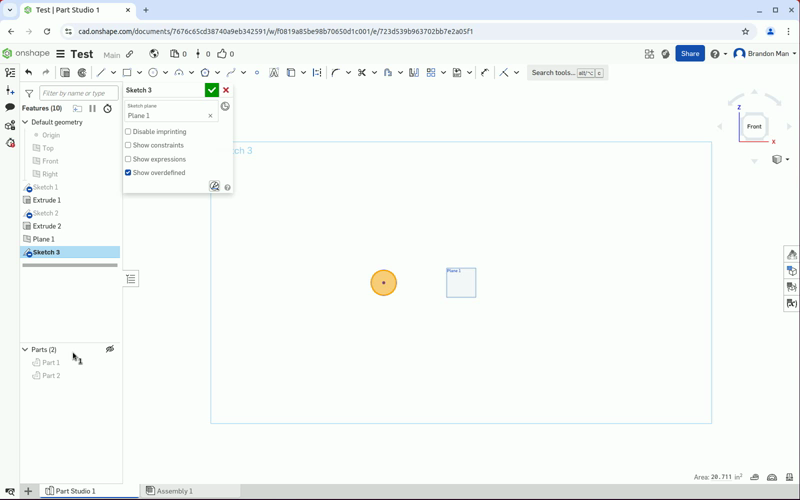
key(shift+y)
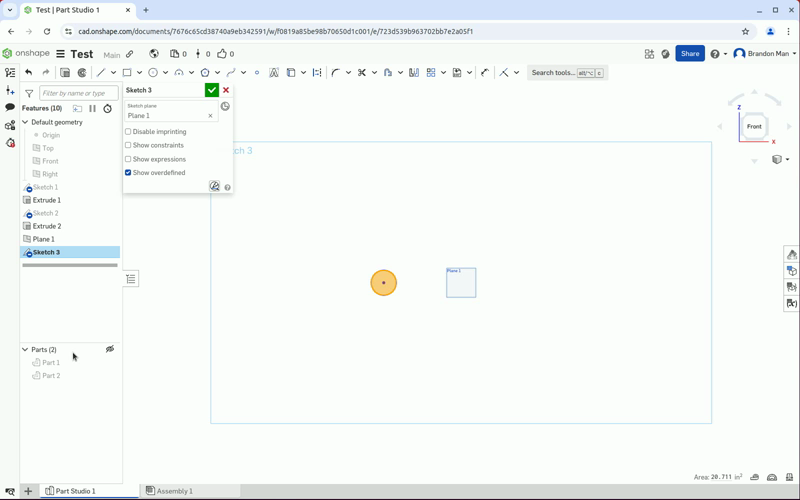
key(shift+e)
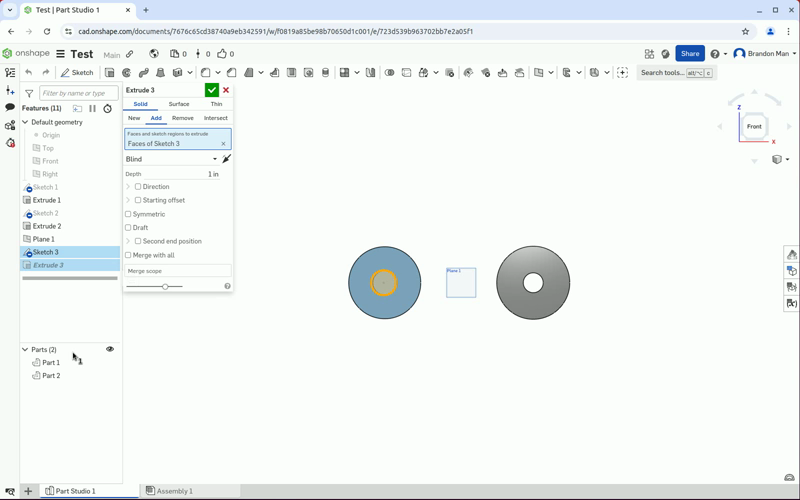
mouse_move(143, 106)
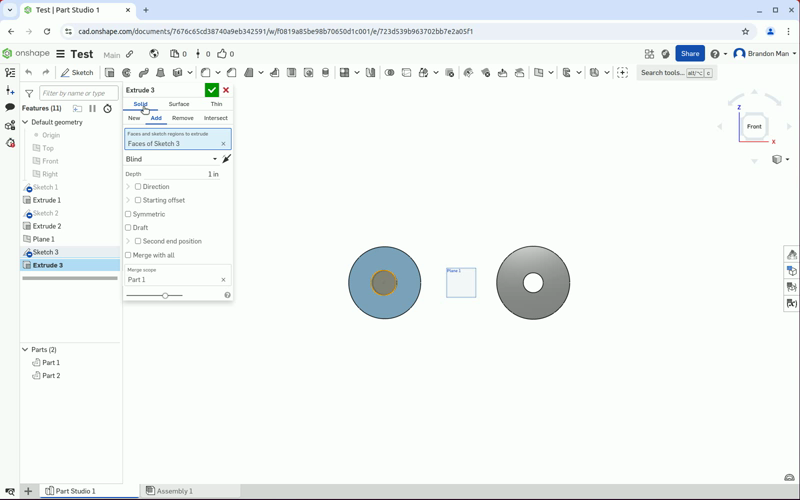
click(143, 106)
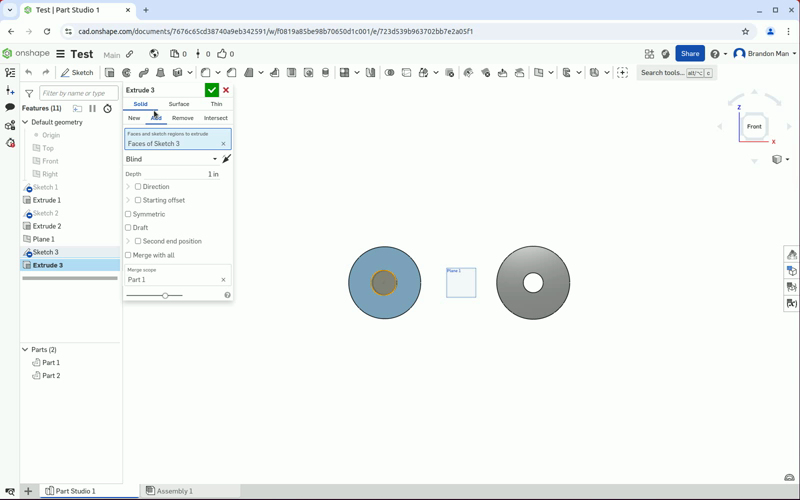
mouse_move(186, 120)
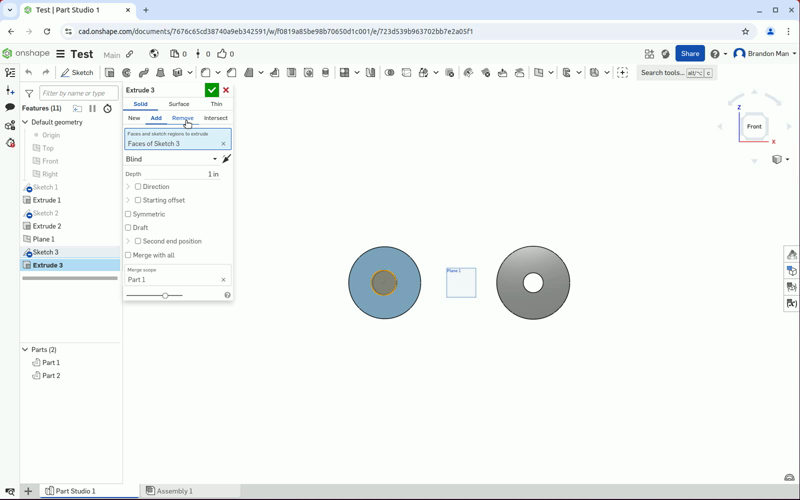
click(186, 120)
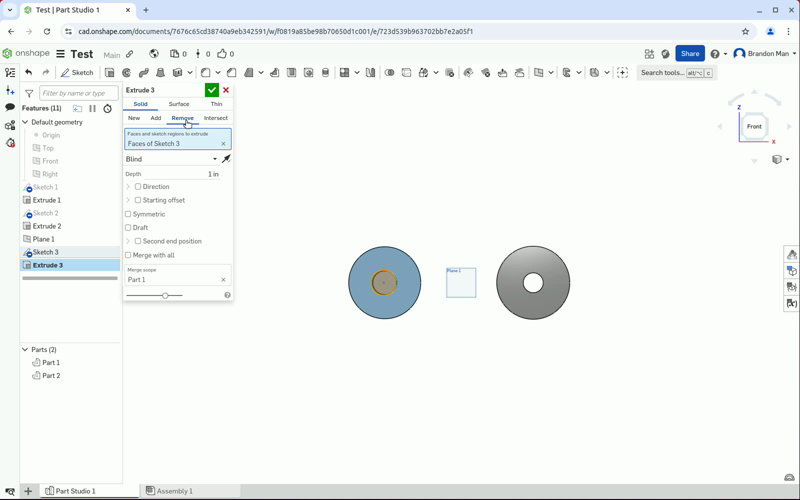
key(tab, 4)
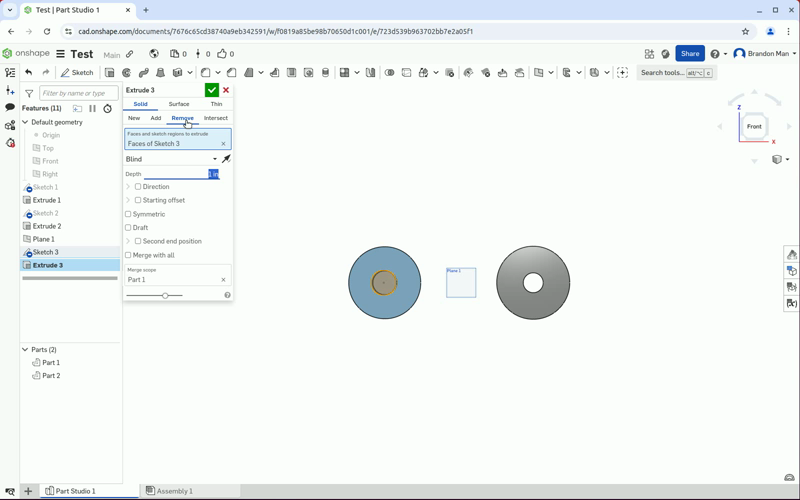
text(5.777)
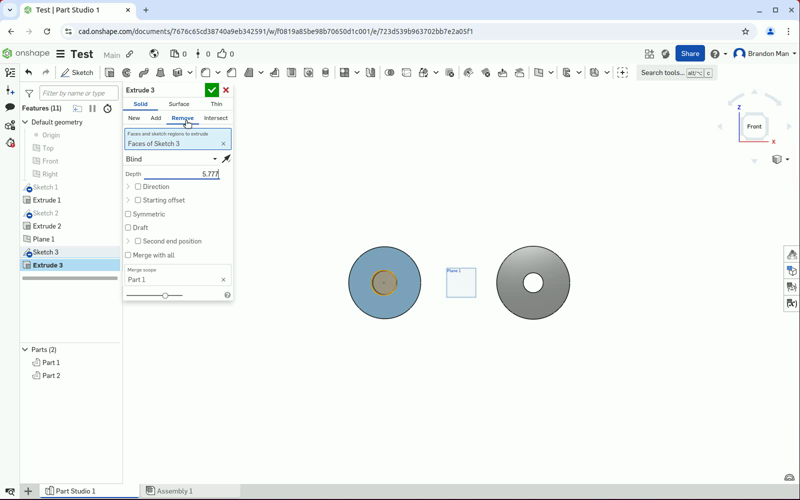
key(tab, 6)
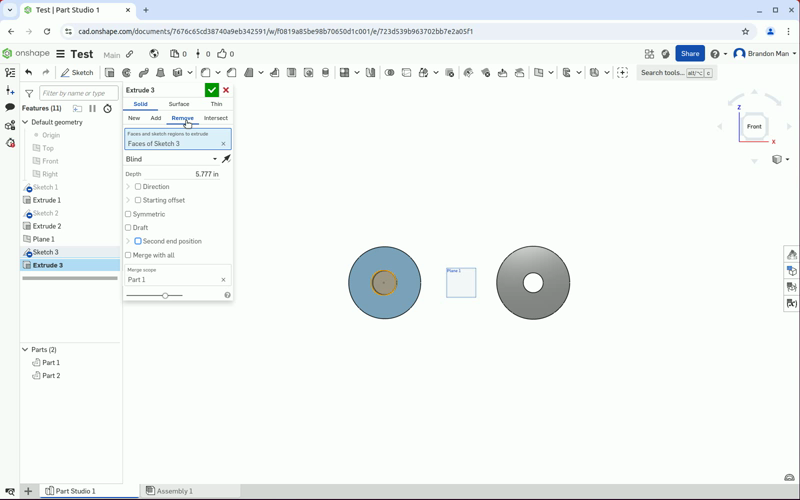
key(space)
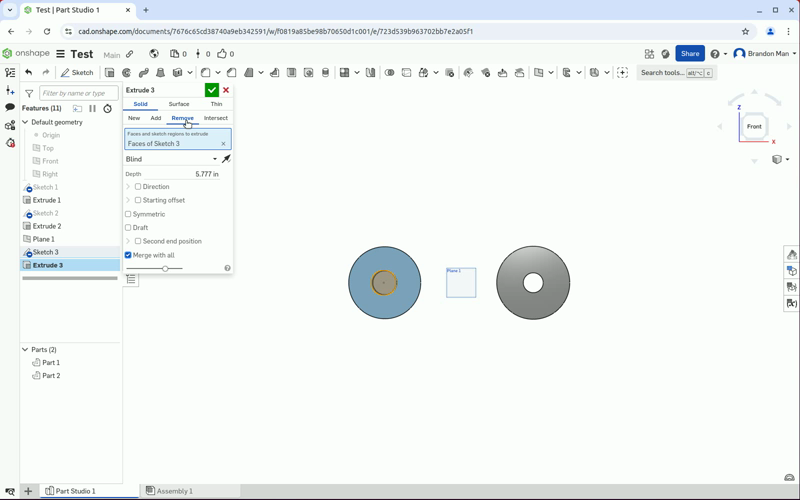
key(enter)
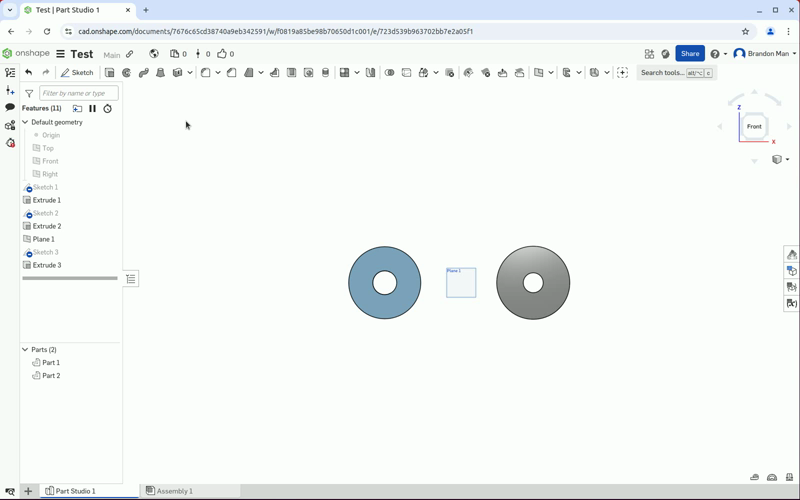
key(shift+h)
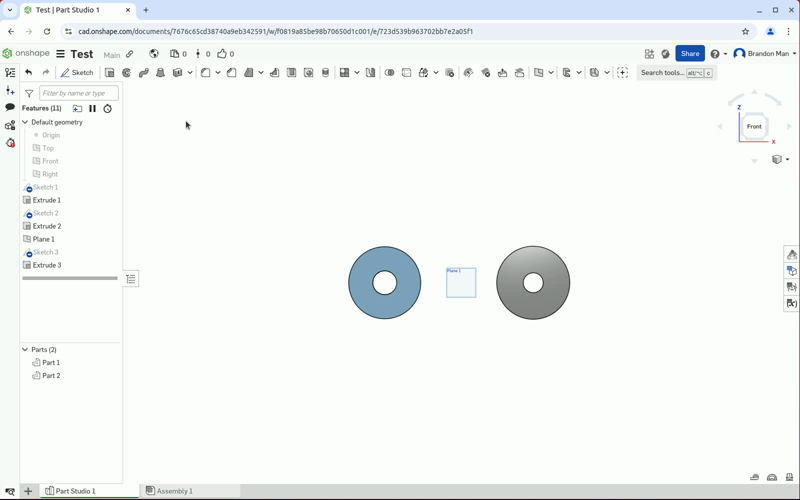
key(shift+h)
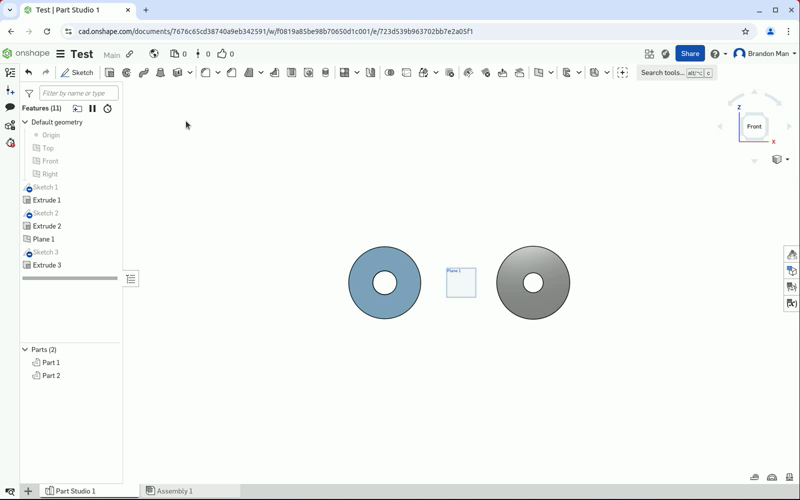
mouse_move(73, 189)
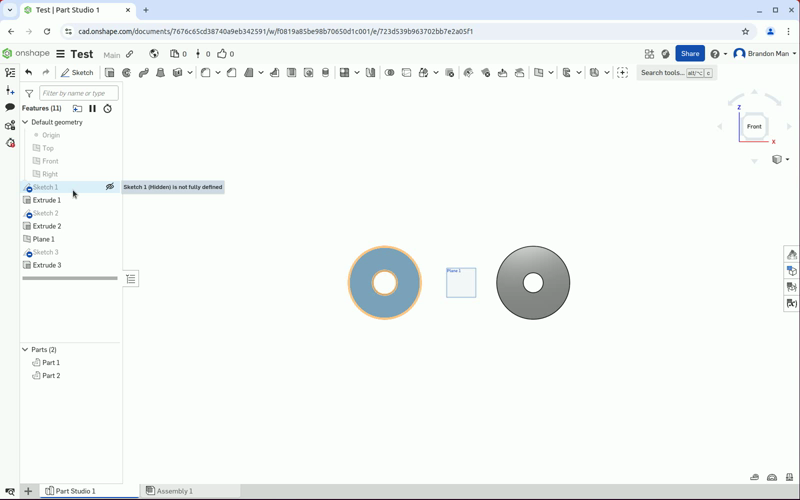
click(73, 189)
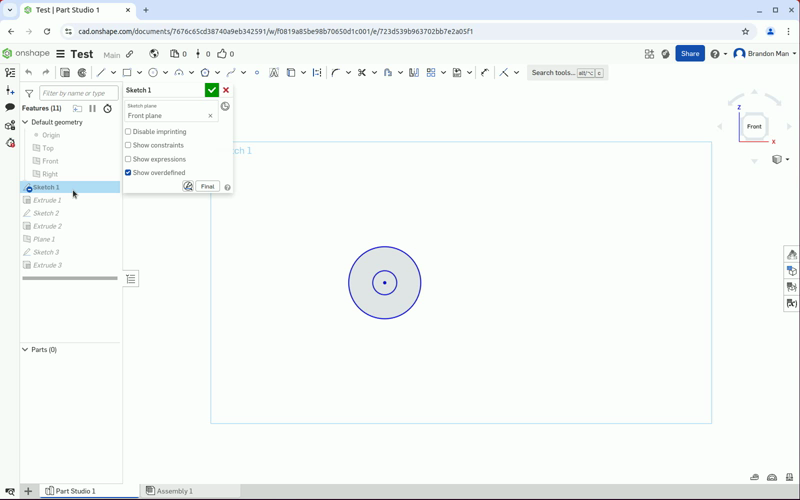
mouse_move(229, 92)
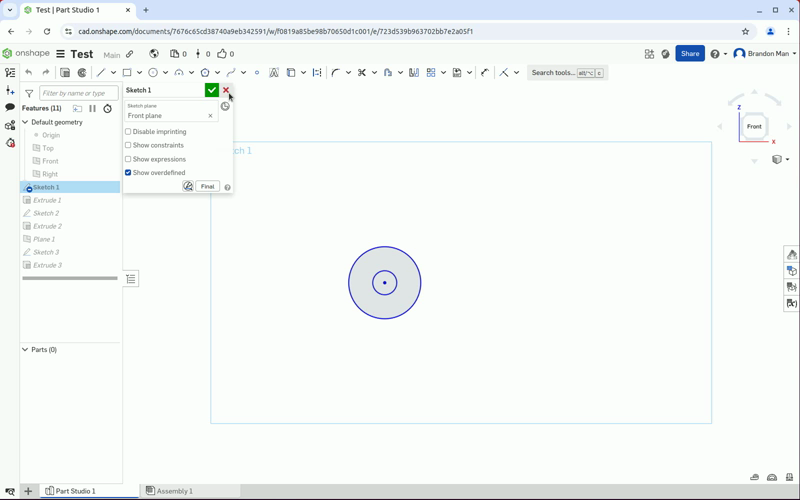
click(229, 92)
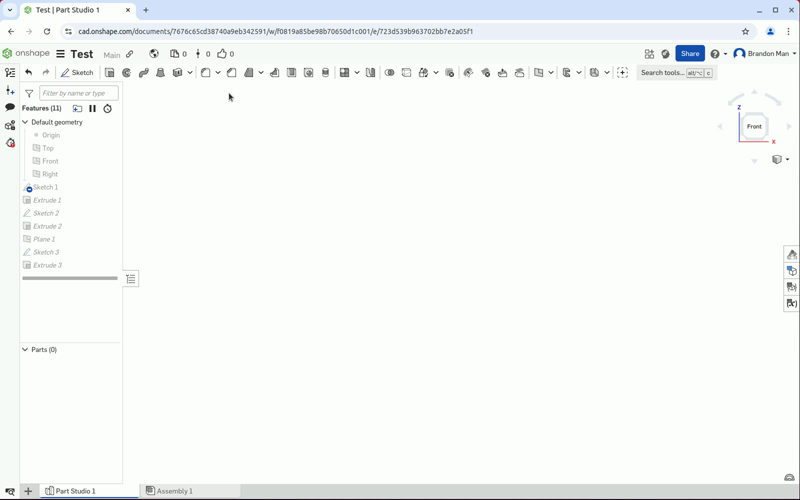
key(shift+s)
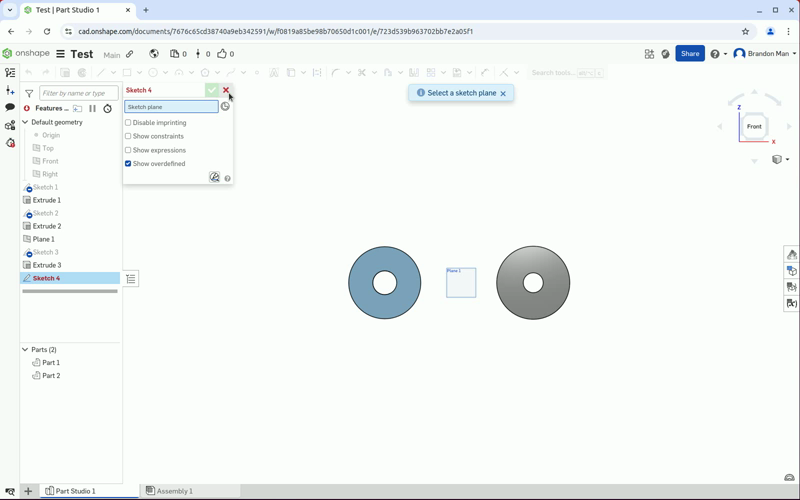
mouse_move(73, 241)
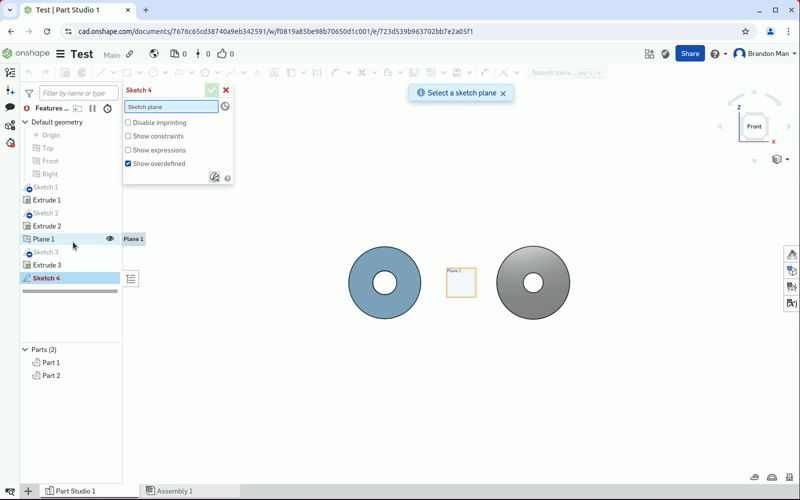
click(73, 241)
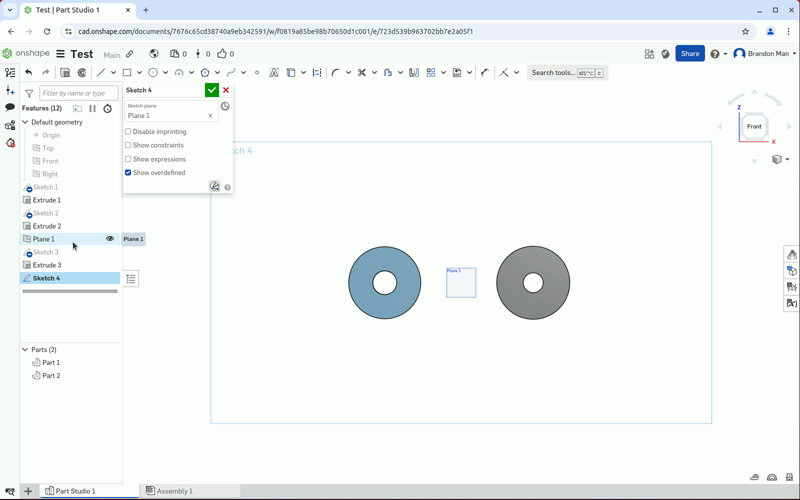
mouse_move(73, 352)
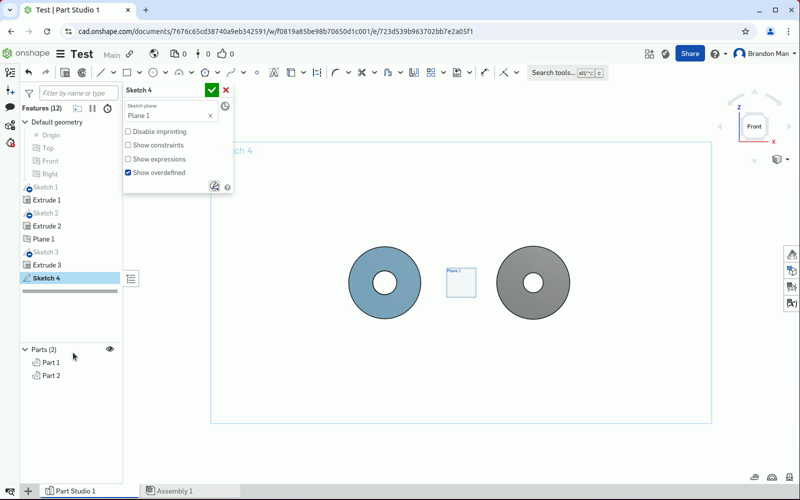
key(y)
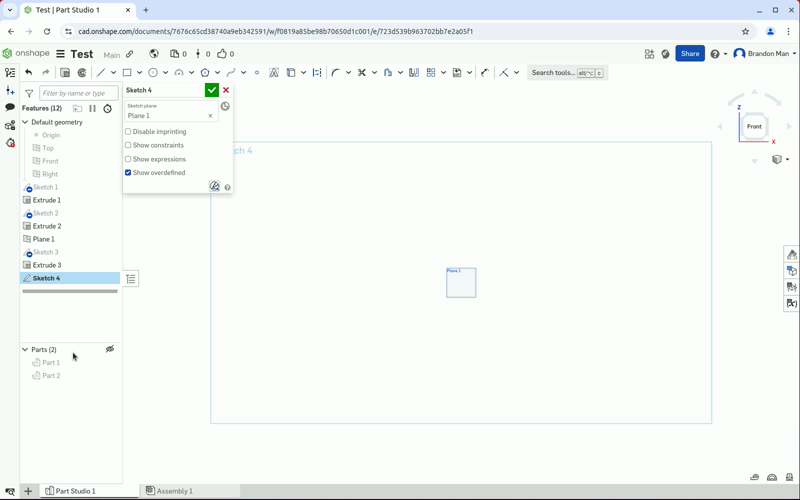
key(c)
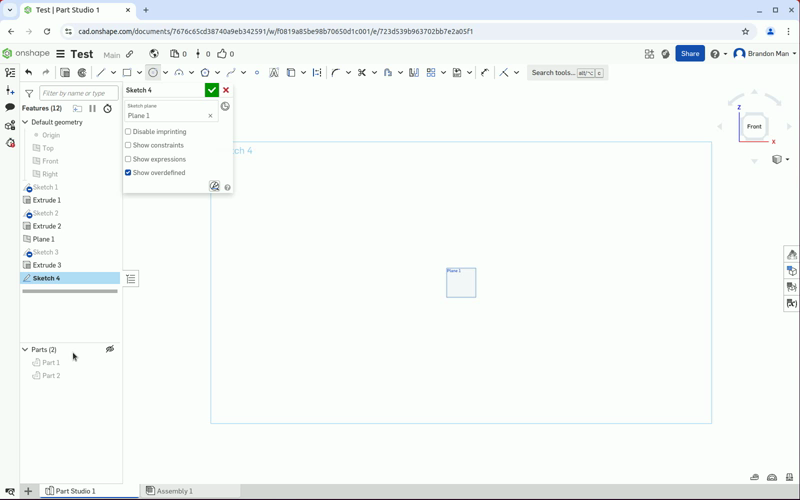
key_down(shift)
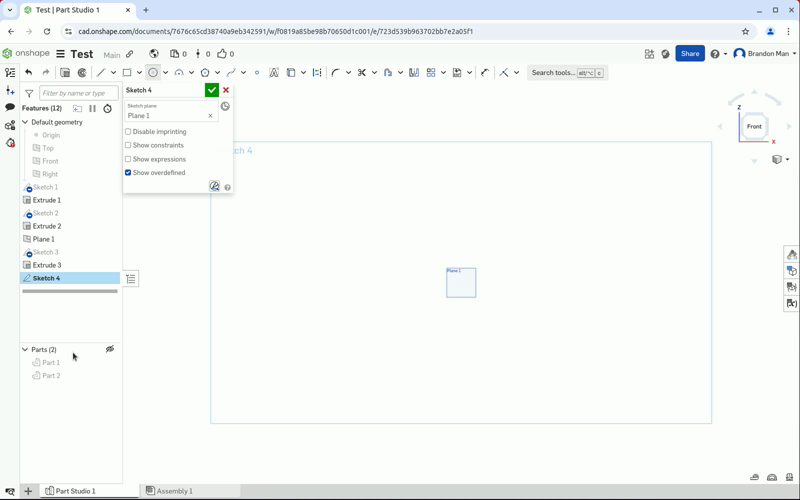
mouse_move(384, 282)
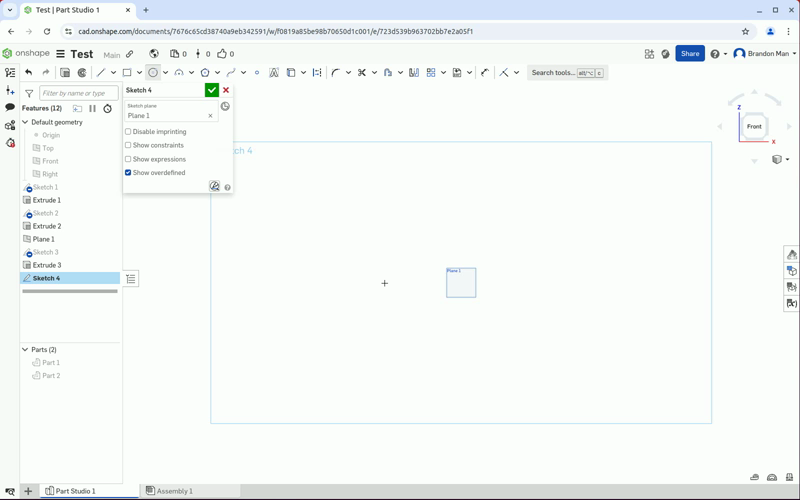
click(384, 282)
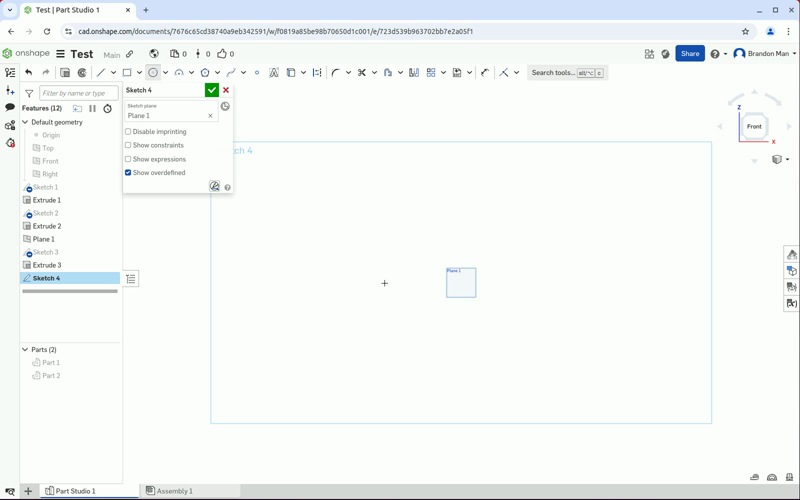
key_up(shift)
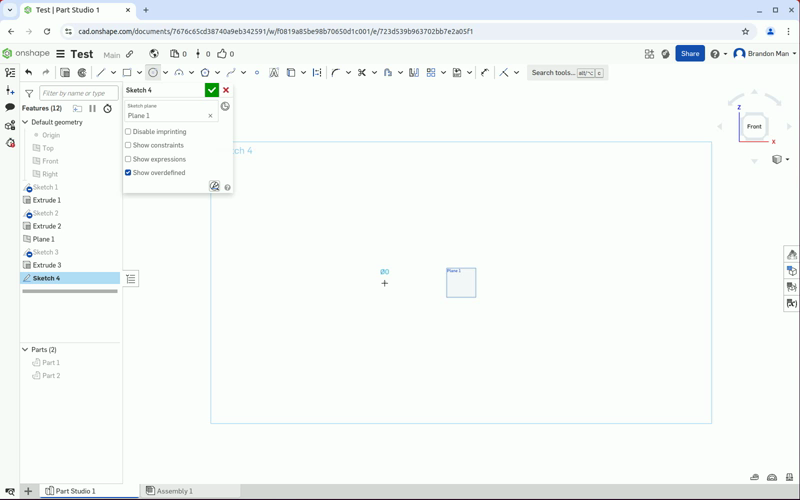
mouse_move(401, 282)
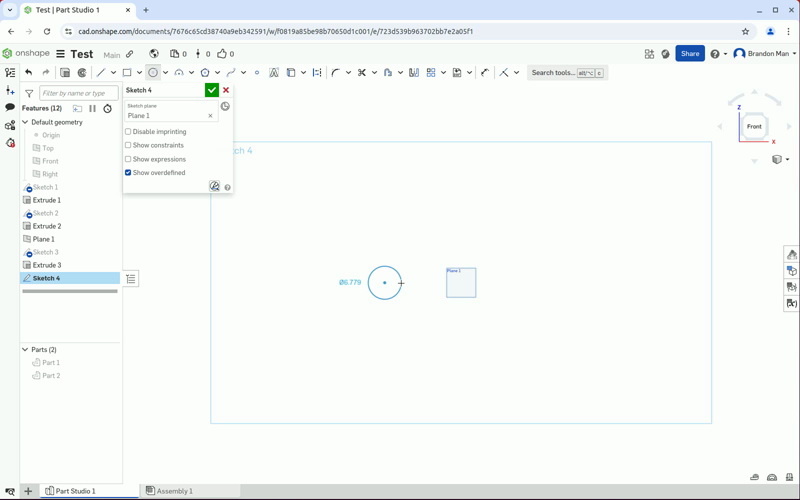
click(401, 282)
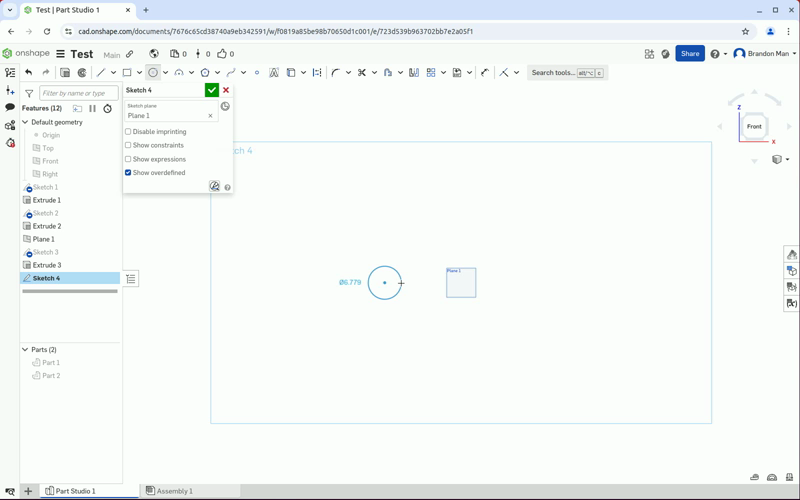
key(esc)
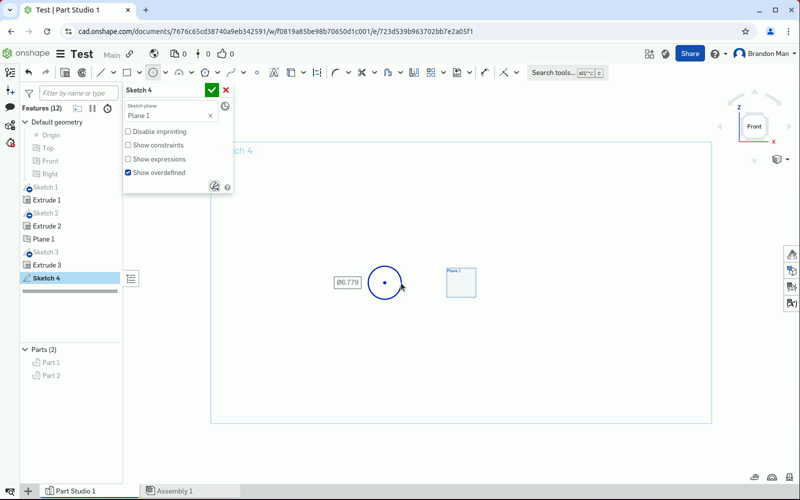
key(c)
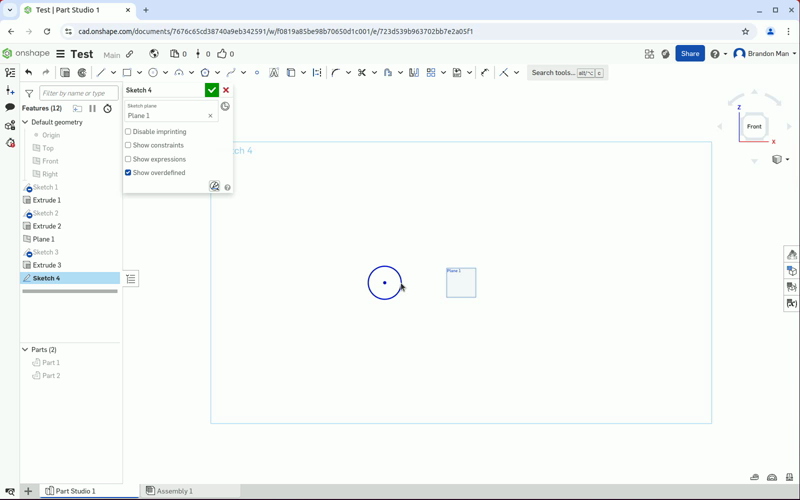
key_down(shift)
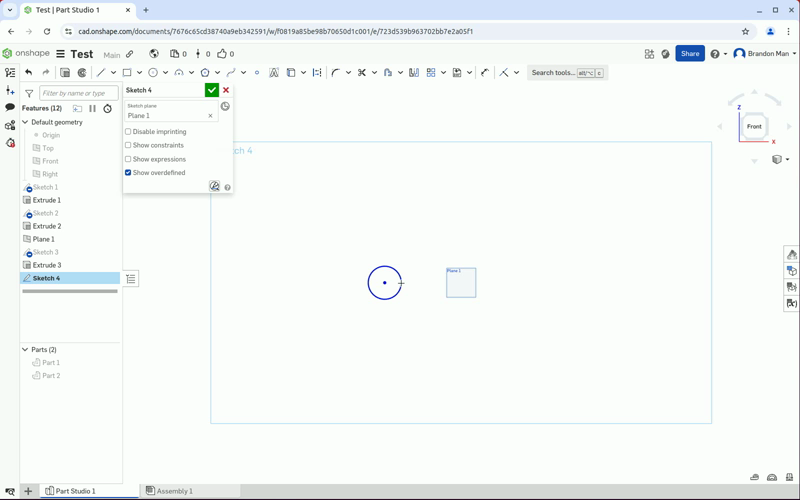
mouse_move(384, 282)
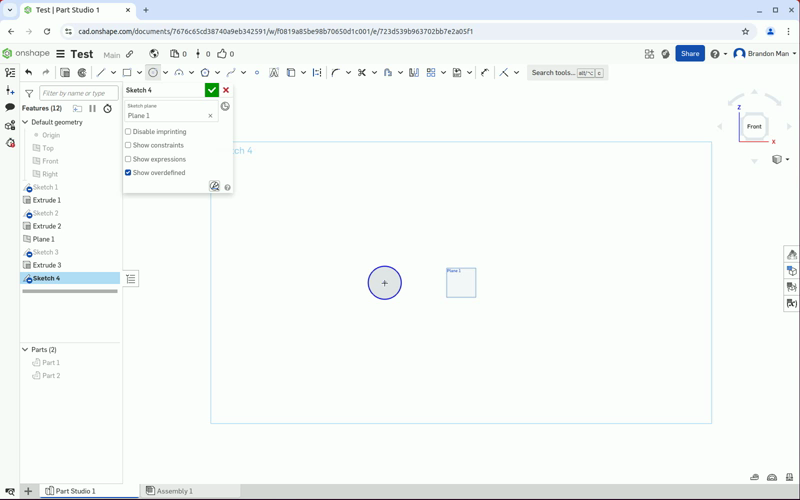
click(384, 282)
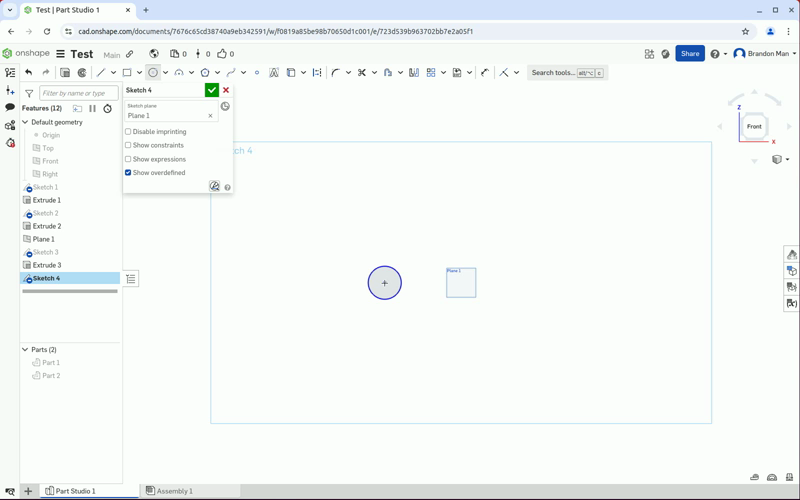
key_up(shift)
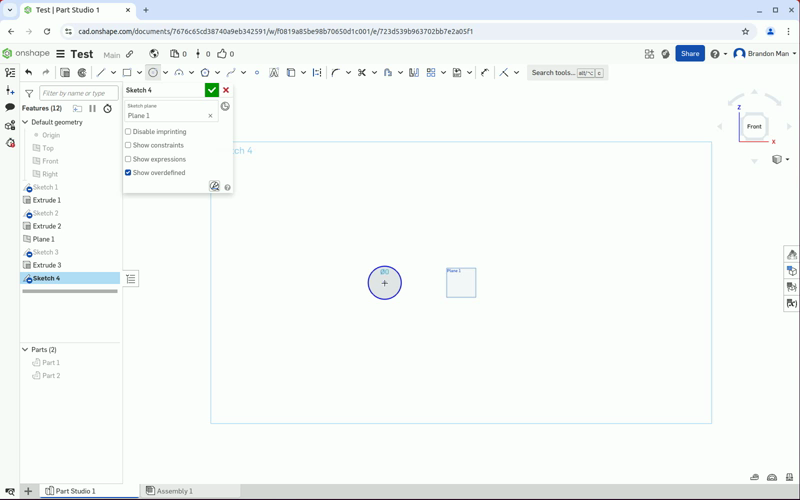
mouse_move(396, 282)
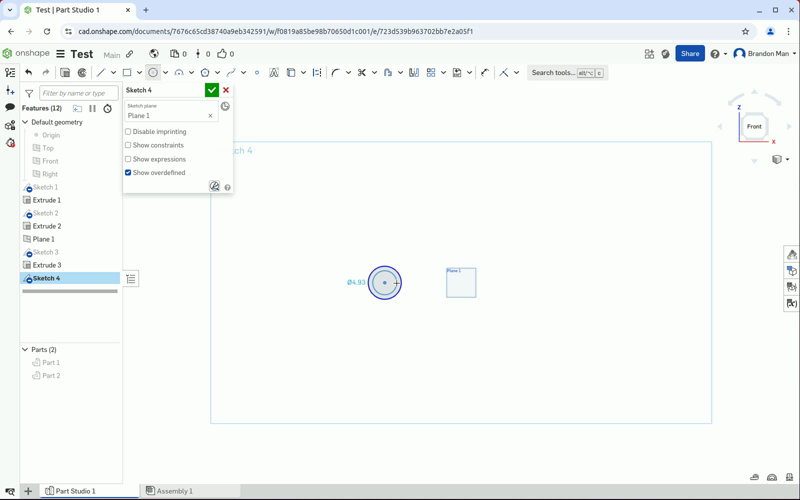
scroll(6)
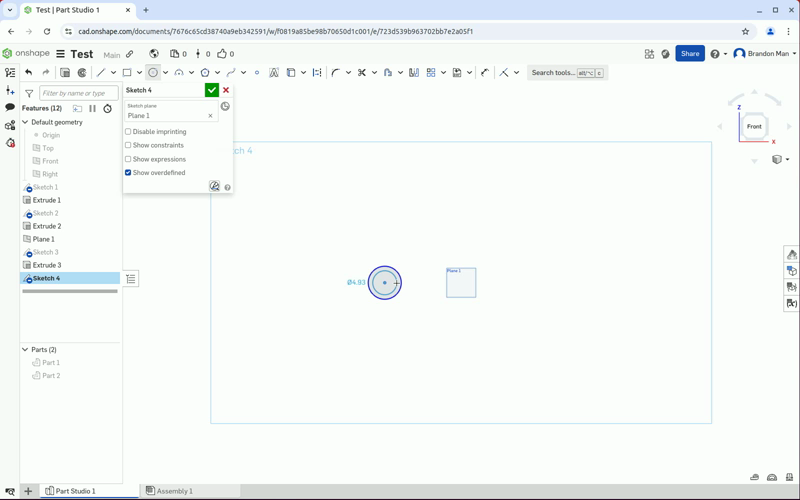
scroll(6)
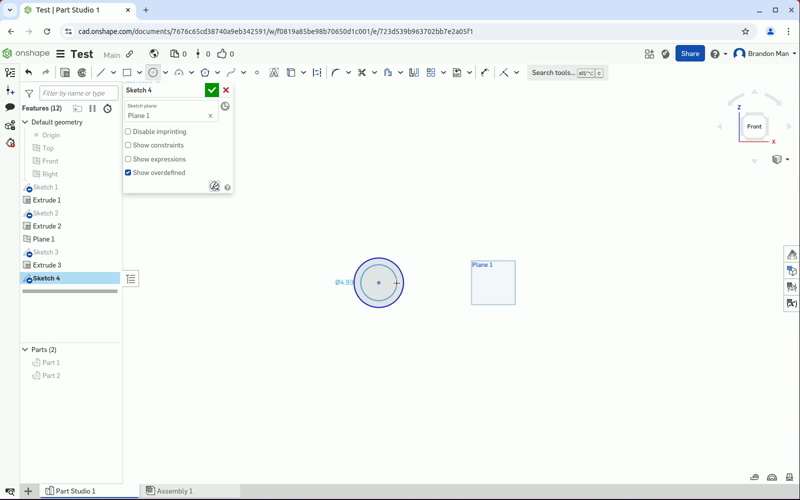
scroll(6)
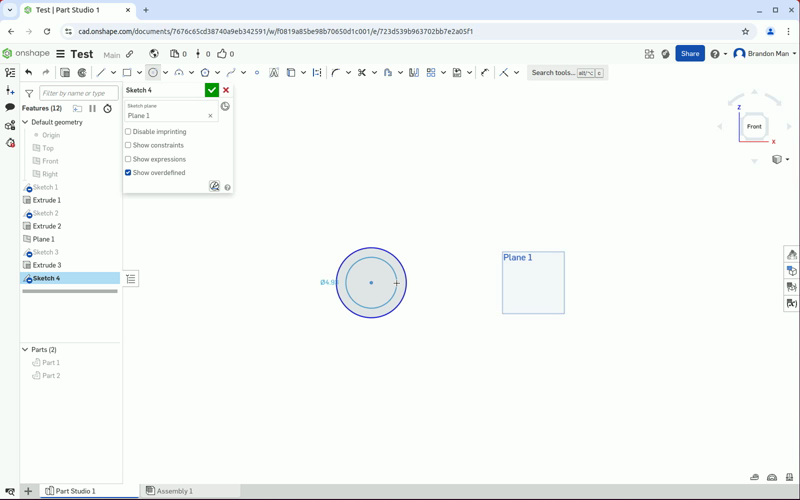
scroll(6)
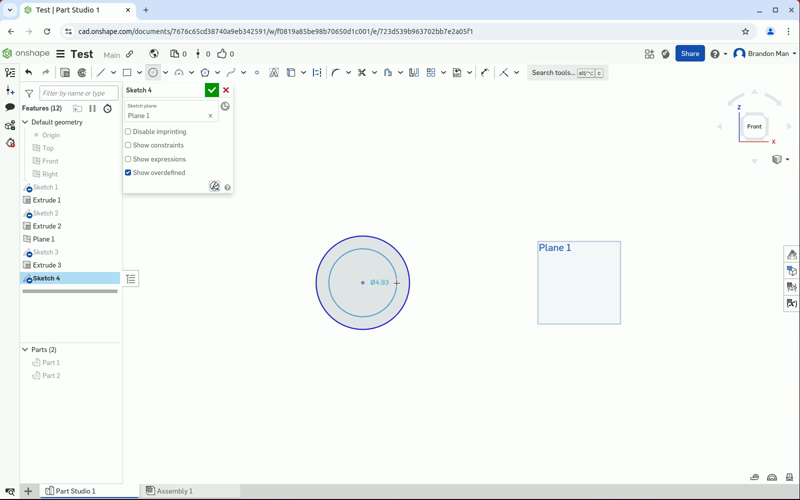
scroll(6)
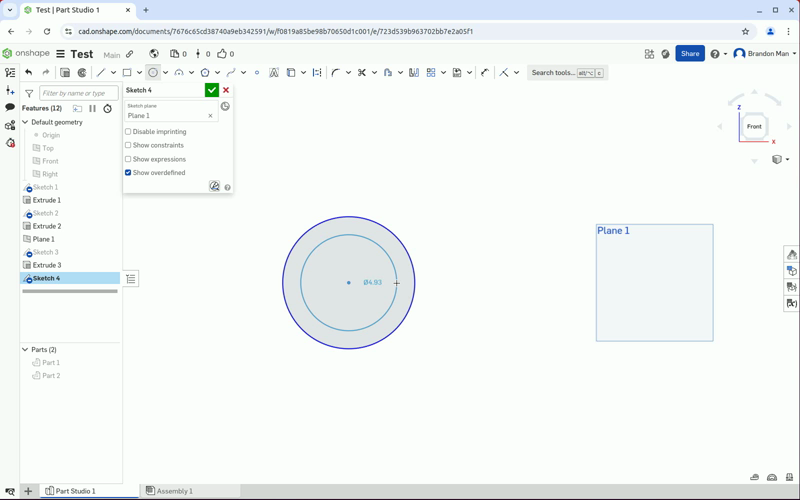
scroll(6)
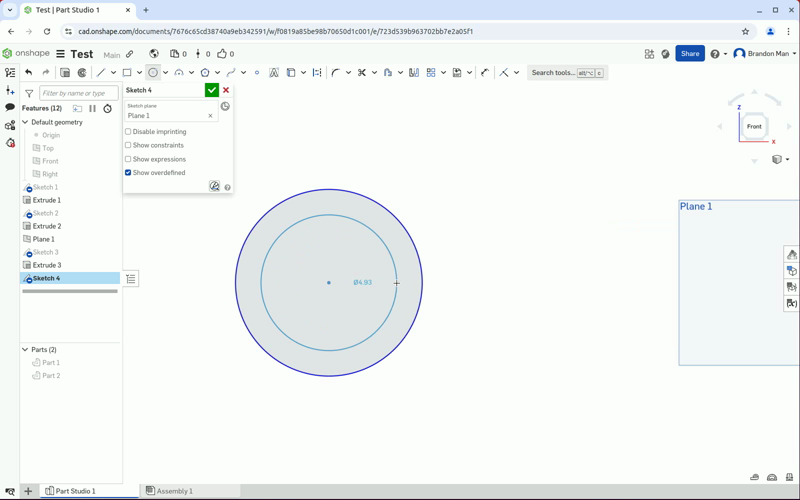
scroll(6)
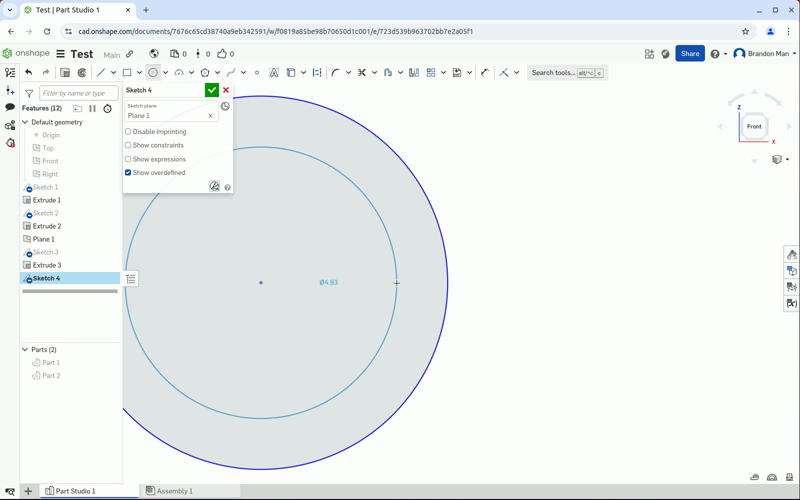
click(396, 282)
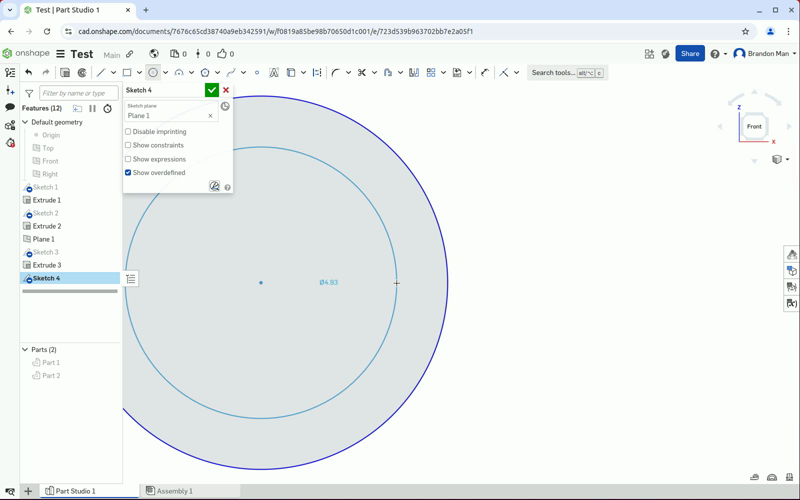
scroll(-6)
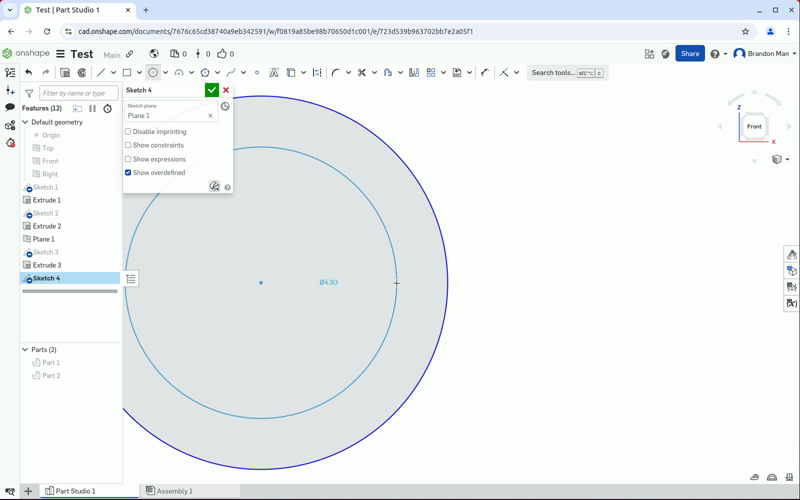
scroll(-6)
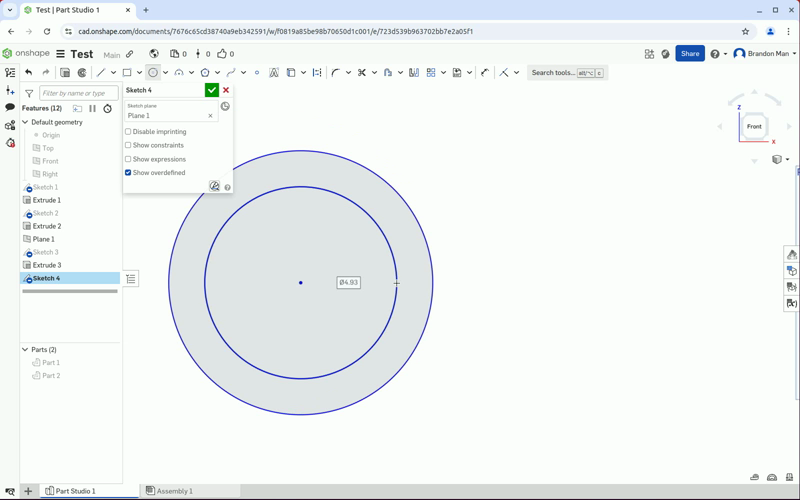
scroll(-6)
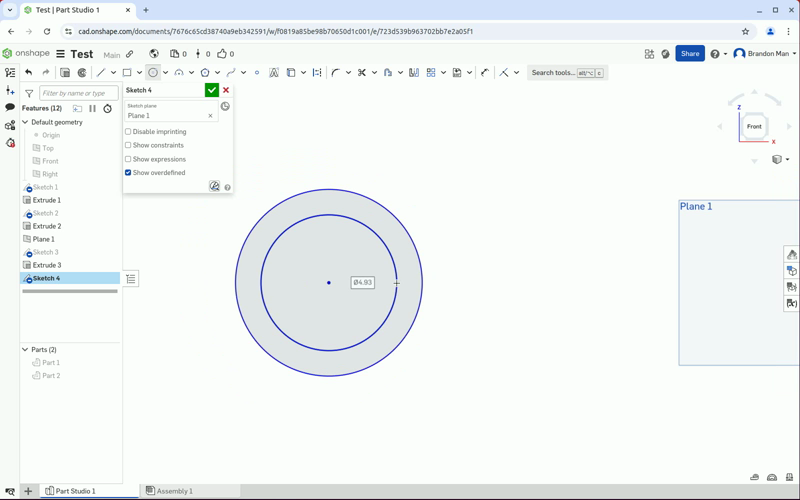
scroll(-6)
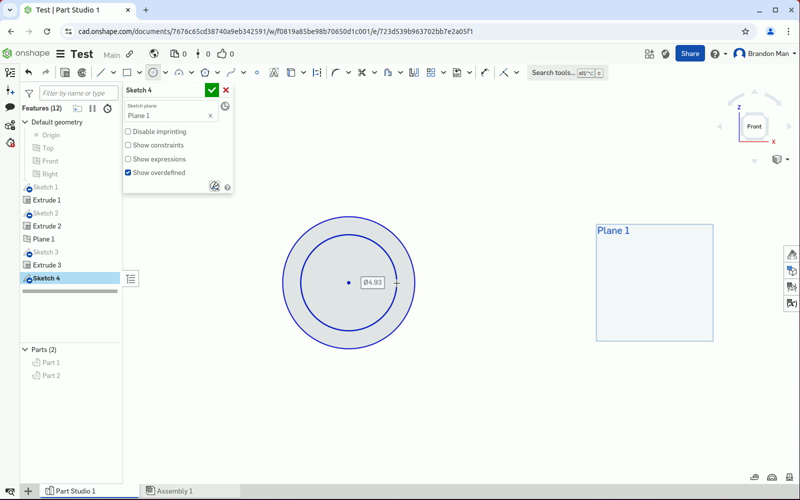
scroll(-6)
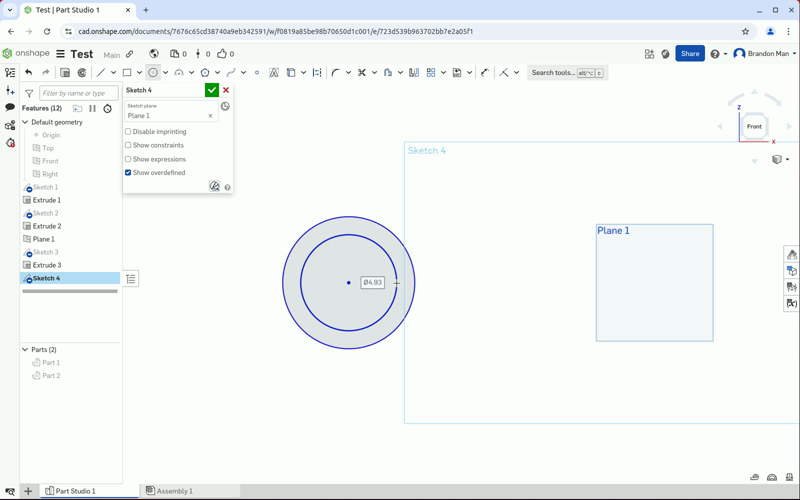
scroll(-6)
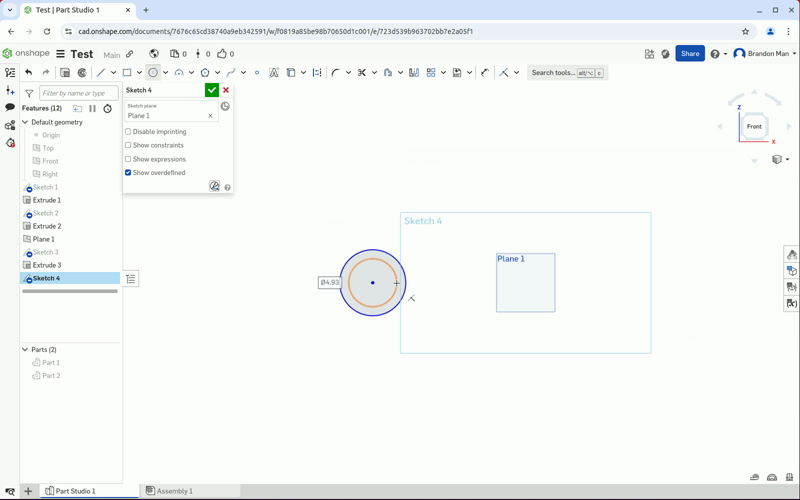
scroll(-6)
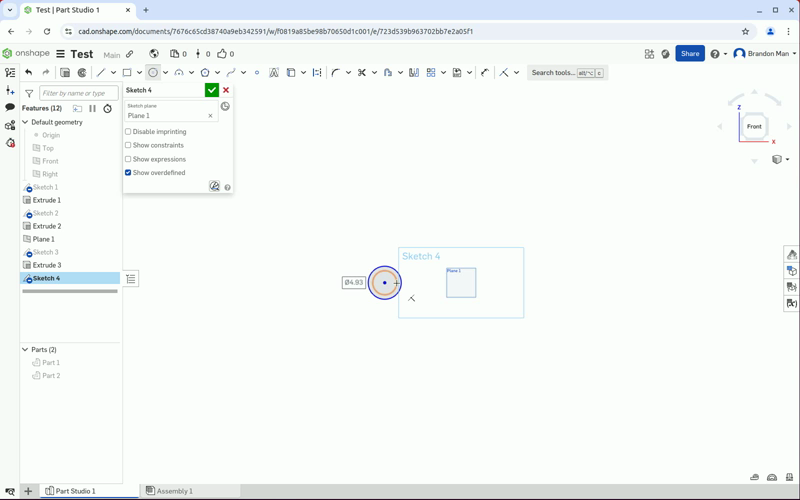
key(esc)
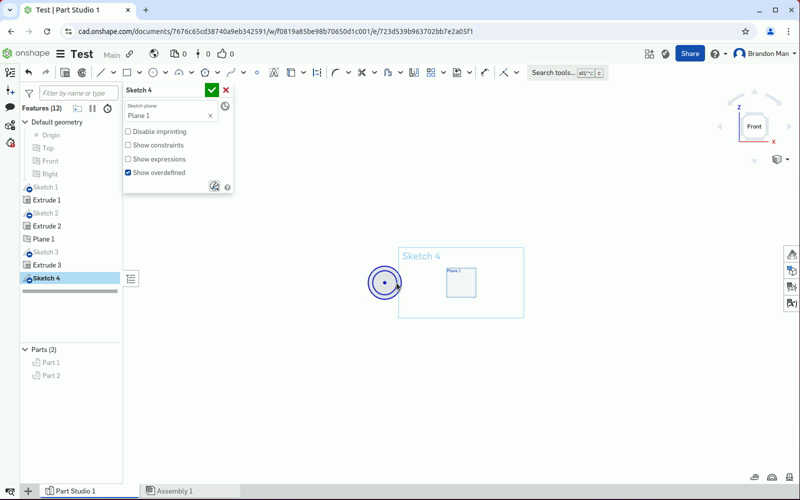
mouse_move(399, 278)
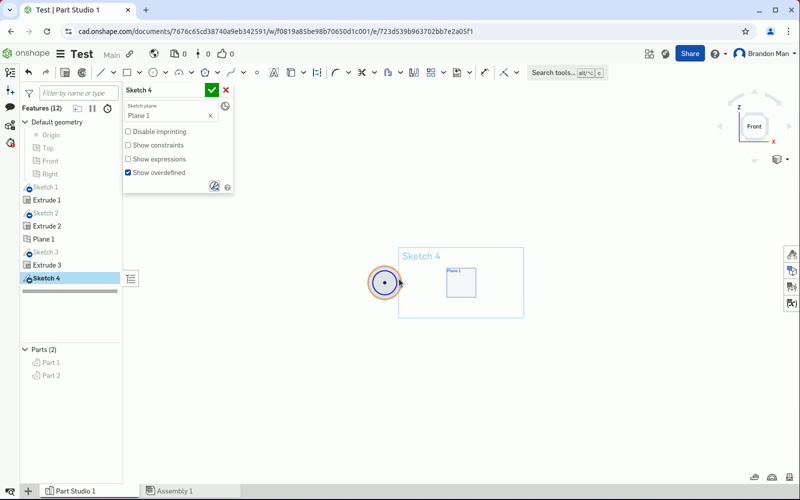
scroll(6)
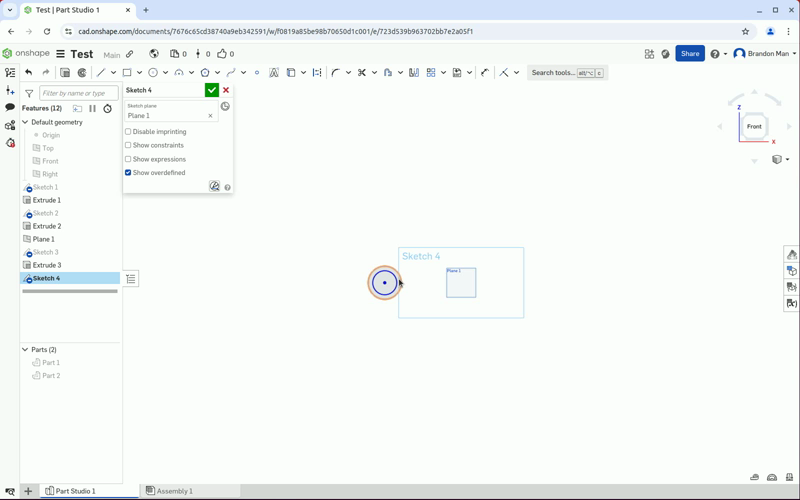
scroll(6)
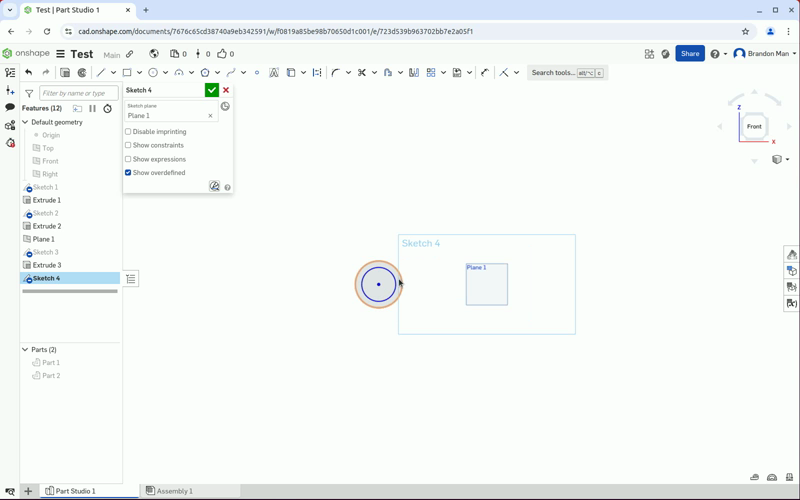
scroll(6)
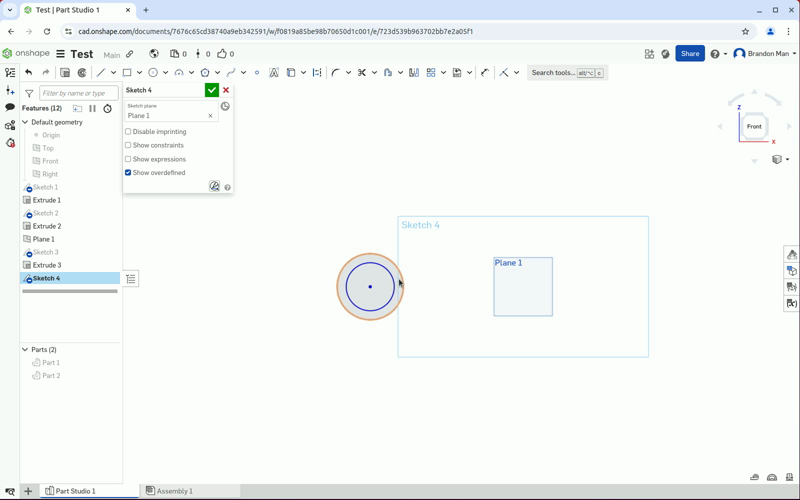
scroll(6)
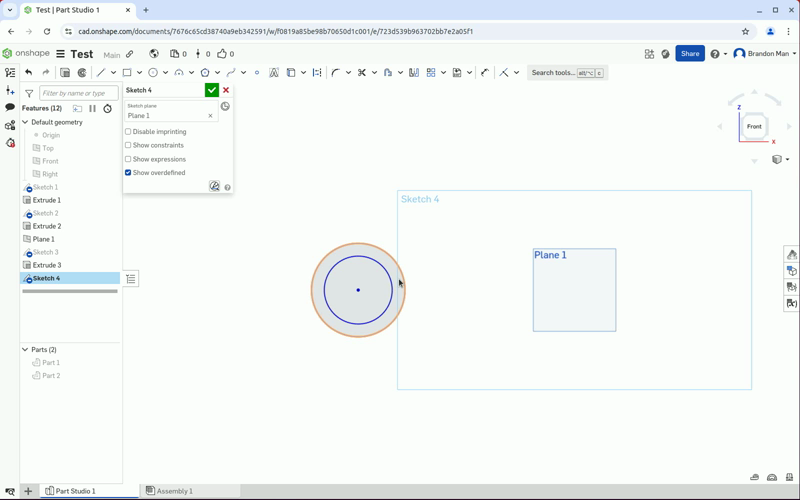
scroll(6)
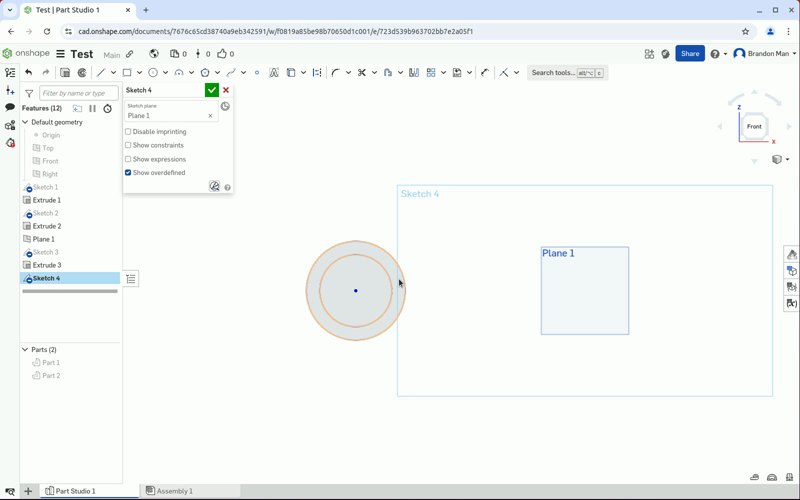
scroll(6)
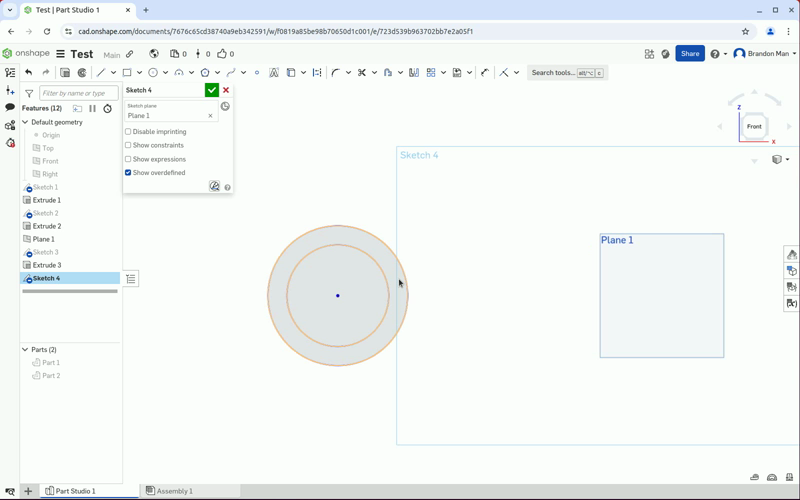
scroll(6)
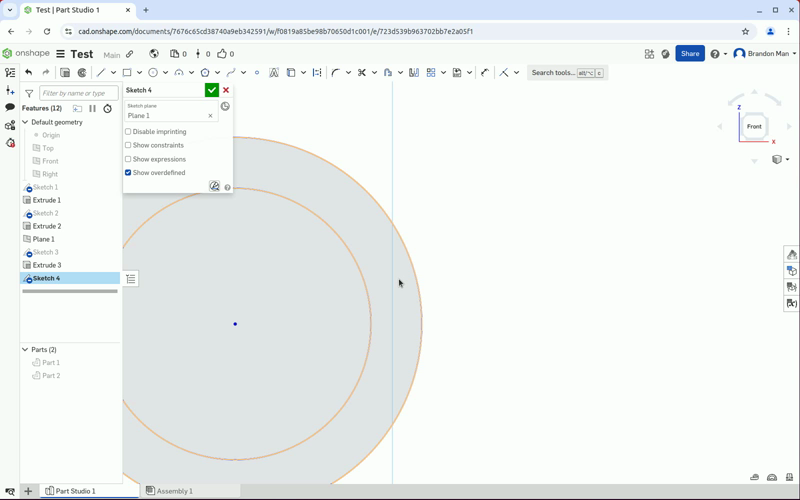
click(399, 278)
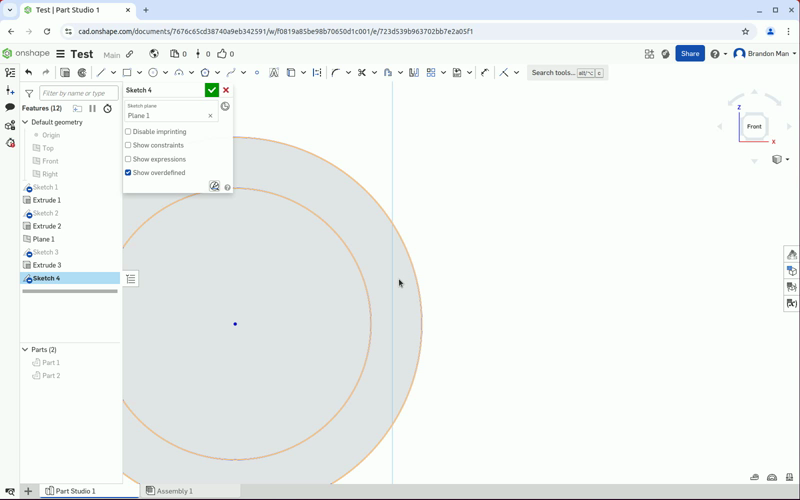
scroll(-6)
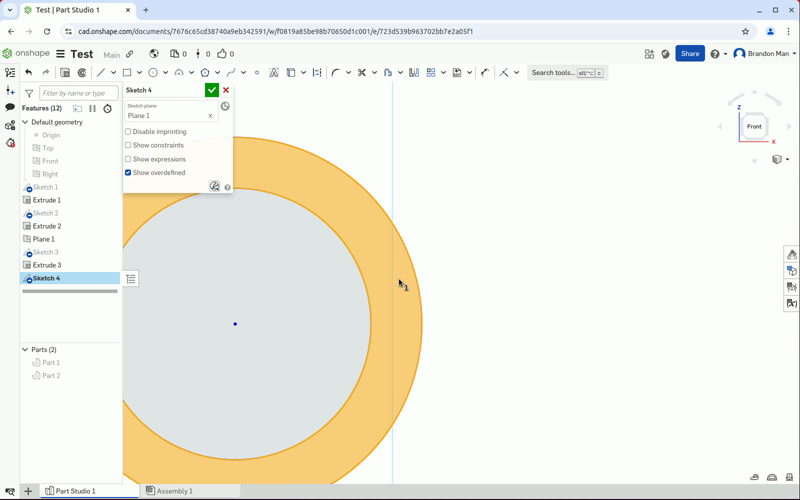
scroll(-6)
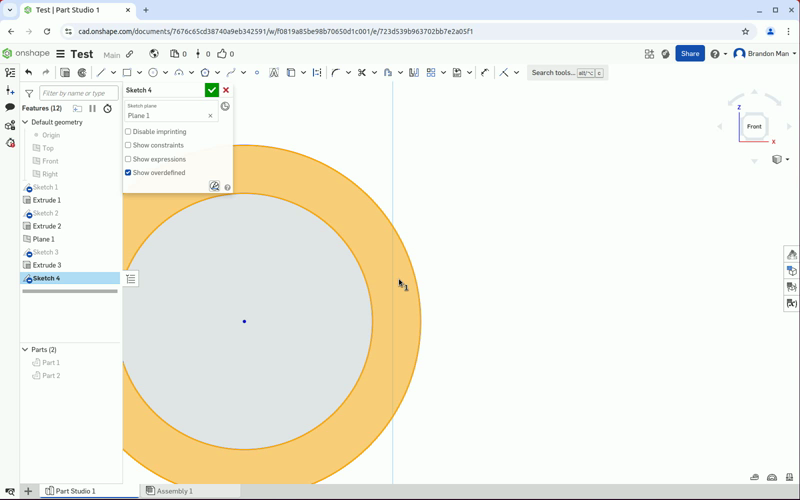
scroll(-6)
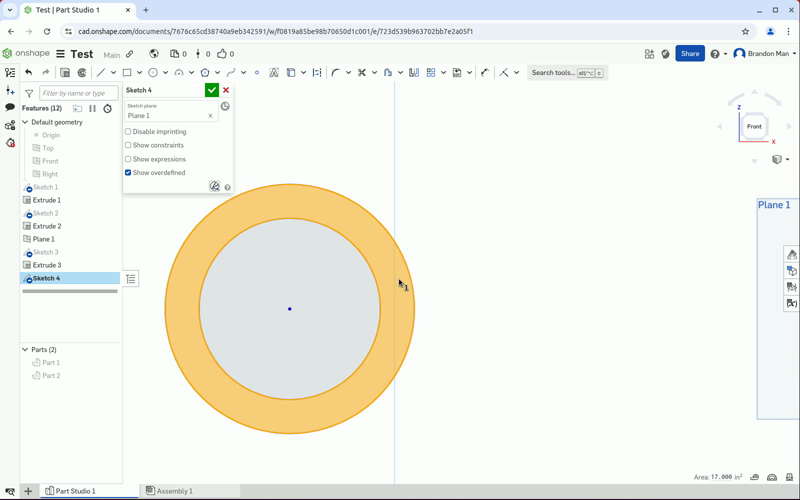
scroll(-6)
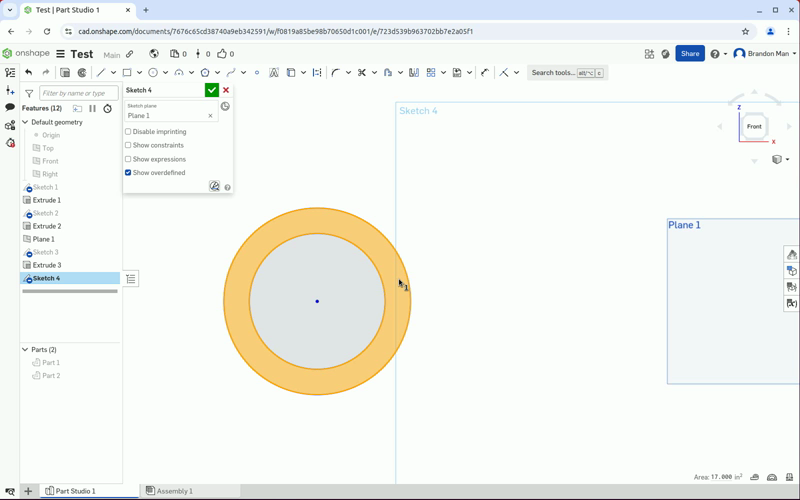
scroll(-6)
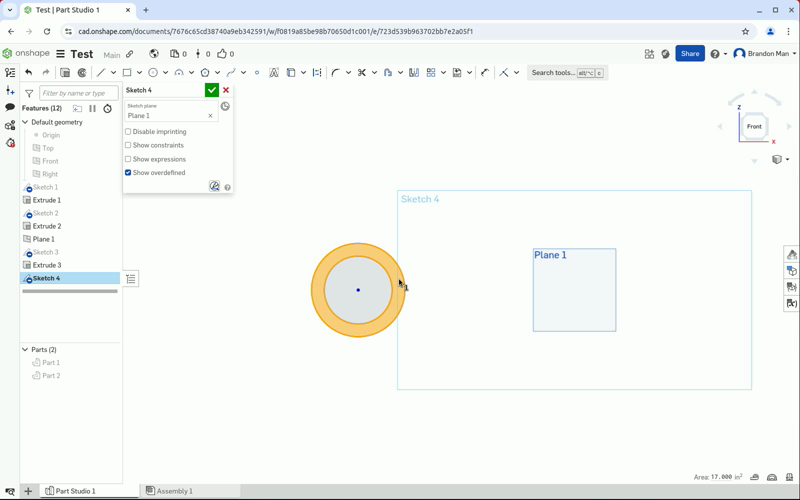
scroll(-6)
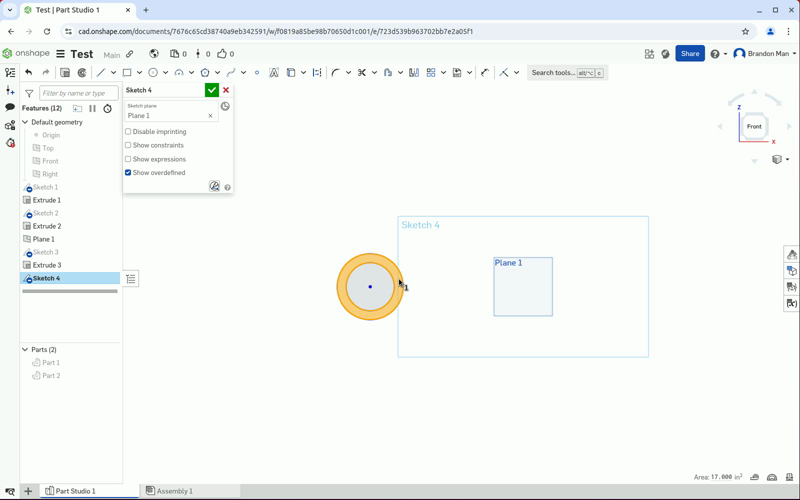
scroll(-6)
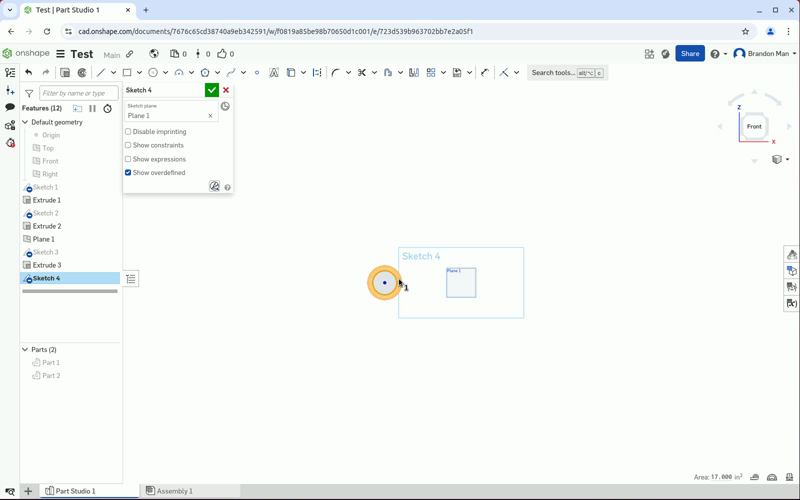
mouse_move(73, 352)
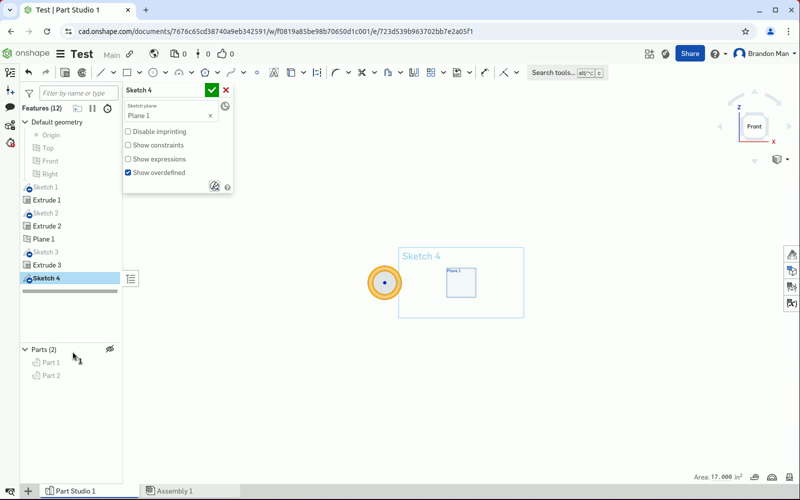
key(shift+y)
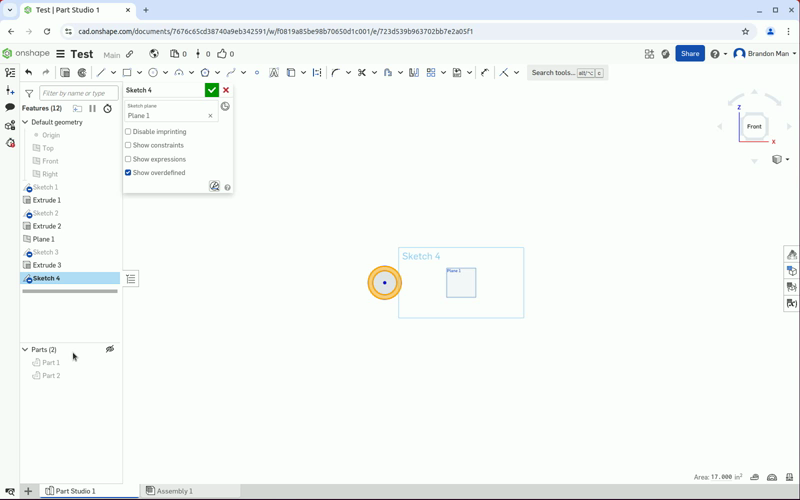
key(shift+e)
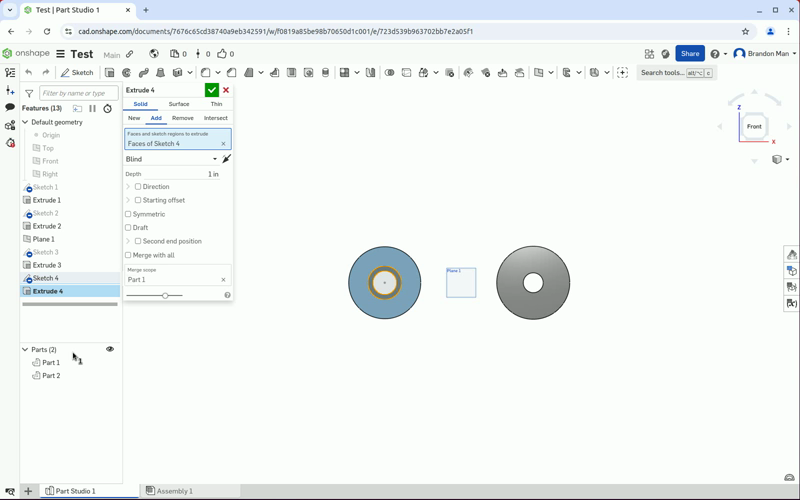
mouse_move(143, 106)
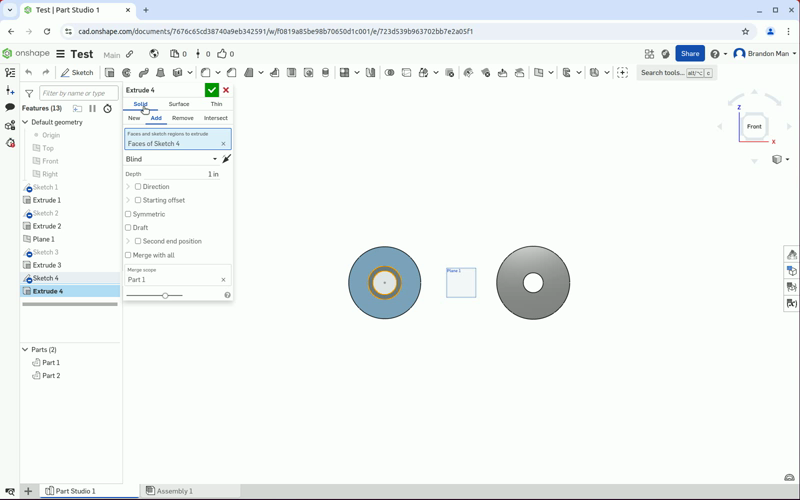
click(143, 106)
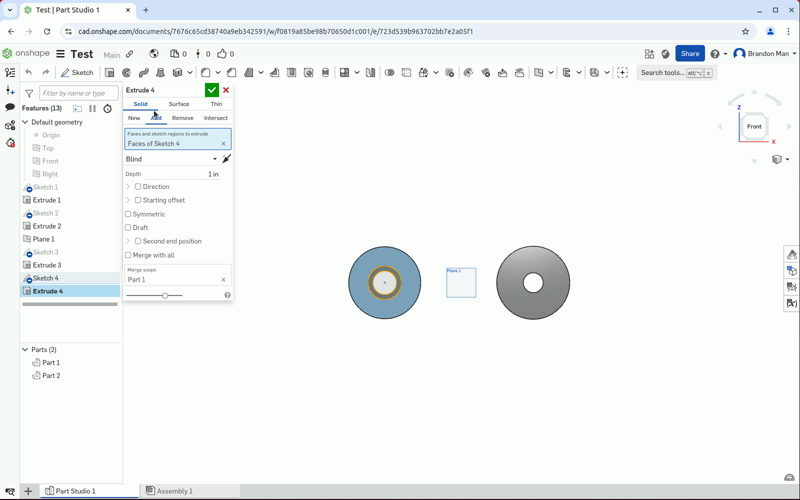
mouse_move(186, 120)
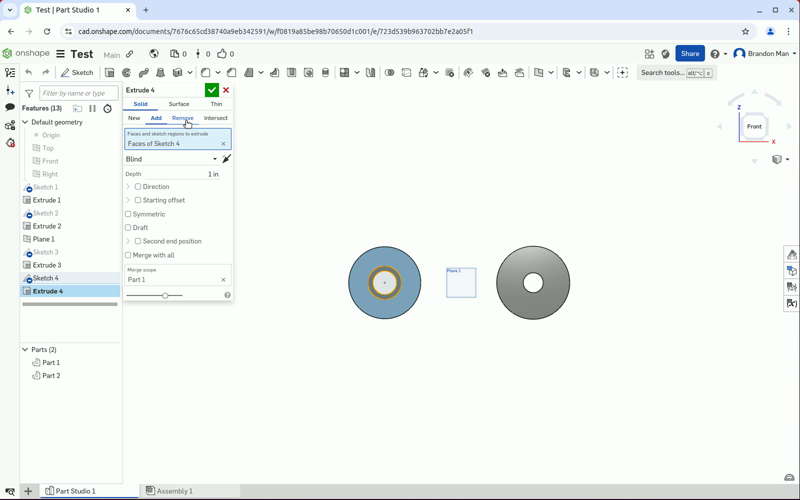
click(186, 120)
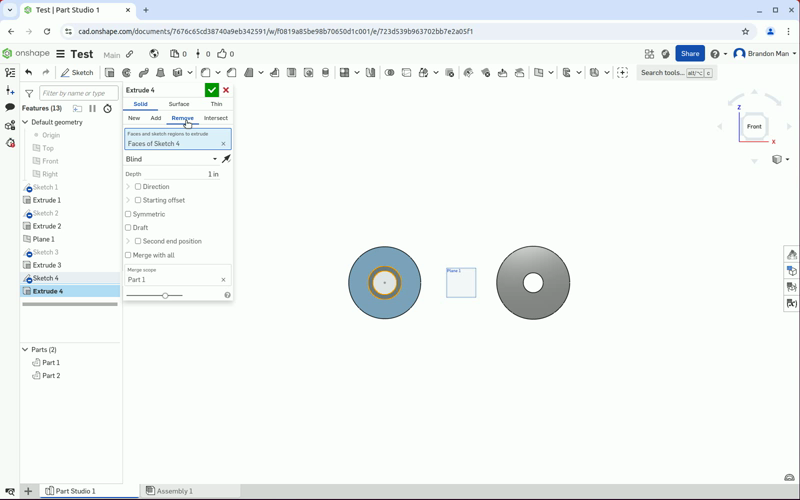
key(tab, 4)
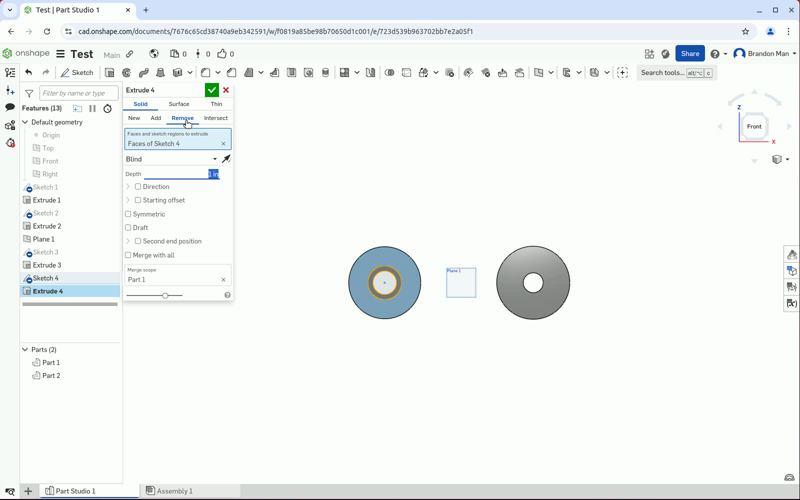
text(5.777)
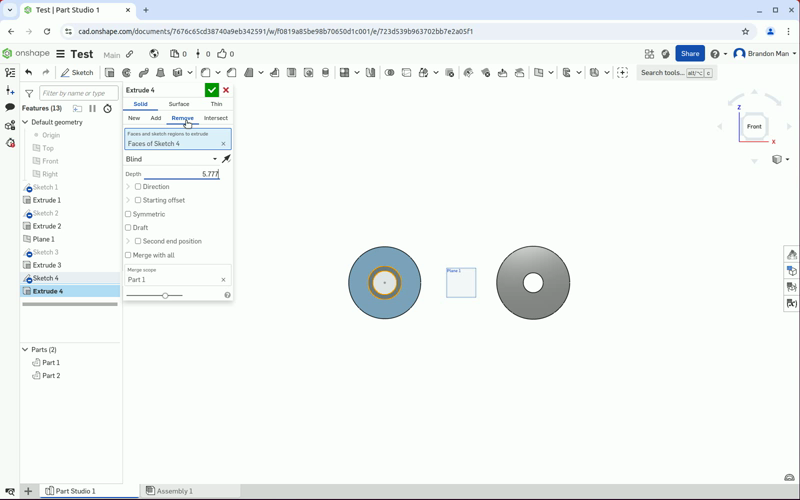
key(tab, 6)
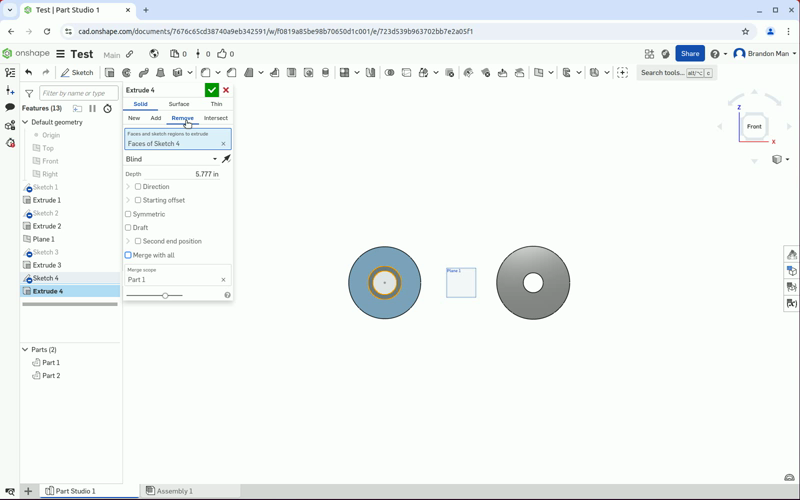
key(space)
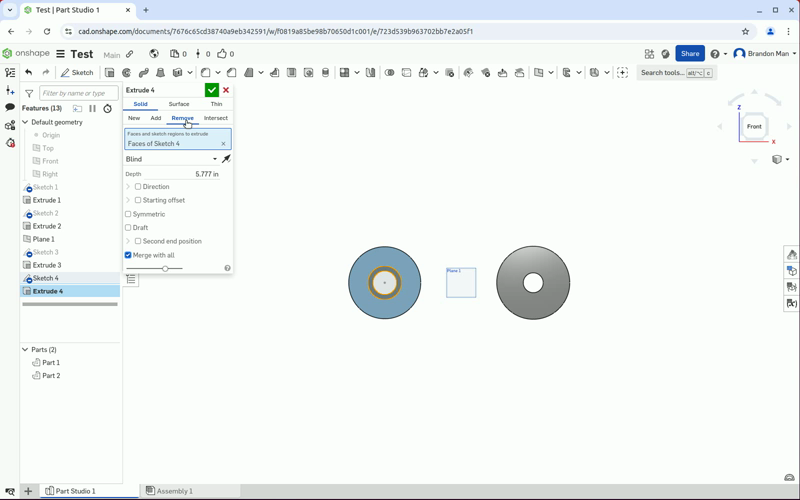
key(enter)
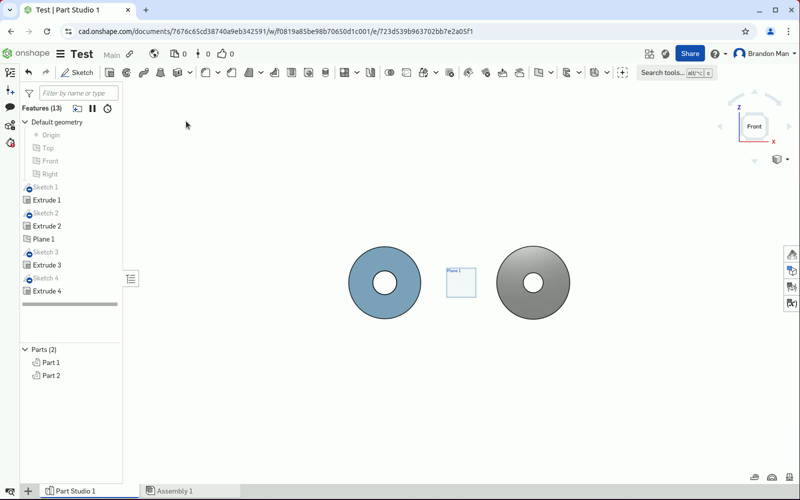
key(shift+h)
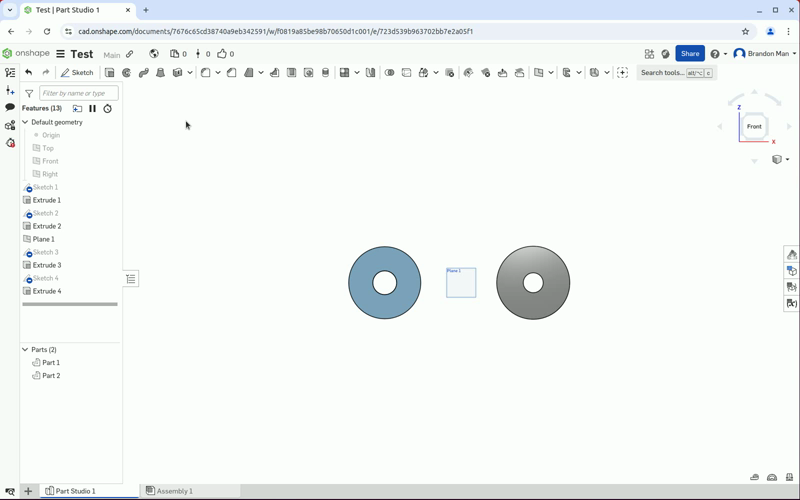
key(shift+h)
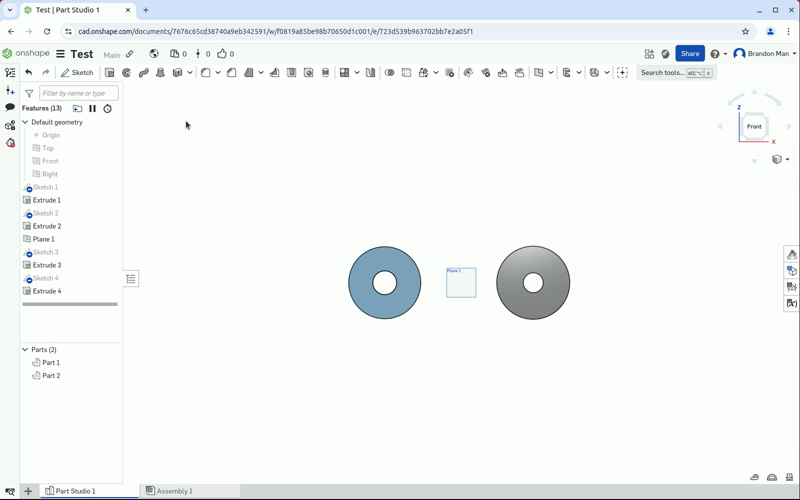
mouse_move(73, 189)
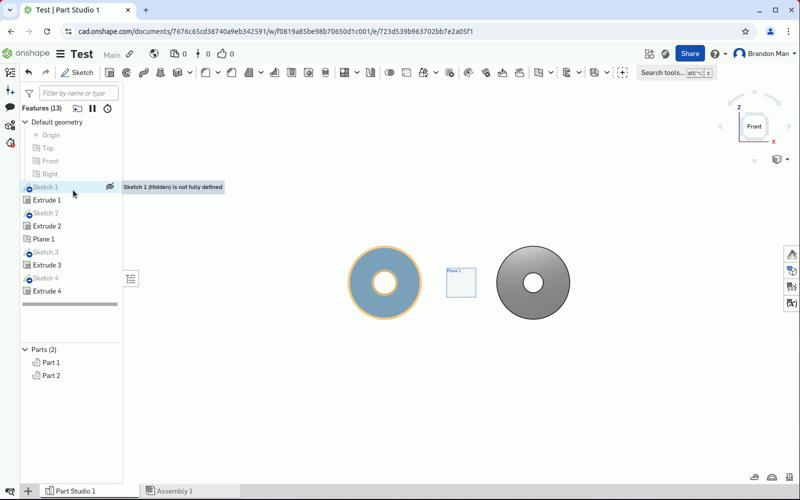
click(73, 189)
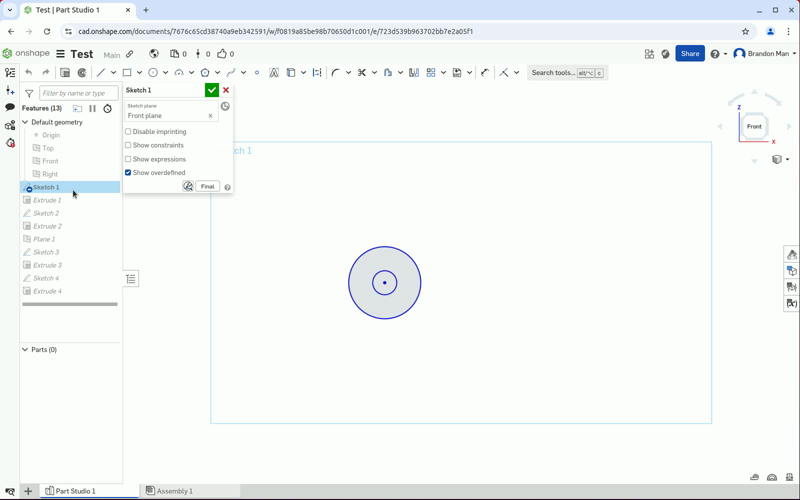
mouse_move(229, 92)
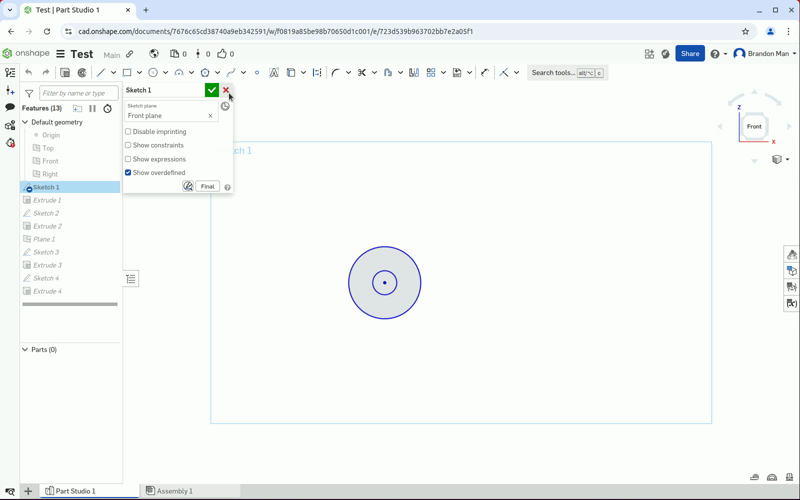
click(229, 92)
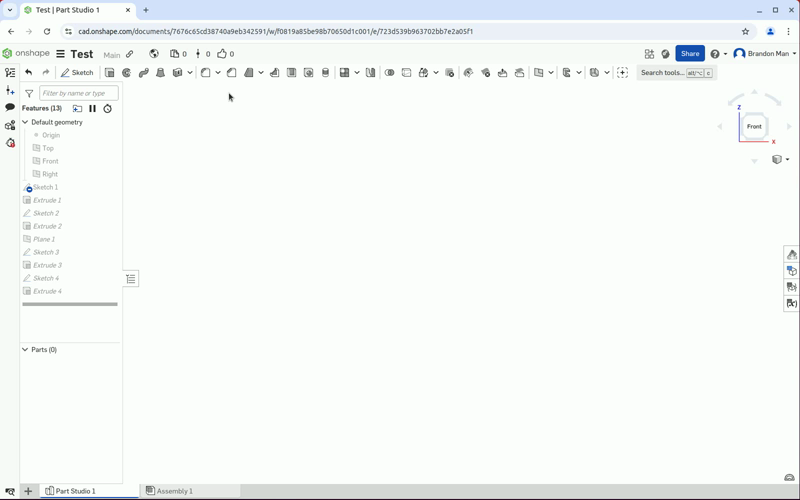
key(shift+s)
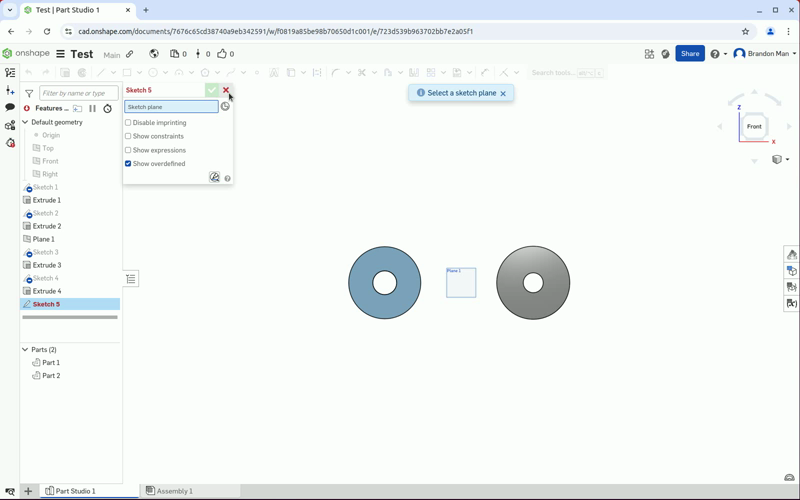
mouse_move(73, 241)
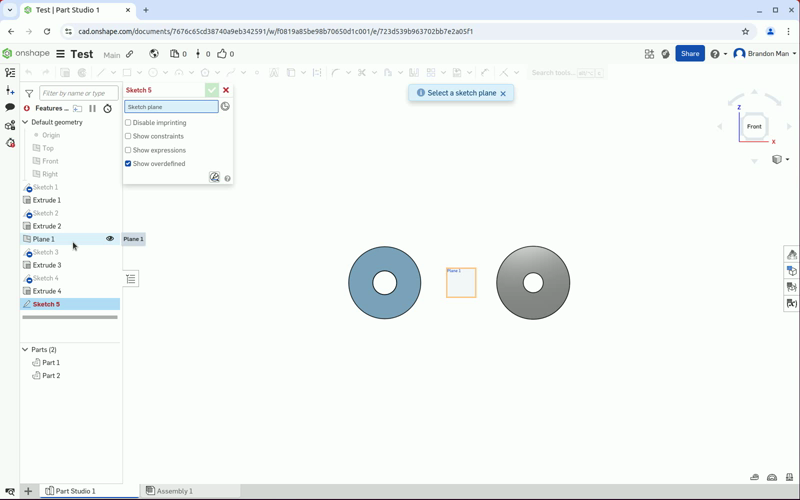
click(73, 241)
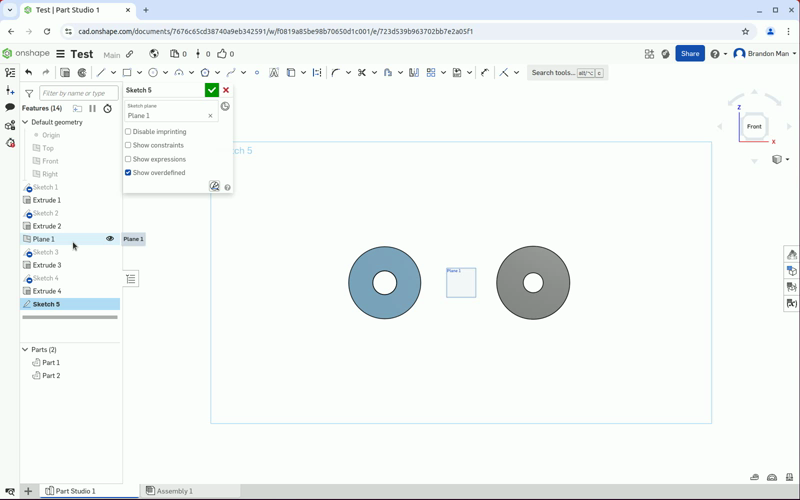
mouse_move(73, 352)
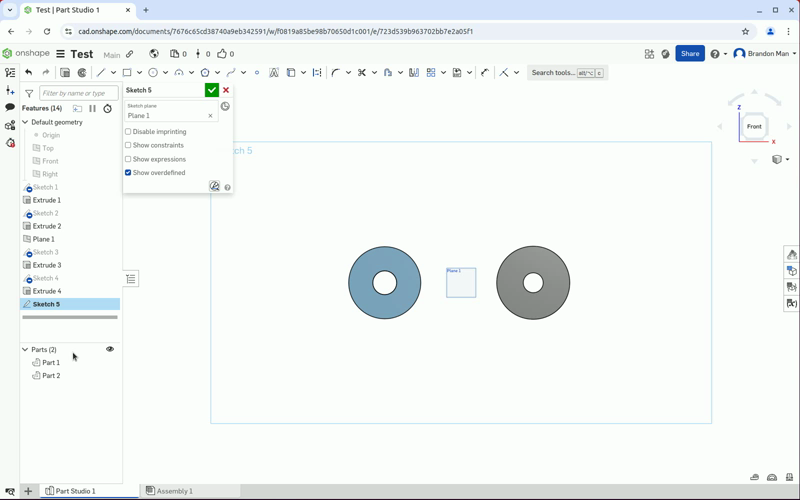
key(y)
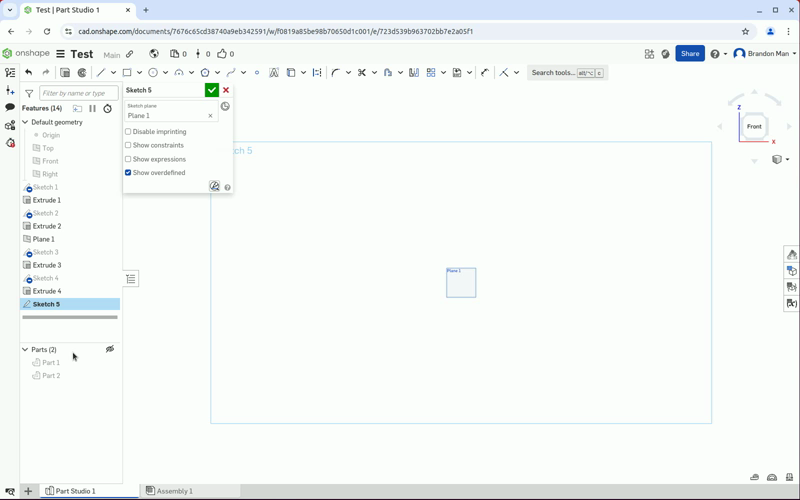
key(c)
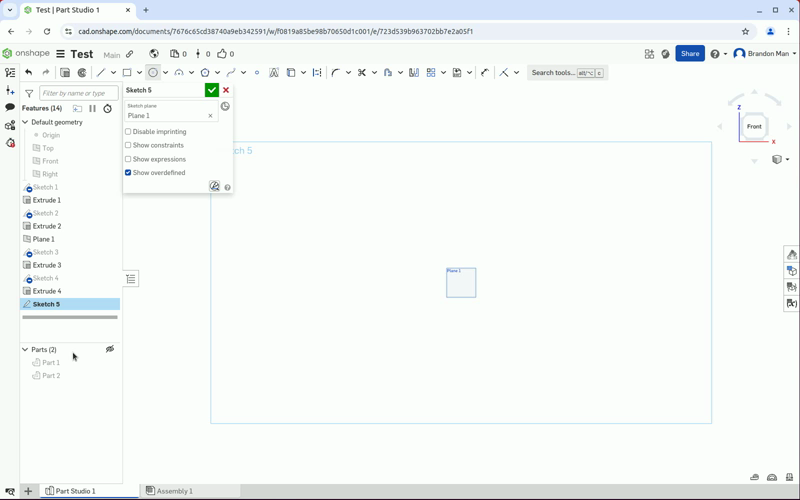
key_down(shift)
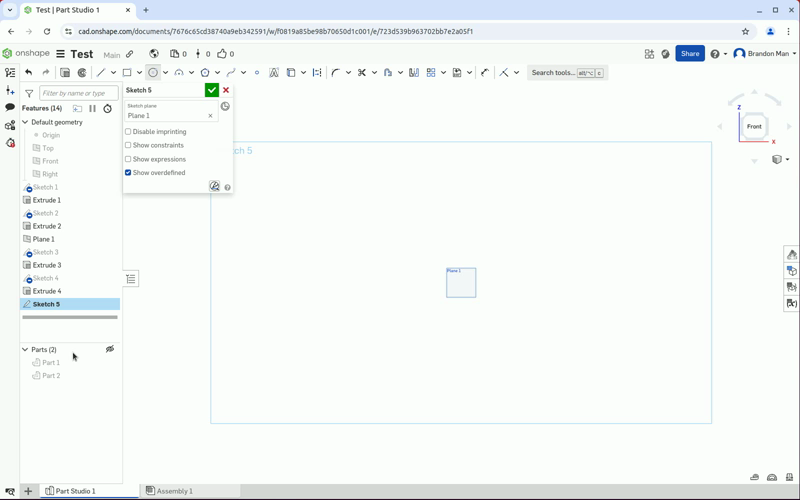
mouse_move(533, 282)
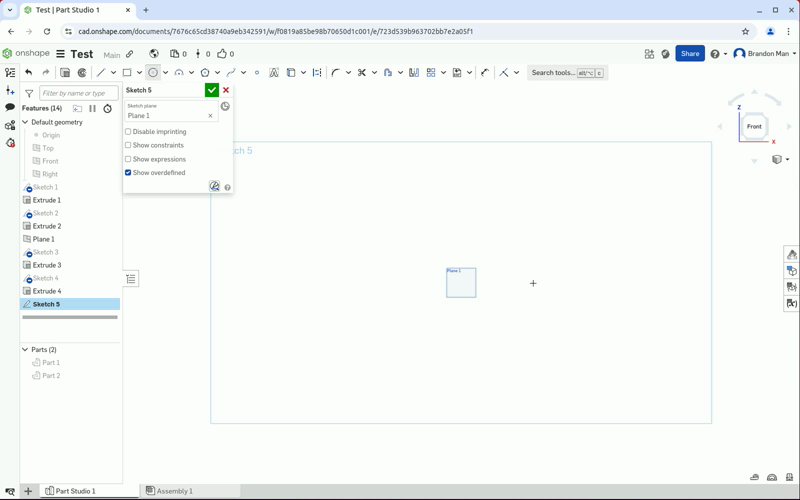
click(533, 282)
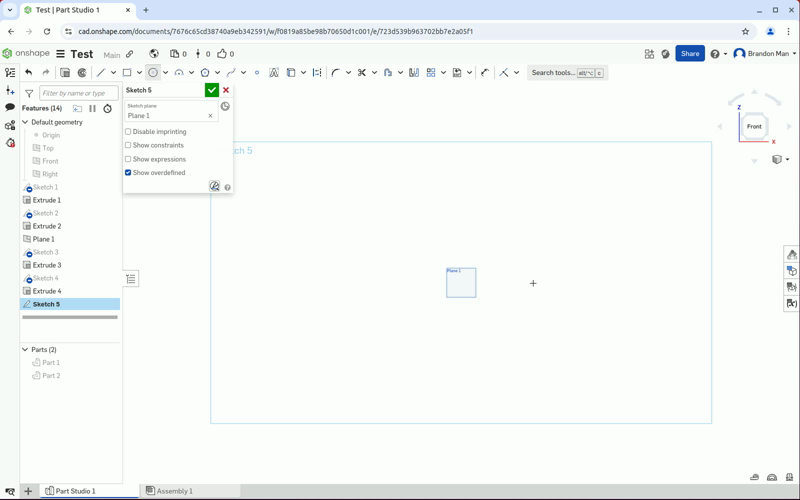
key_up(shift)
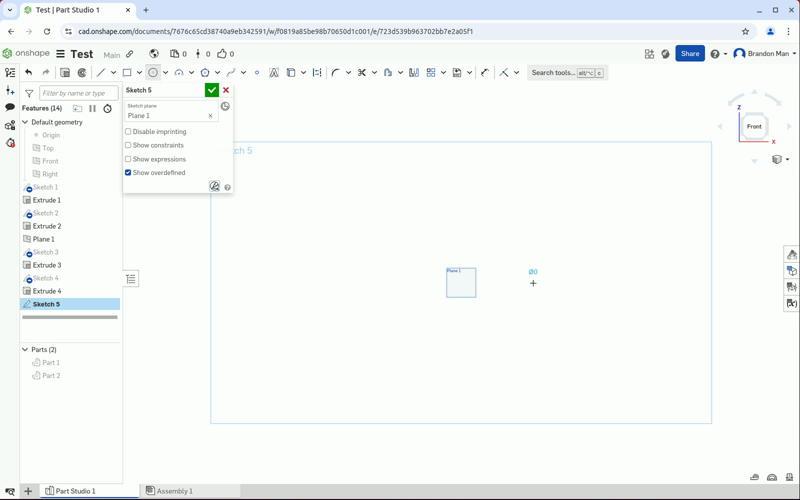
mouse_move(543, 282)
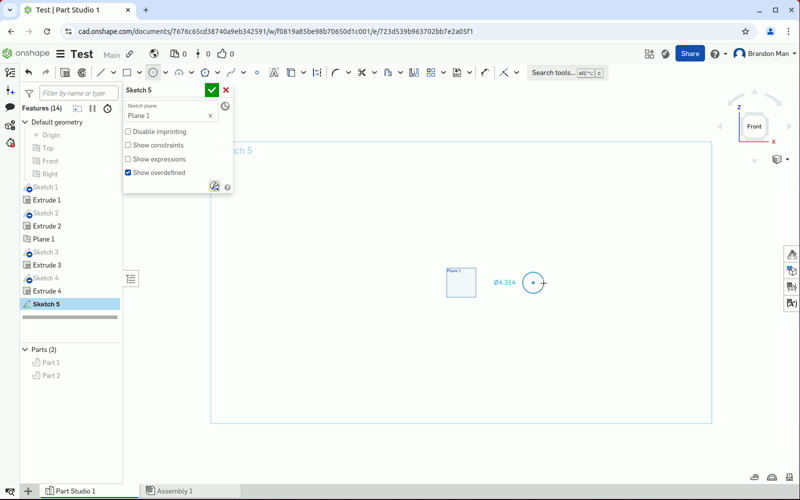
click(543, 282)
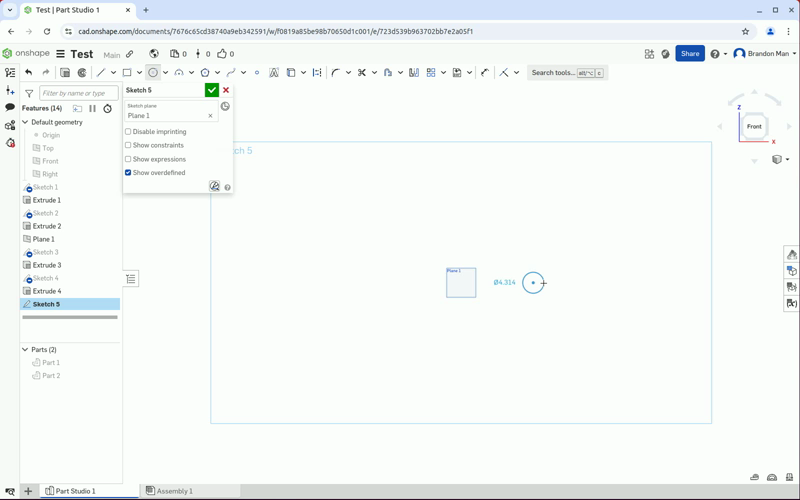
key(esc)
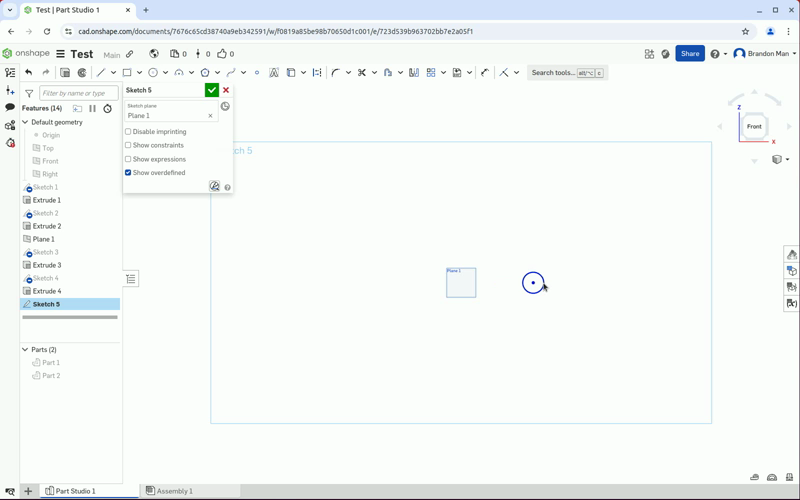
mouse_move(531, 283)
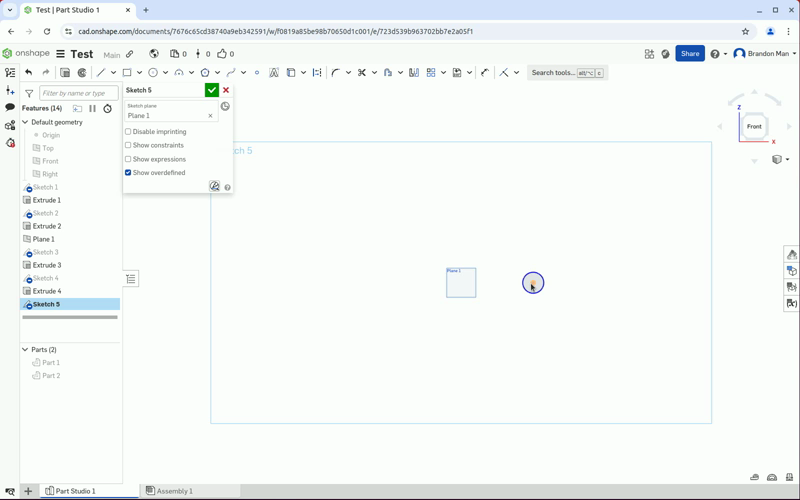
scroll(6)
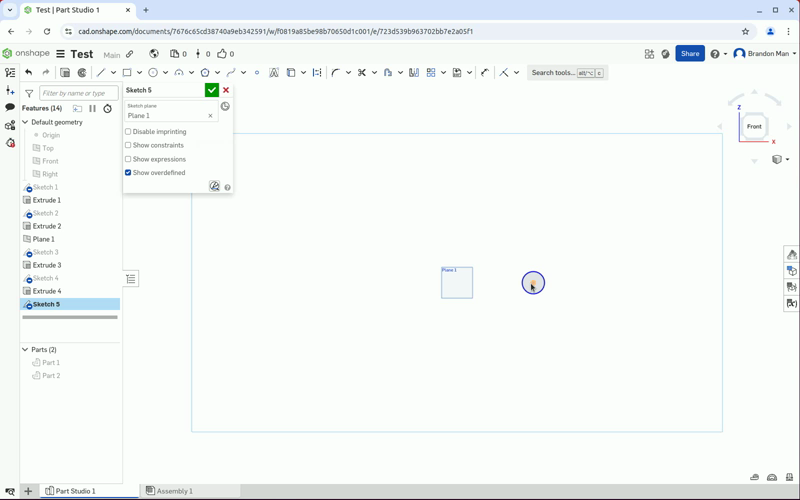
scroll(6)
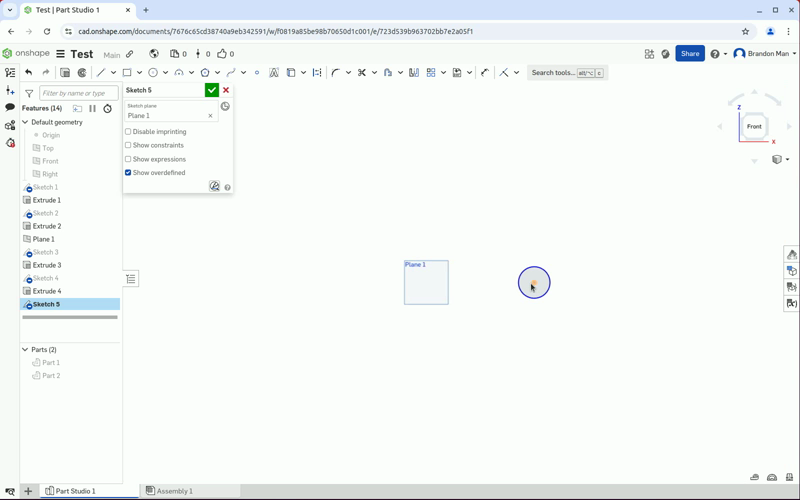
scroll(6)
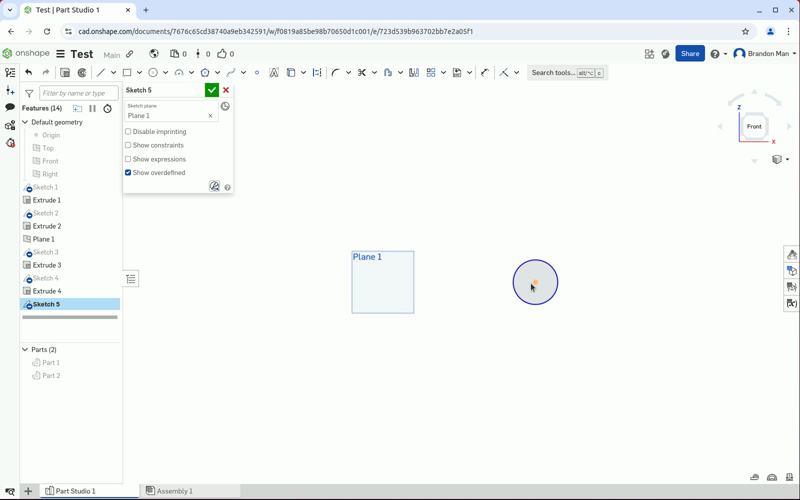
scroll(6)
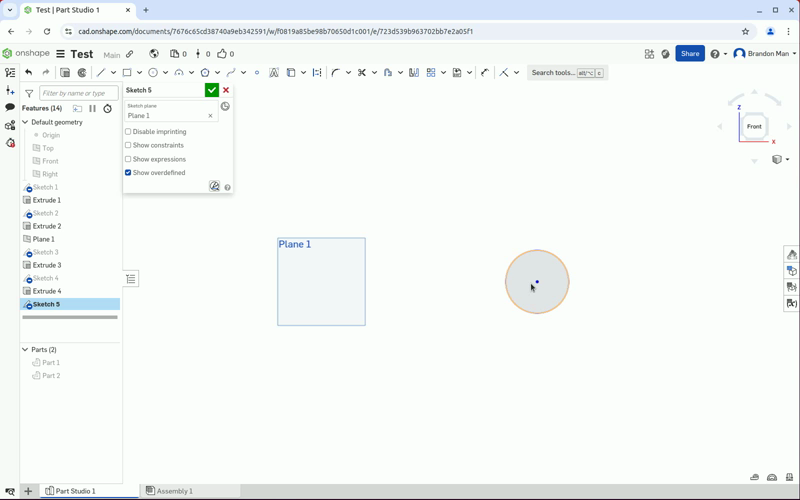
scroll(6)
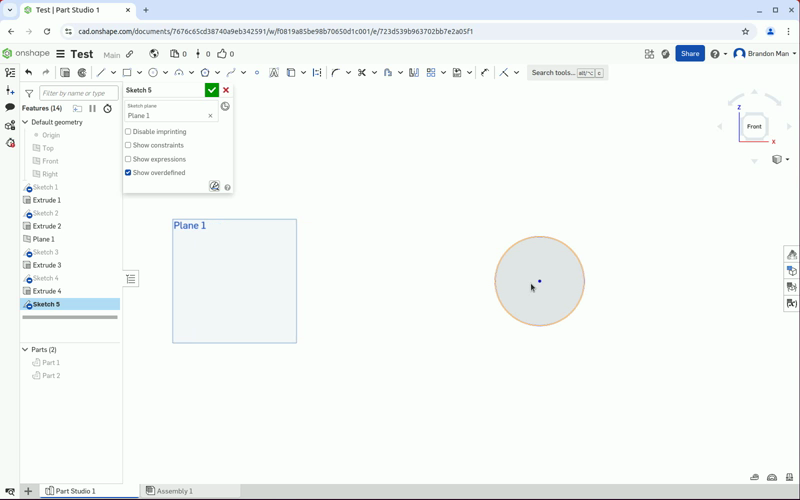
scroll(6)
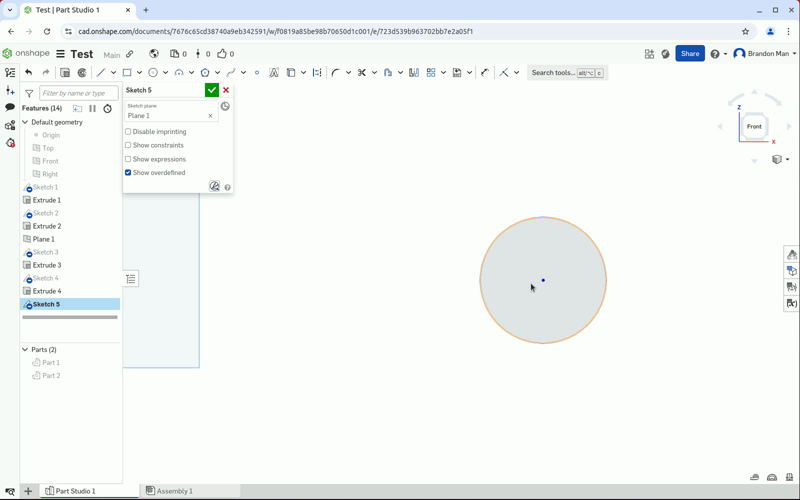
scroll(6)
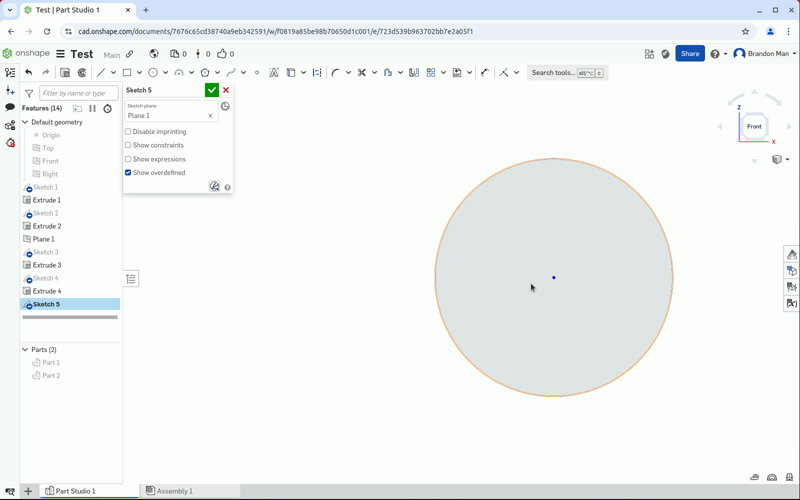
click(531, 283)
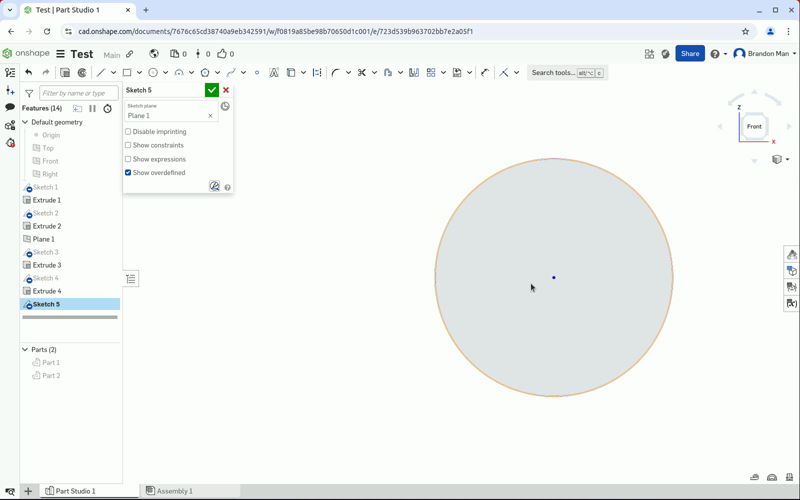
scroll(-6)
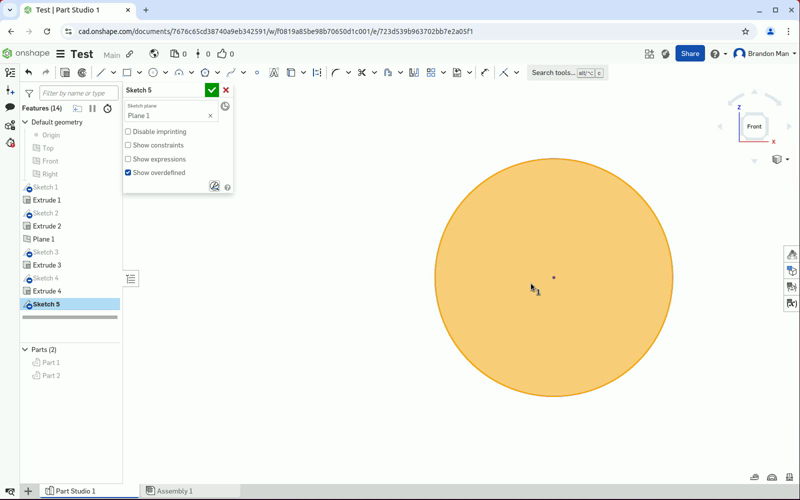
scroll(-6)
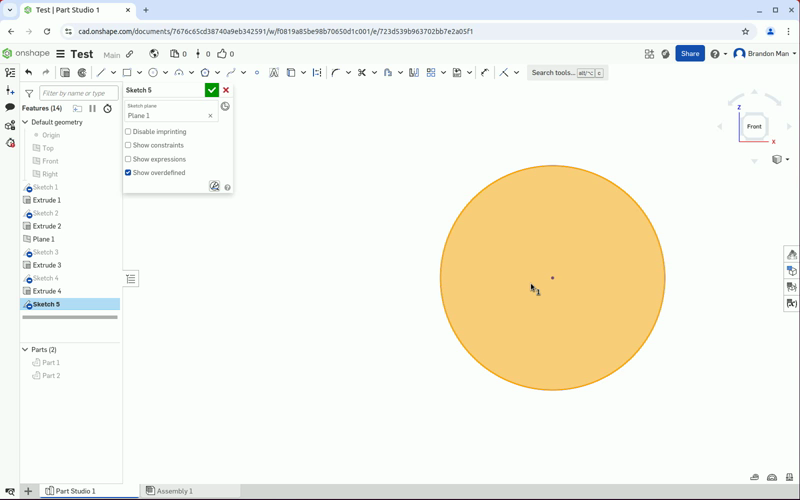
scroll(-6)
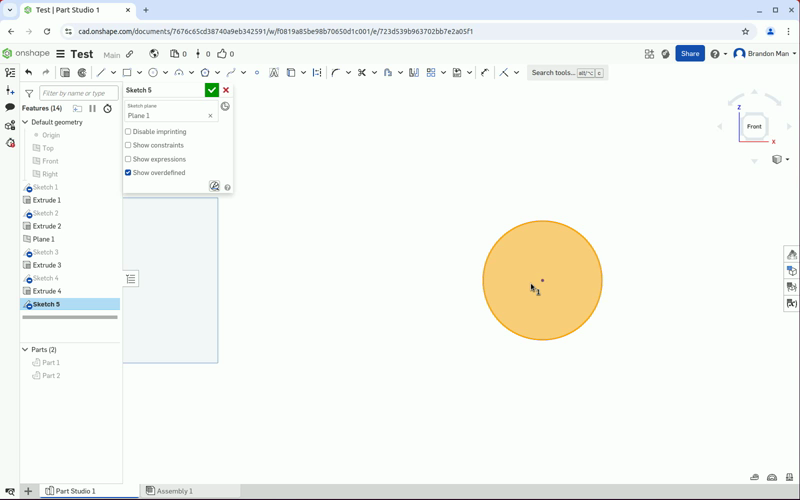
scroll(-6)
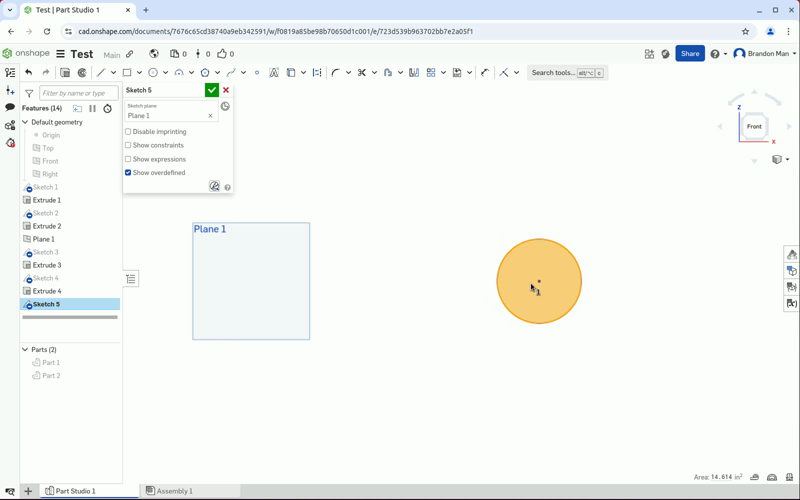
scroll(-6)
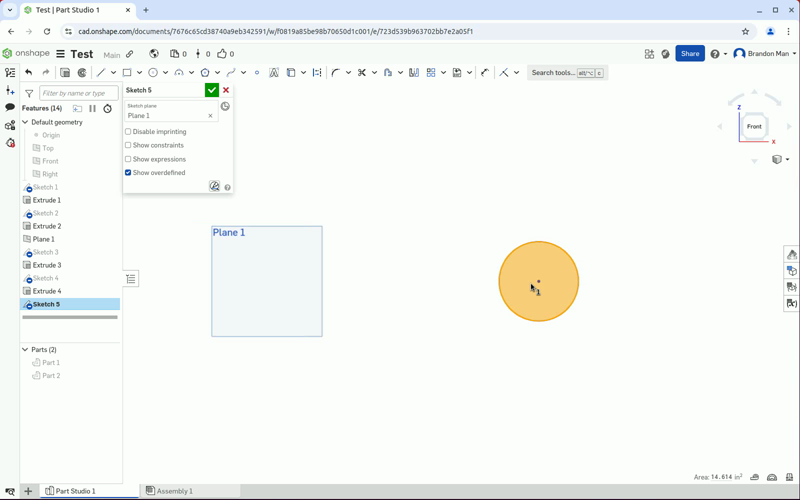
scroll(-6)
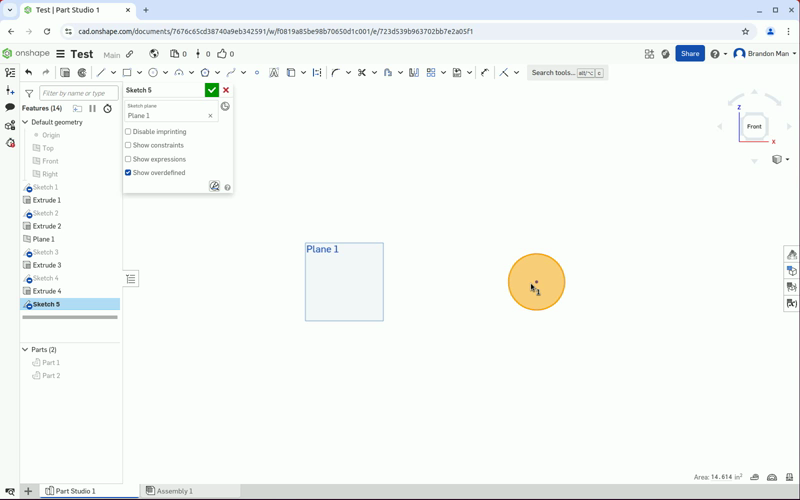
scroll(-6)
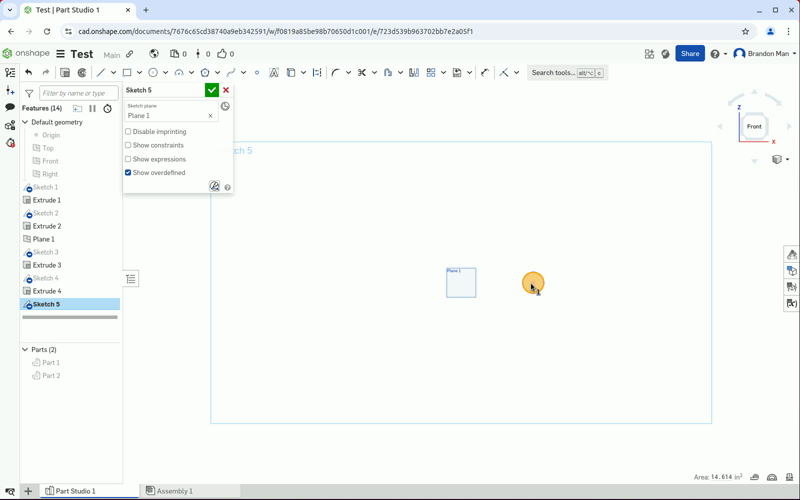
mouse_move(73, 352)
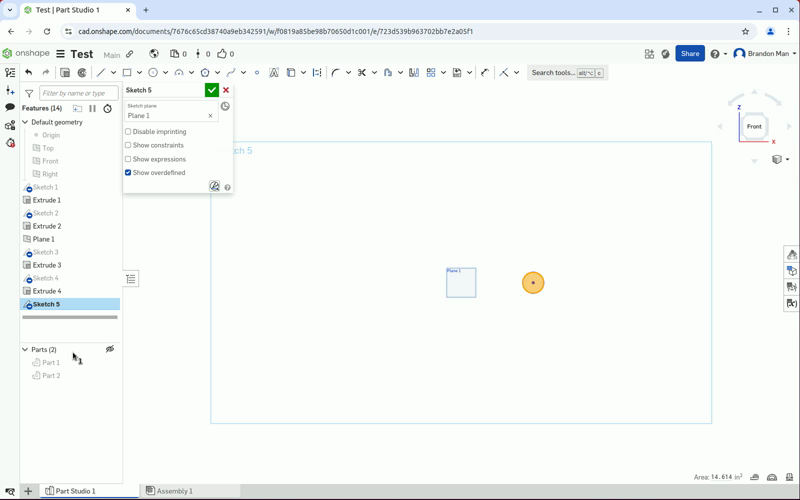
key(shift+y)
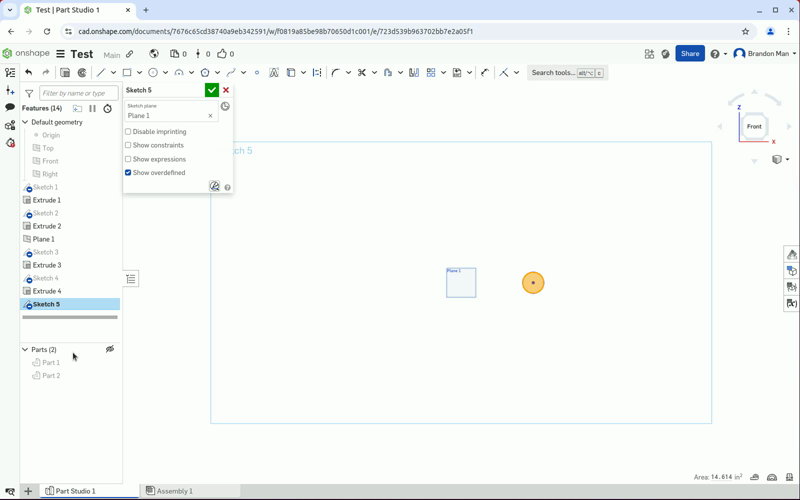
key(shift+e)
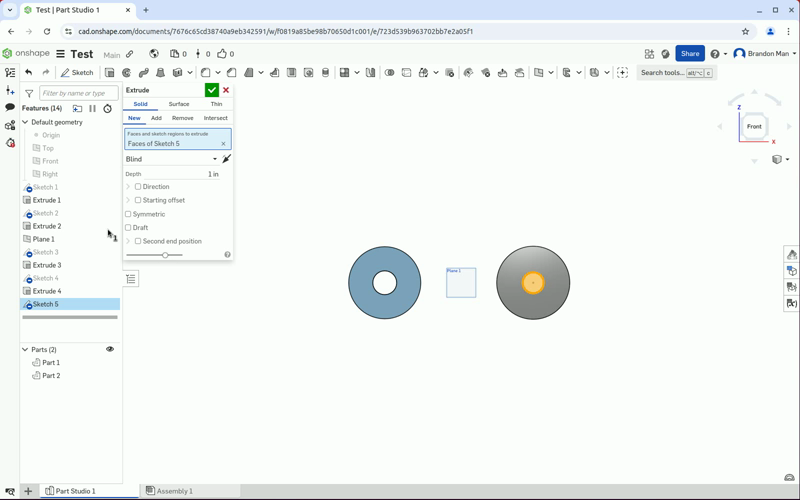
mouse_move(143, 106)
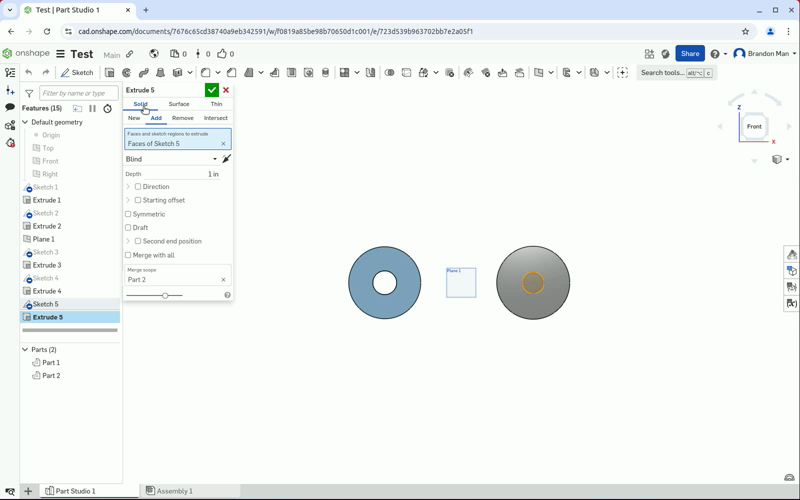
click(143, 106)
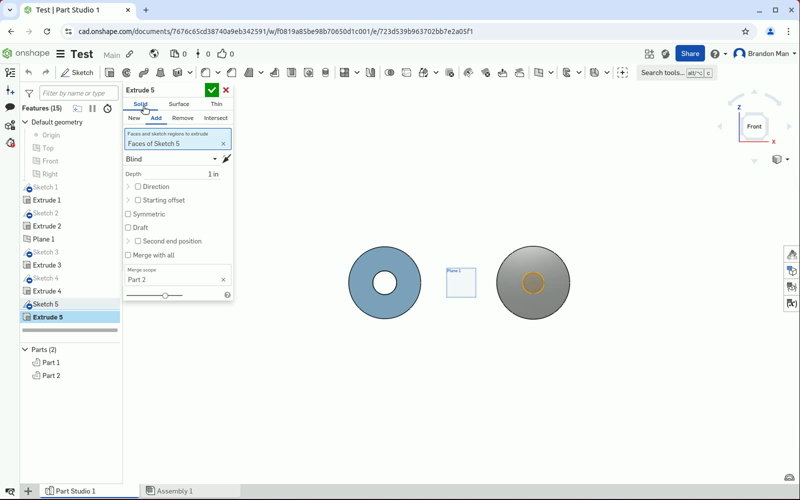
mouse_move(186, 120)
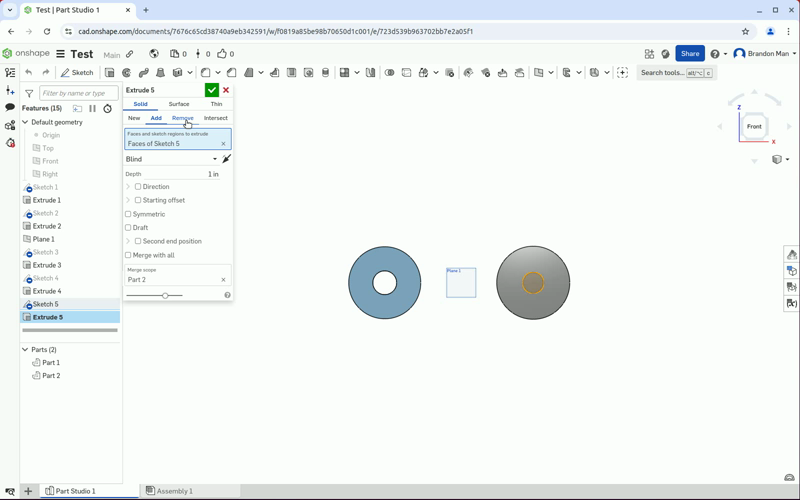
click(186, 120)
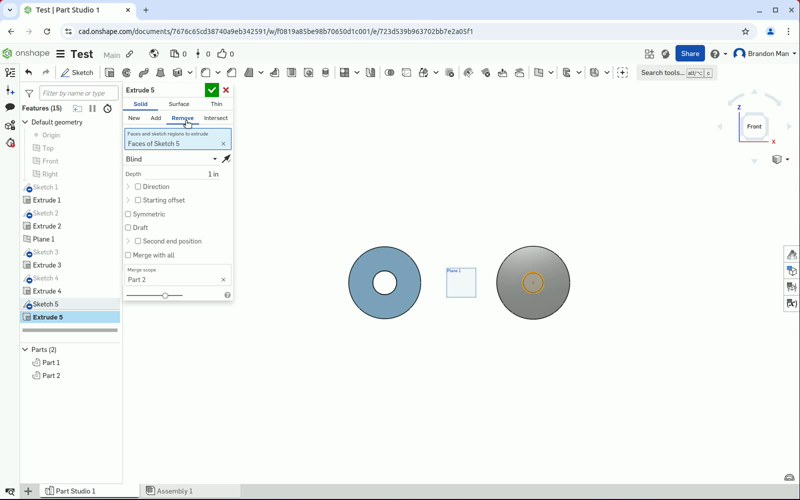
key(tab, 4)
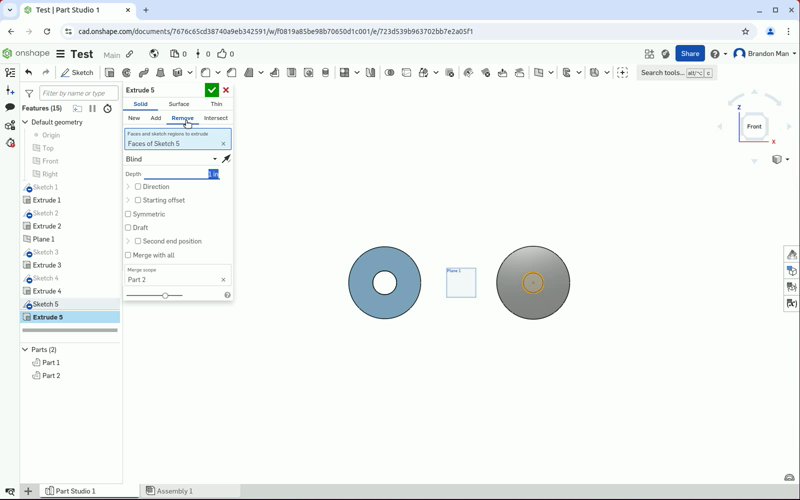
text(5.777)
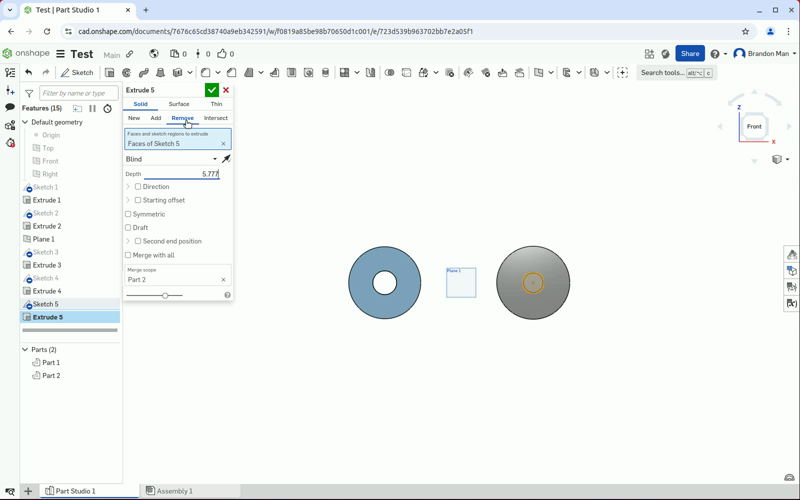
key(tab, 6)
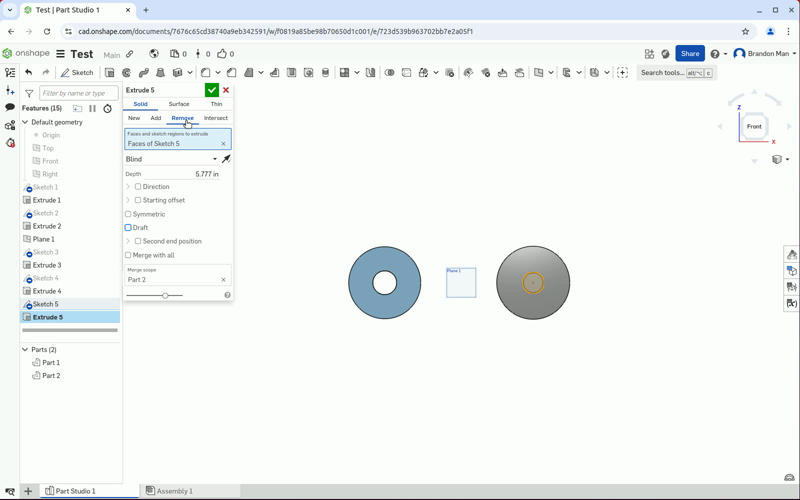
key(space)
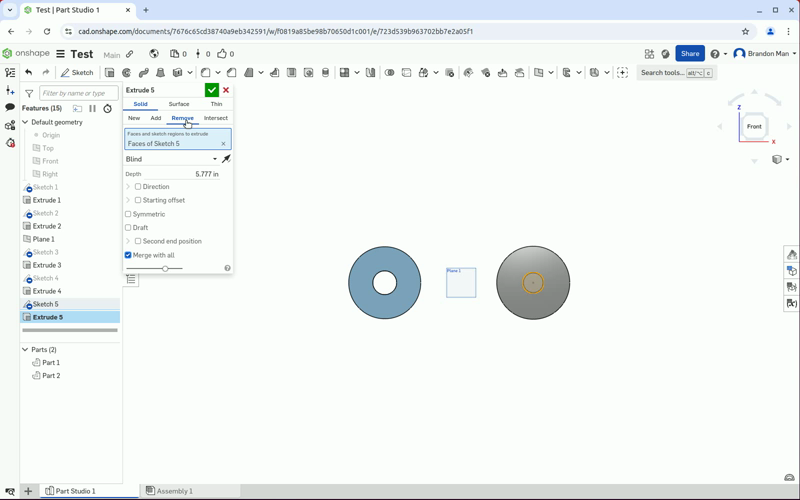
key(enter)
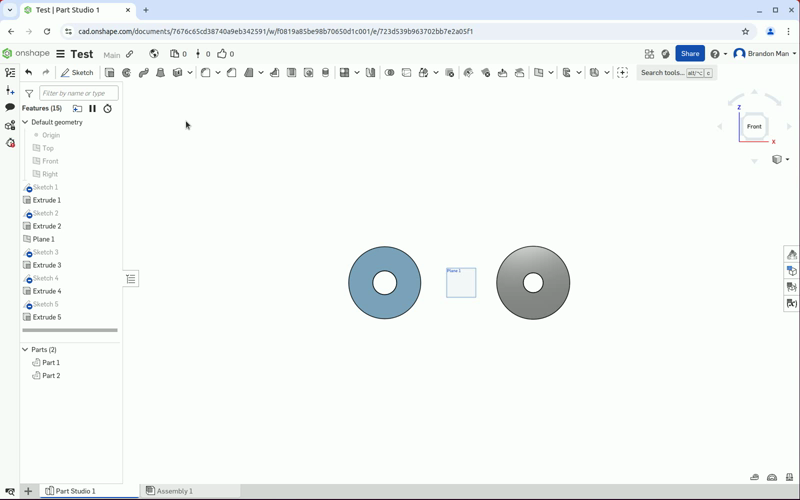
key(shift+h)
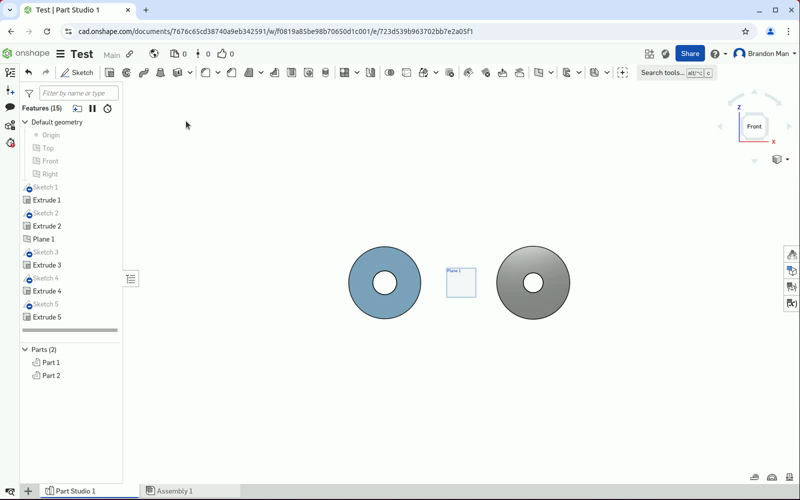
key(shift+h)
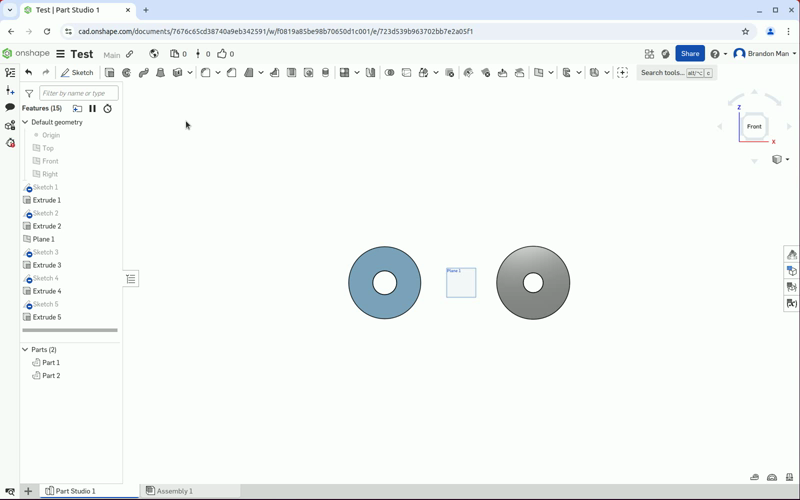
mouse_move(73, 189)
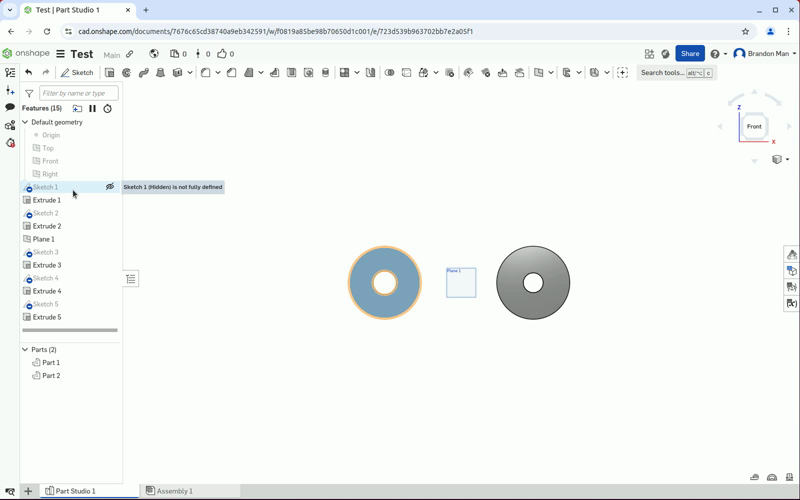
click(73, 189)
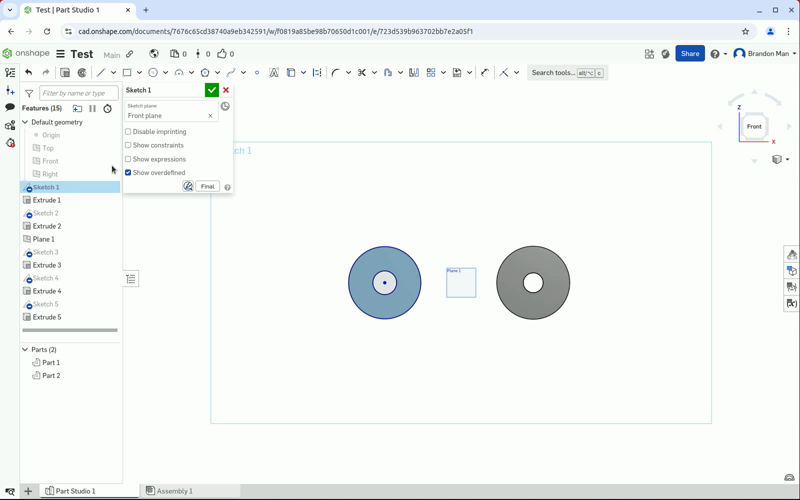
mouse_move(229, 92)
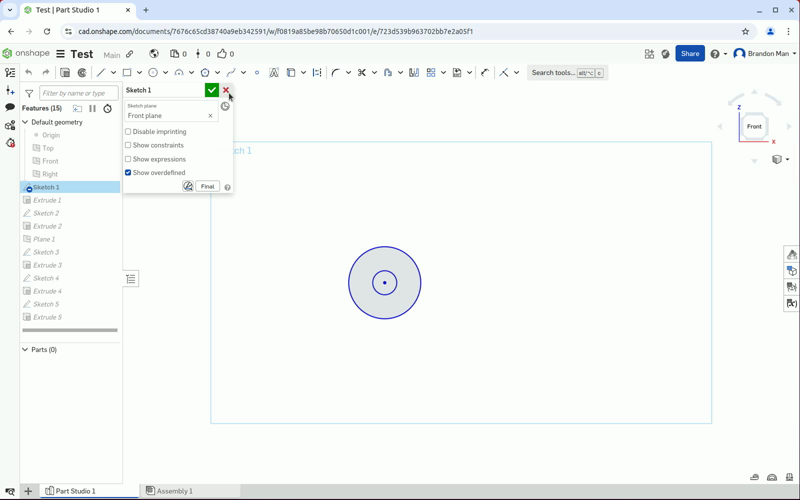
click(229, 92)
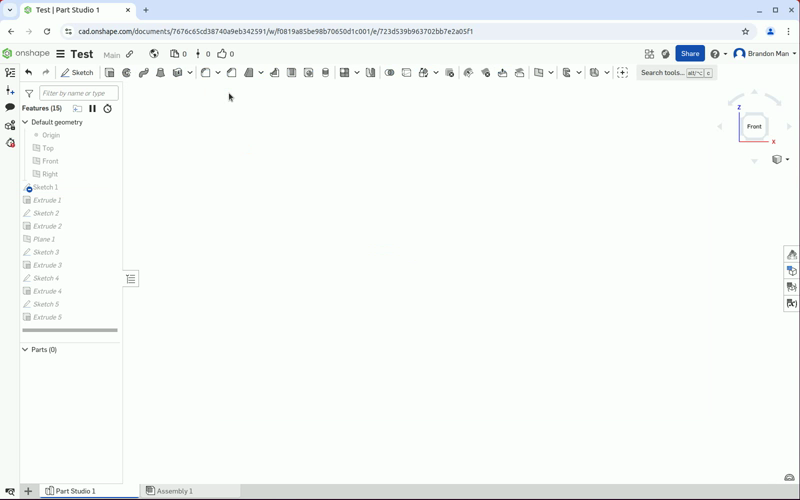
key(shift+s)
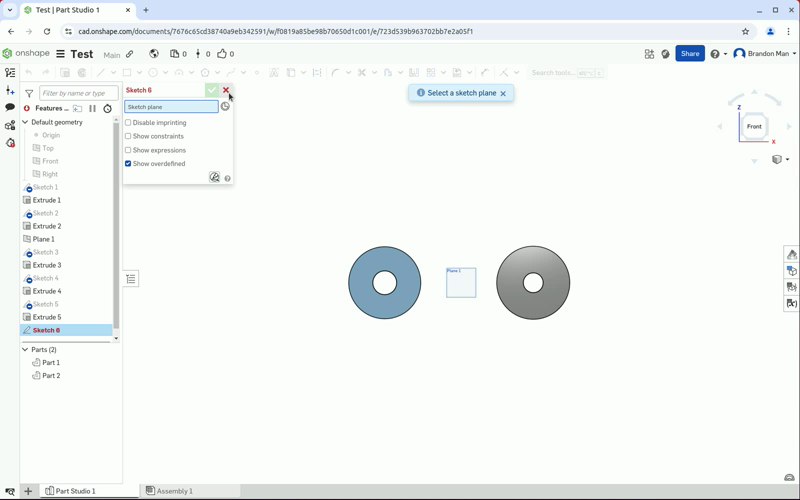
mouse_move(69, 241)
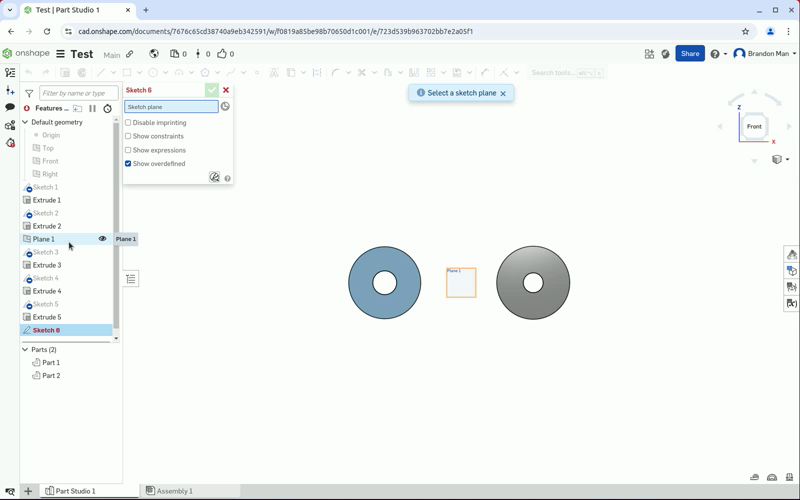
click(69, 241)
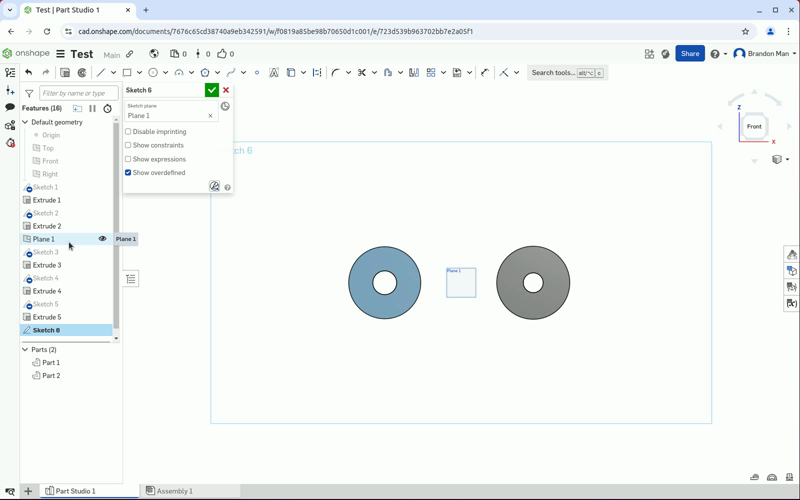
mouse_move(73, 352)
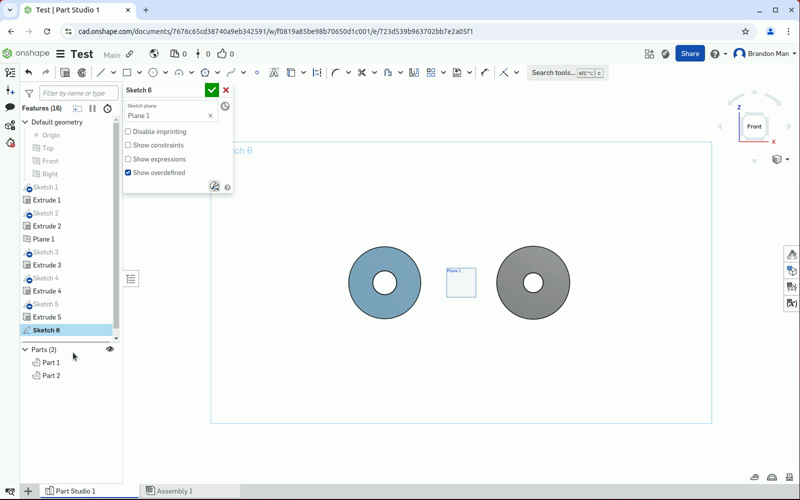
key(y)
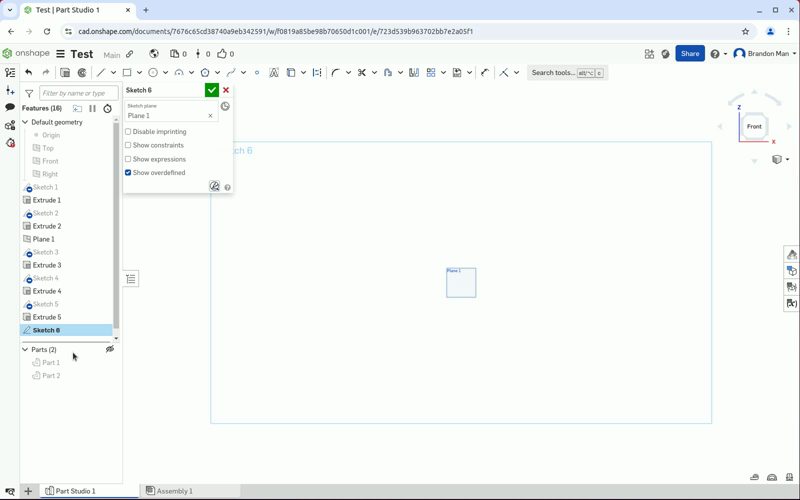
key(c)
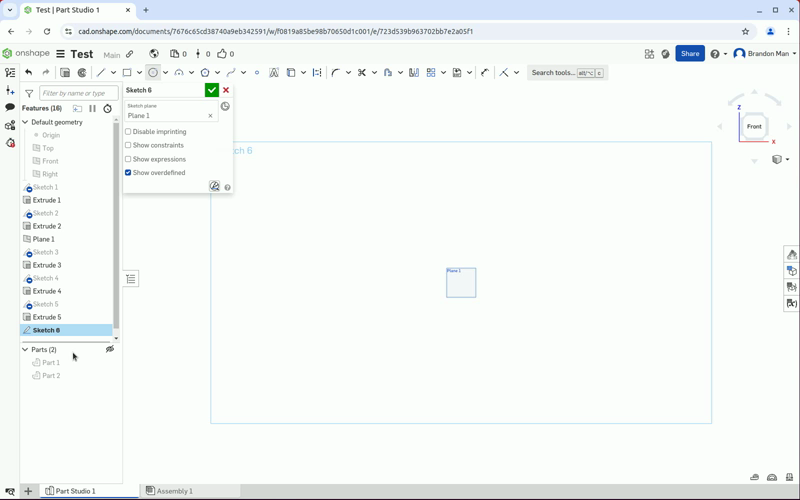
key_down(shift)
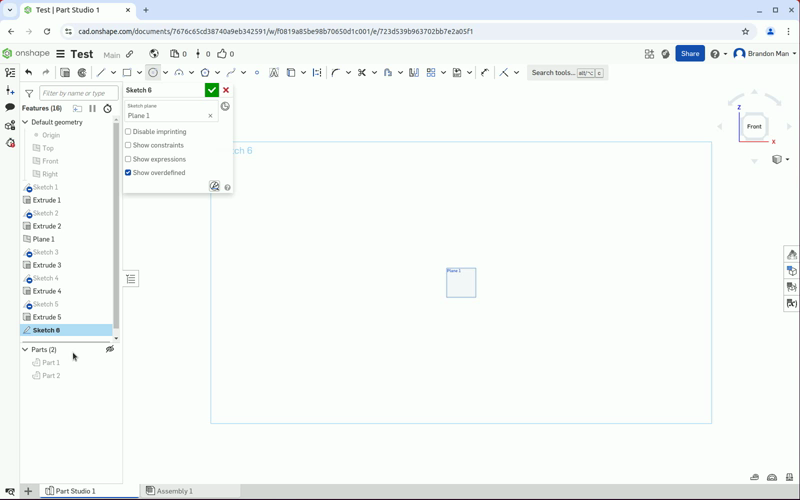
mouse_move(533, 282)
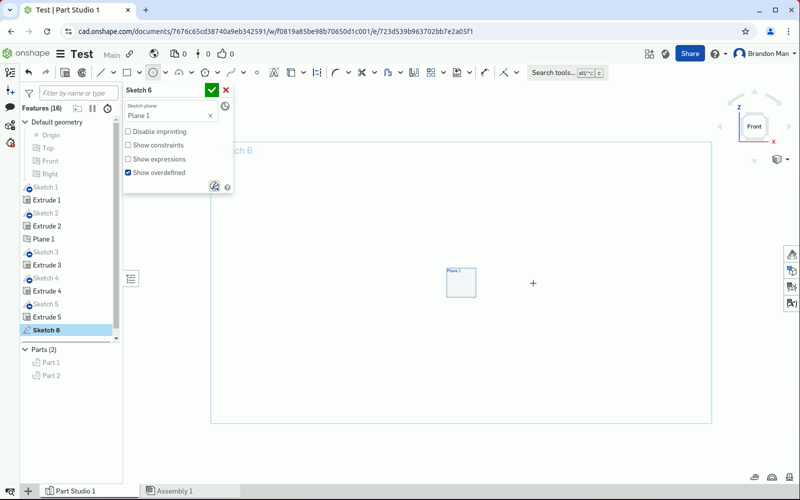
click(533, 282)
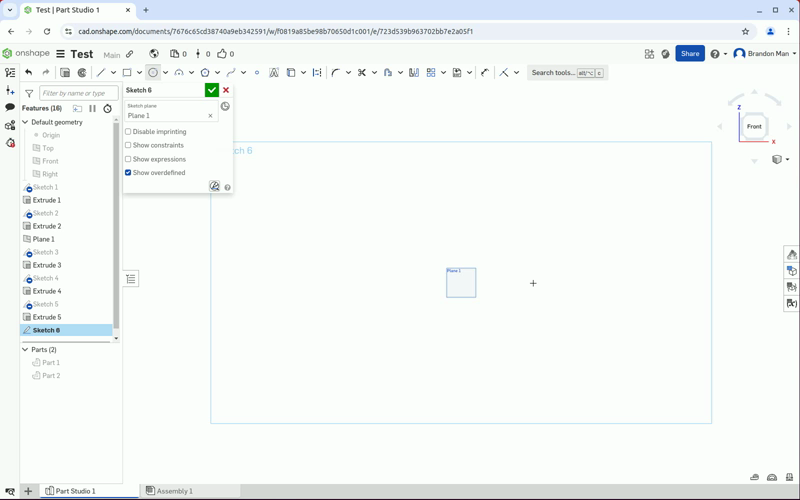
key_up(shift)
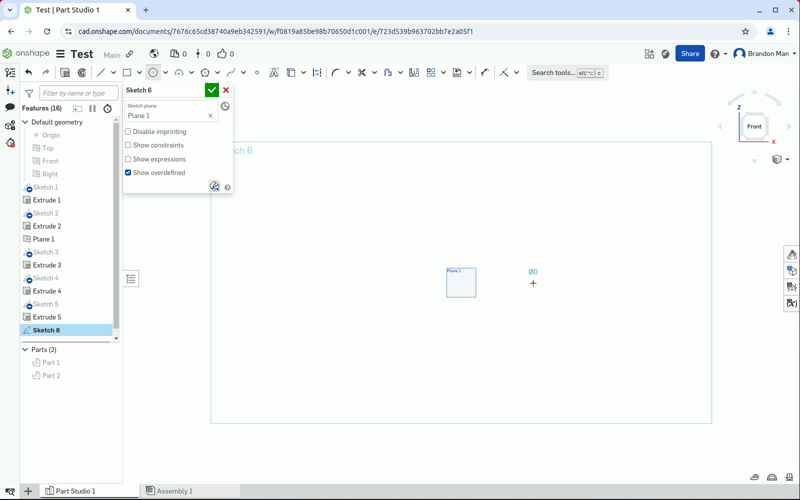
mouse_move(549, 282)
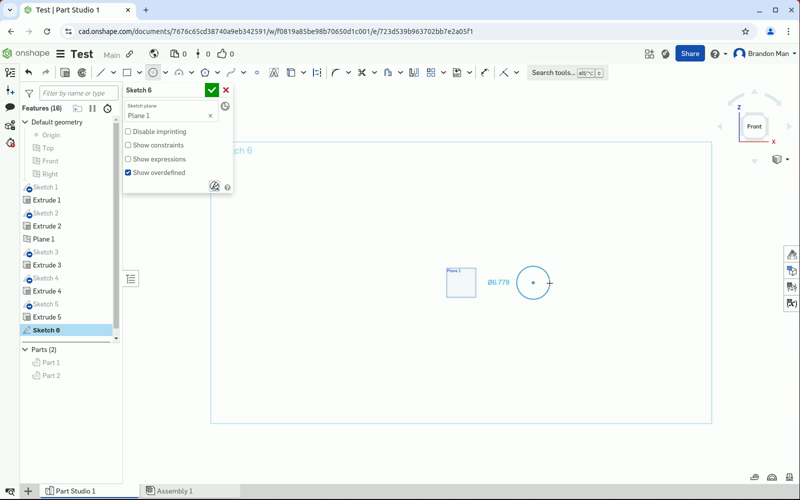
click(549, 282)
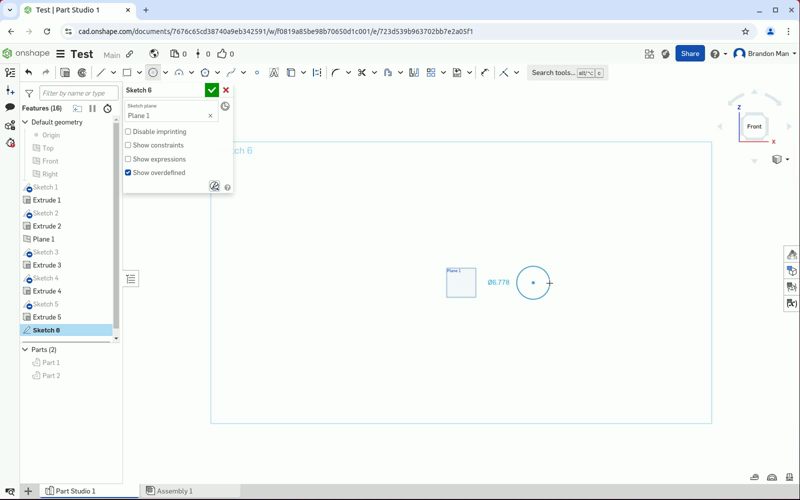
key(esc)
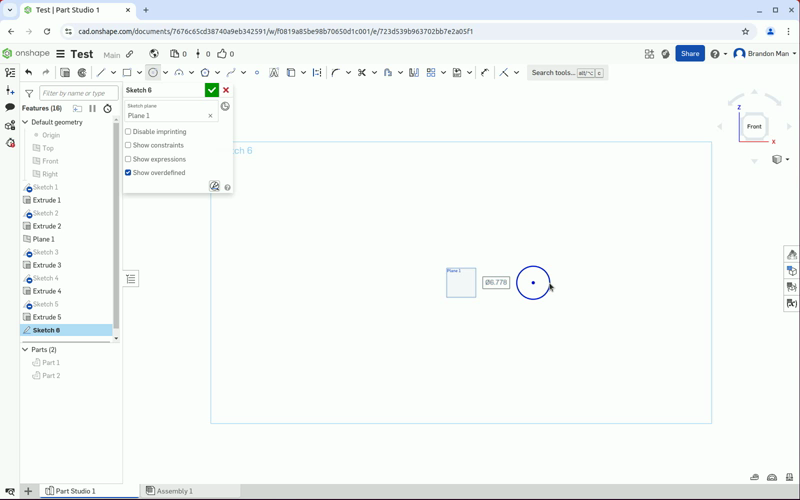
key(c)
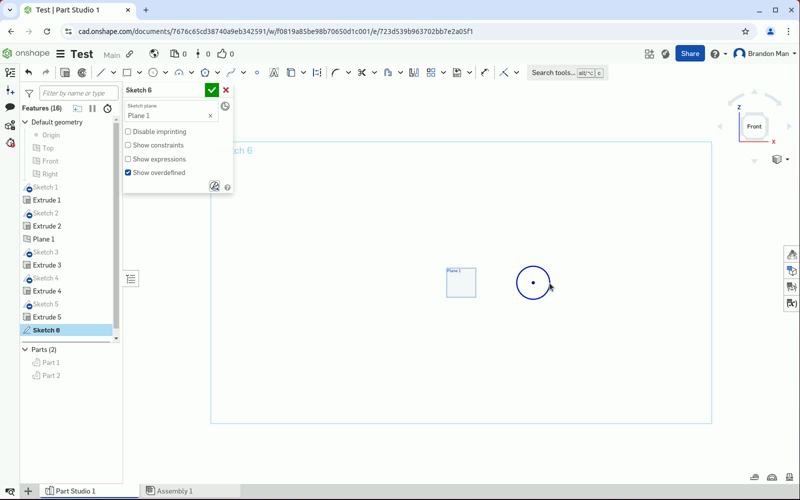
key_down(shift)
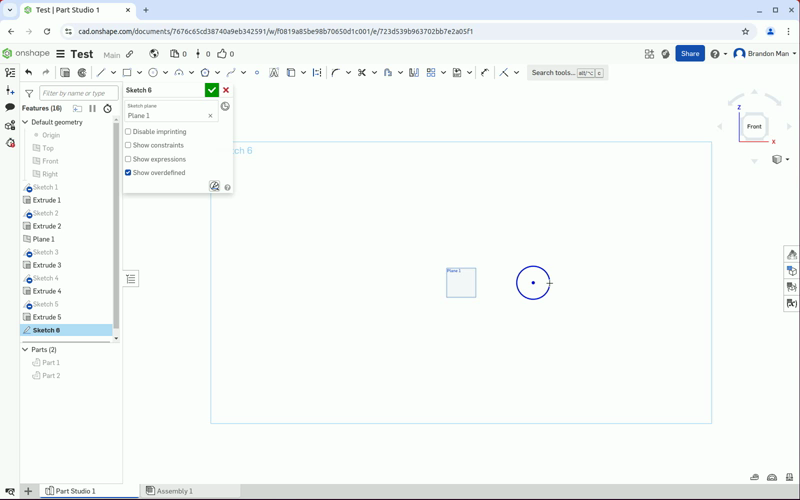
mouse_move(533, 282)
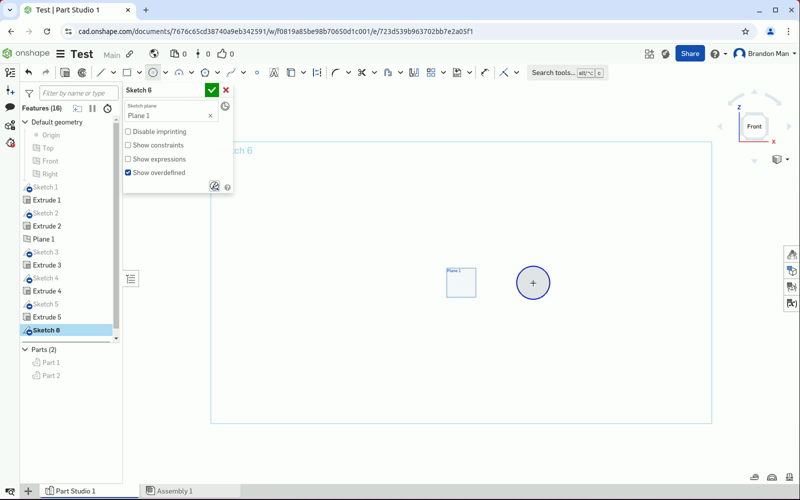
click(533, 282)
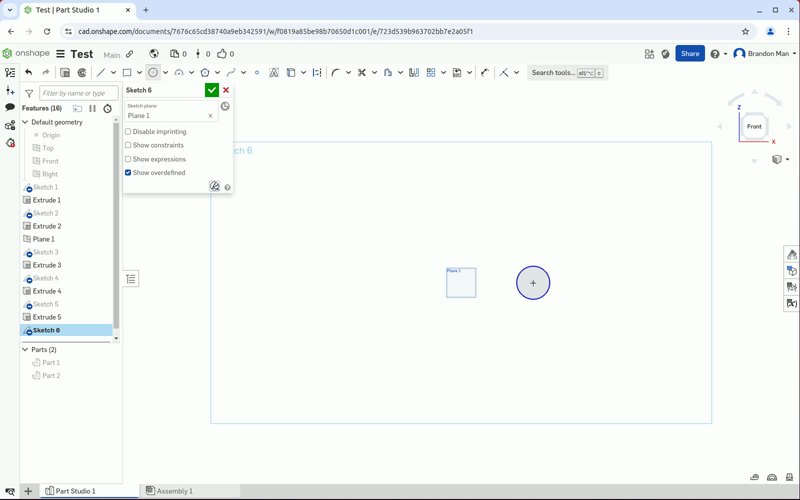
key_up(shift)
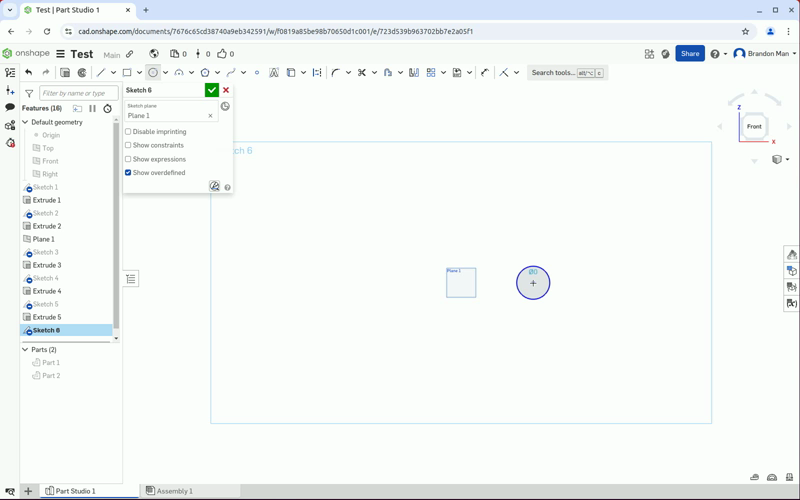
mouse_move(543, 282)
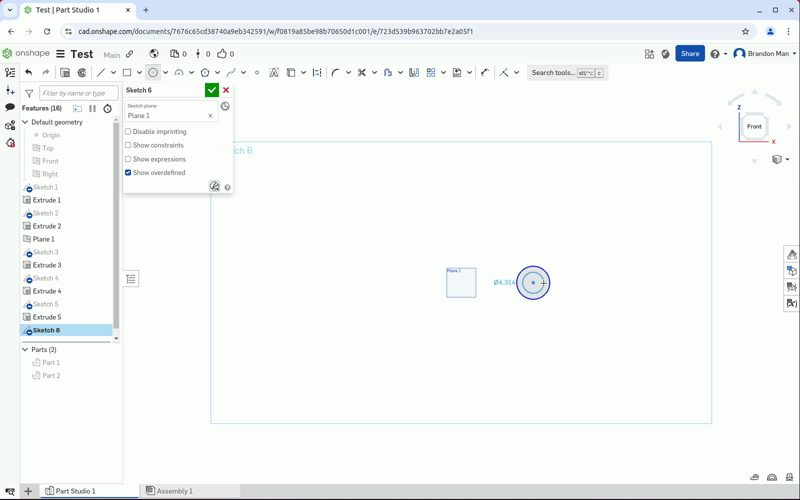
click(543, 282)
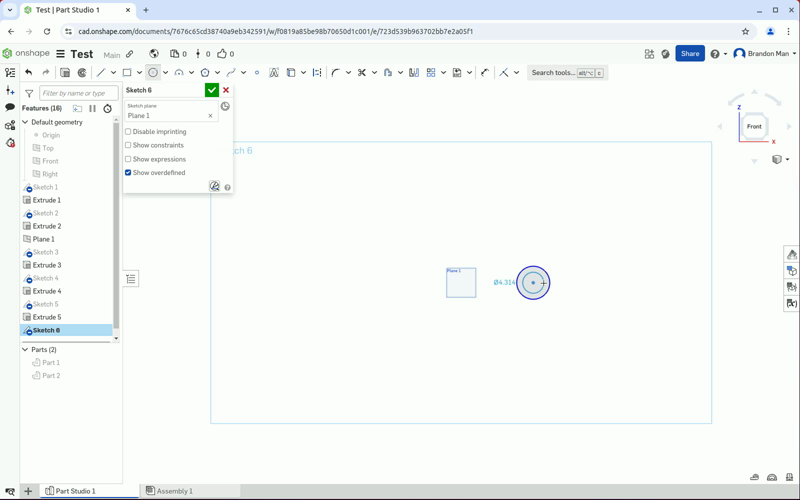
key(esc)
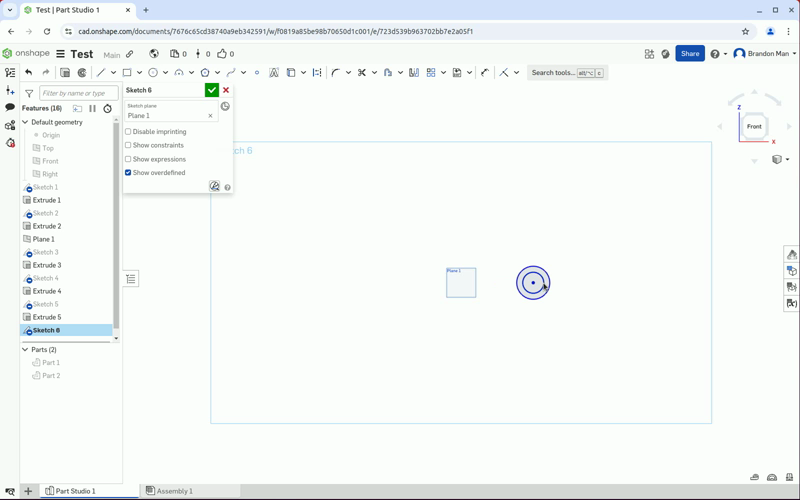
mouse_move(523, 295)
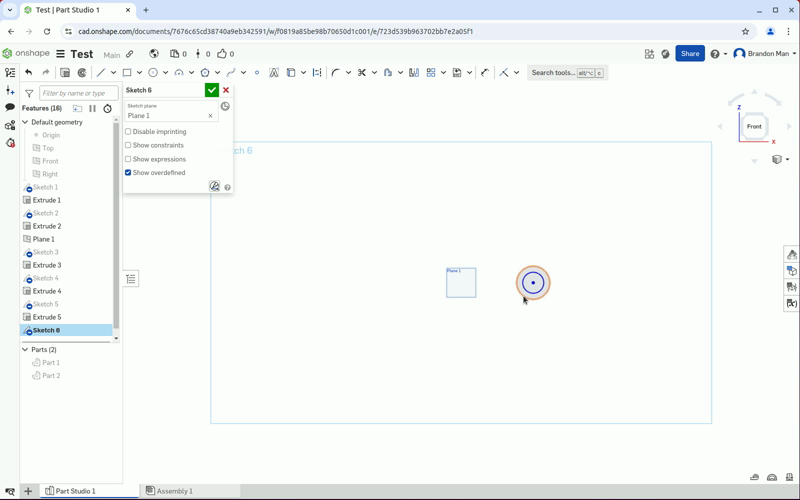
scroll(6)
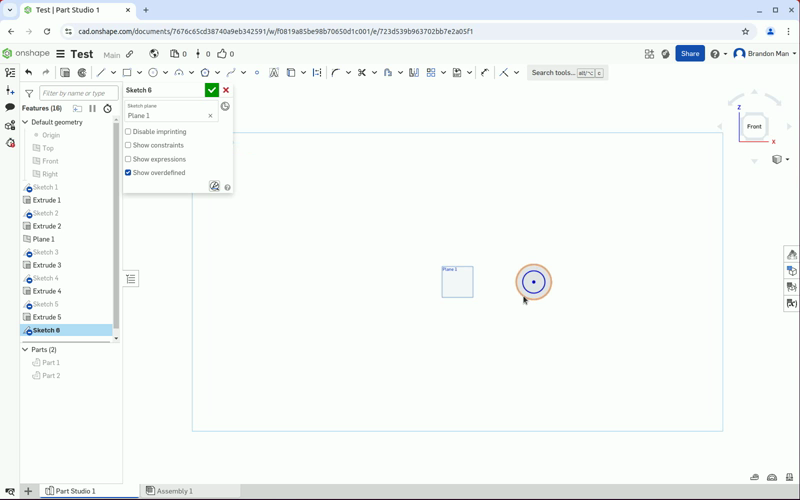
scroll(6)
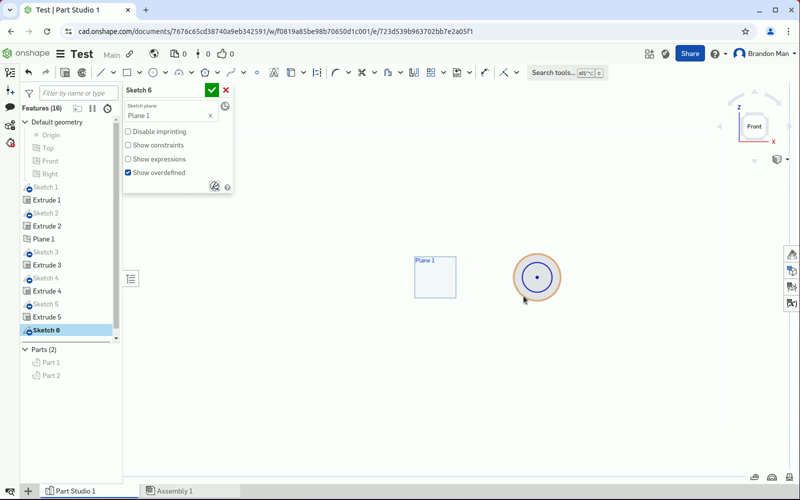
scroll(6)
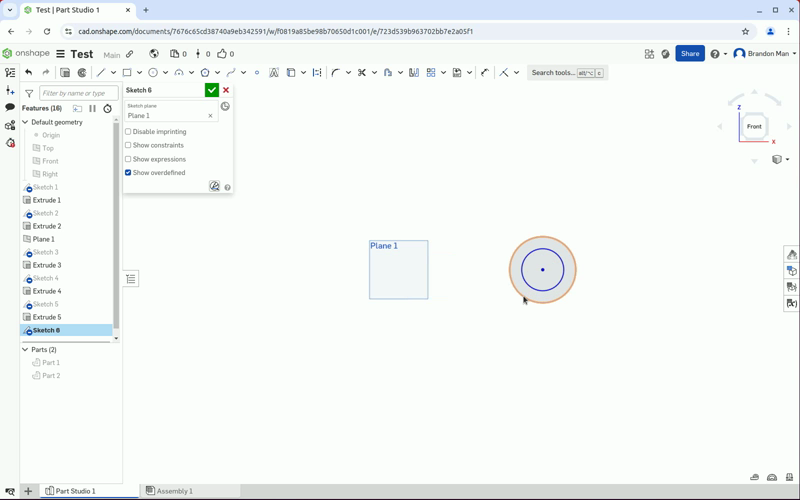
scroll(6)
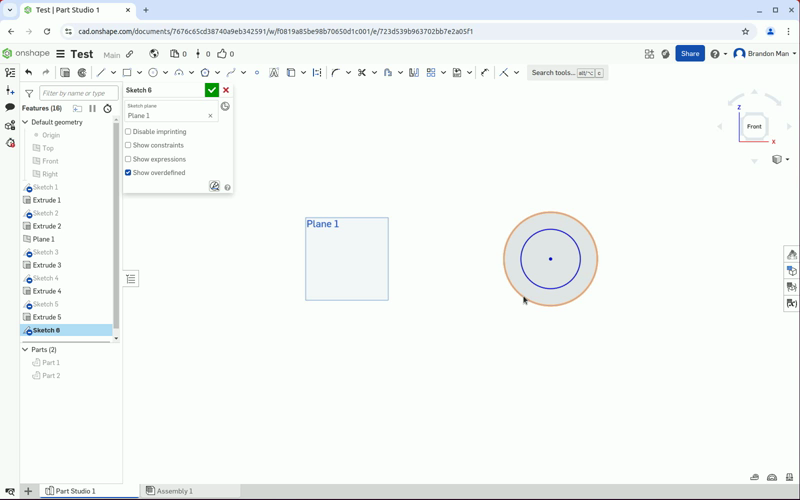
scroll(6)
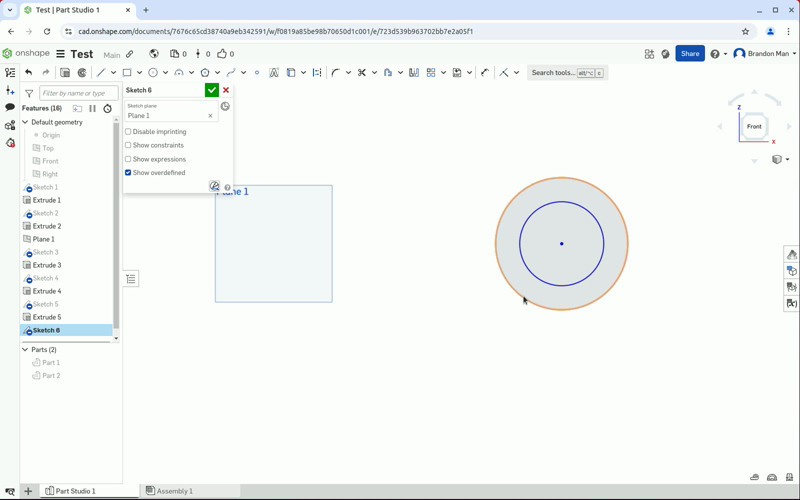
scroll(6)
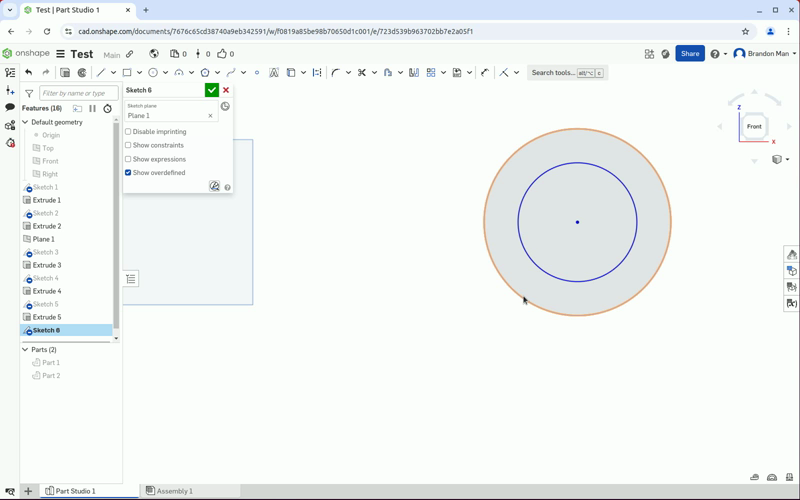
scroll(6)
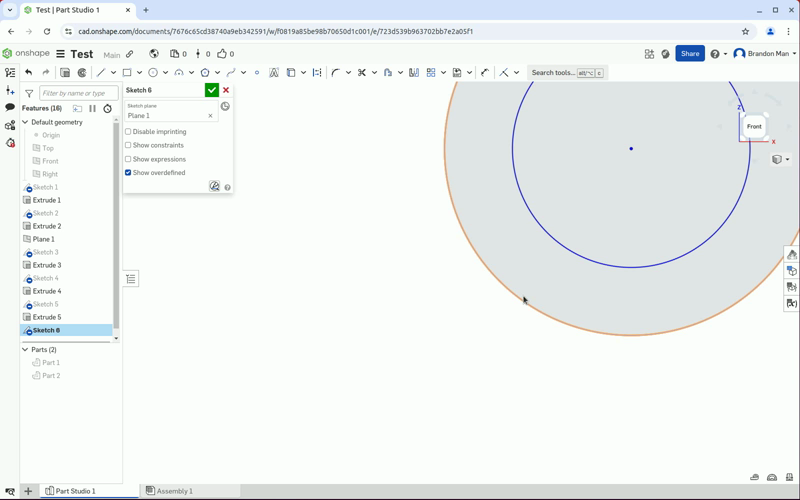
click(523, 295)
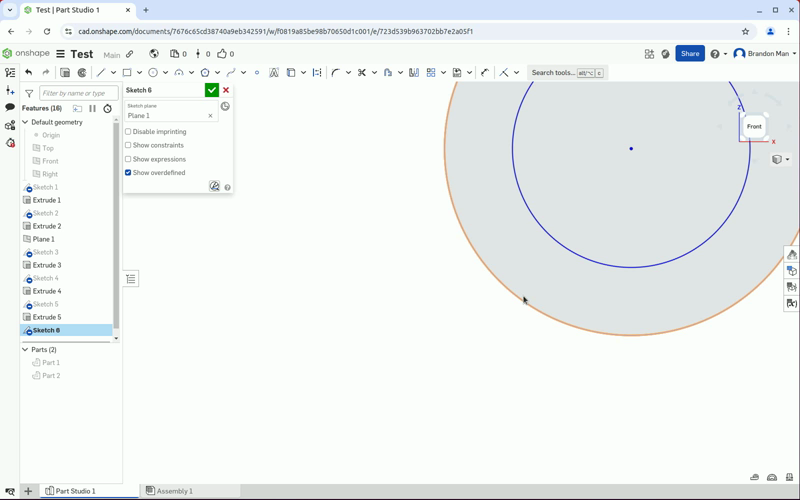
scroll(-6)
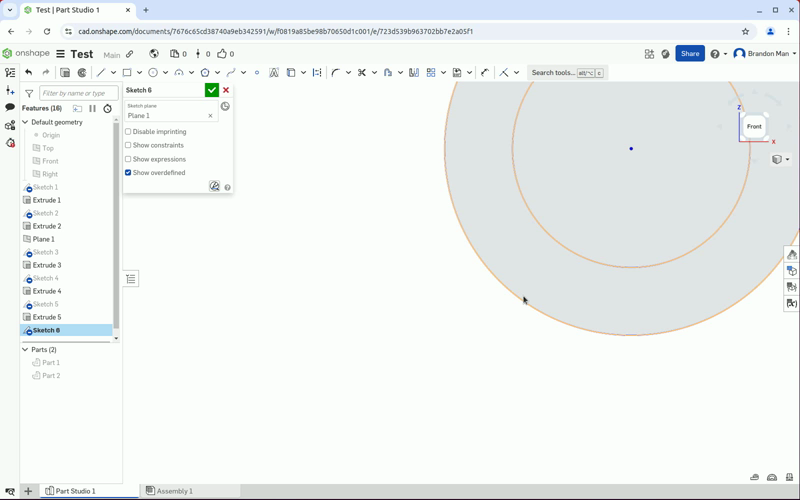
scroll(-6)
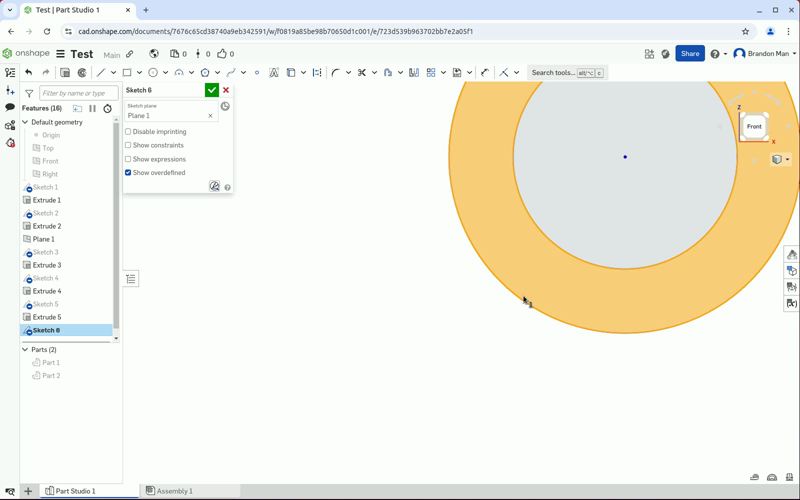
scroll(-6)
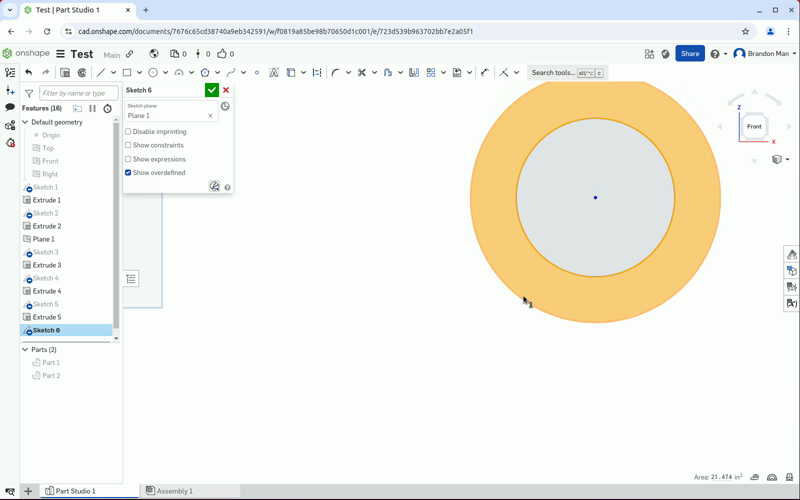
scroll(-6)
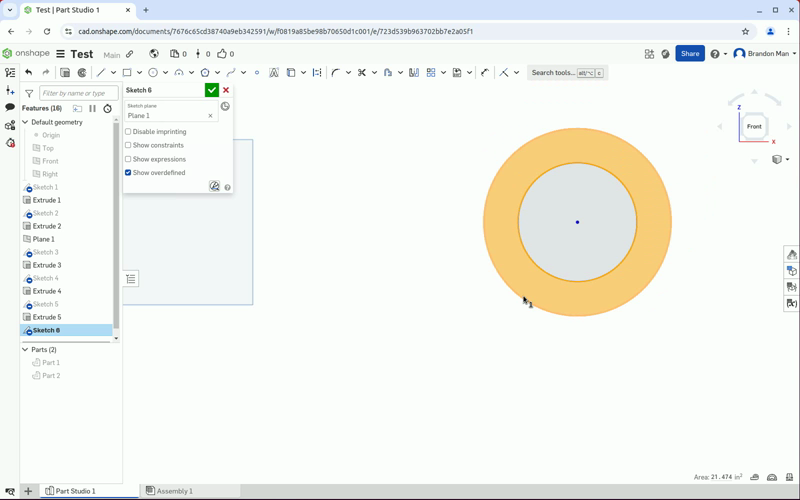
scroll(-6)
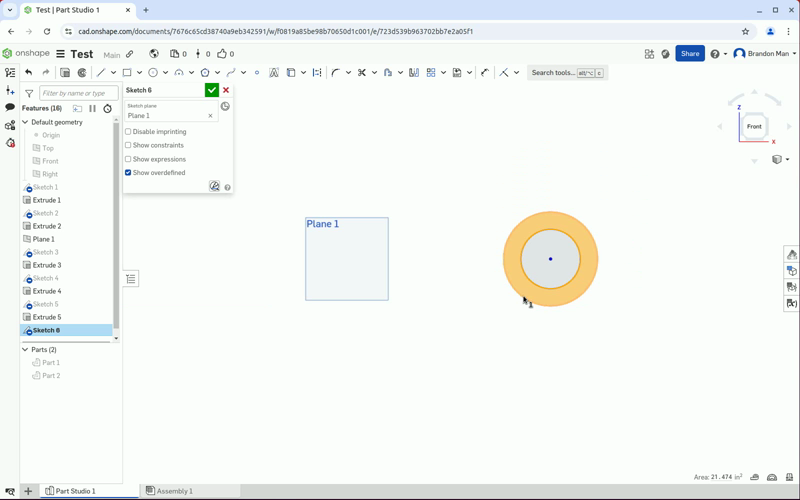
scroll(-6)
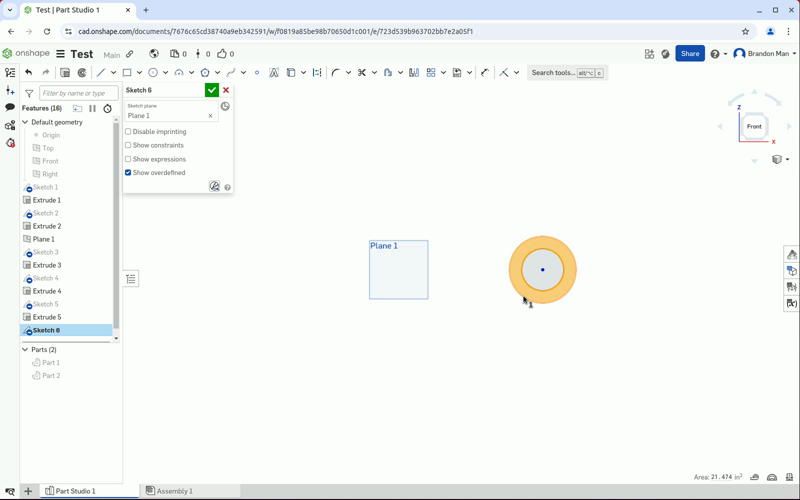
scroll(-6)
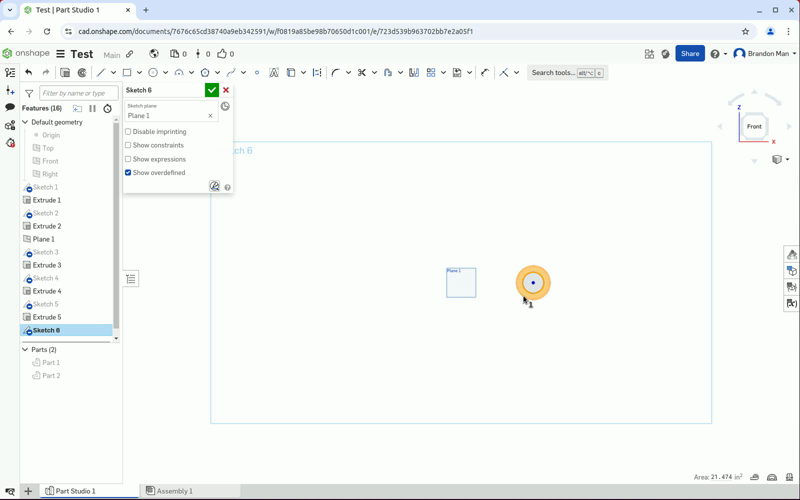
mouse_move(73, 352)
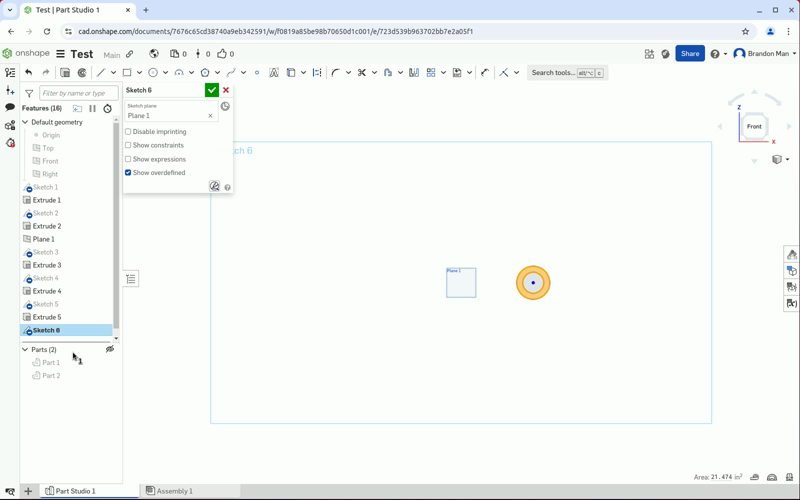
key(shift+y)
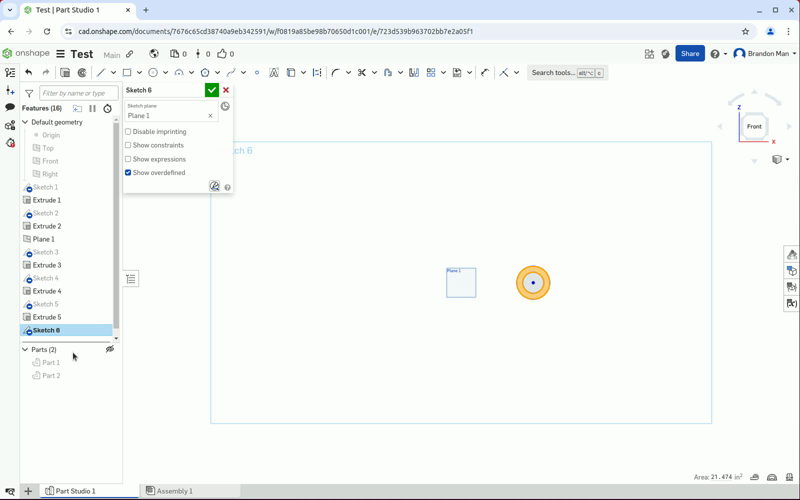
key(shift+e)
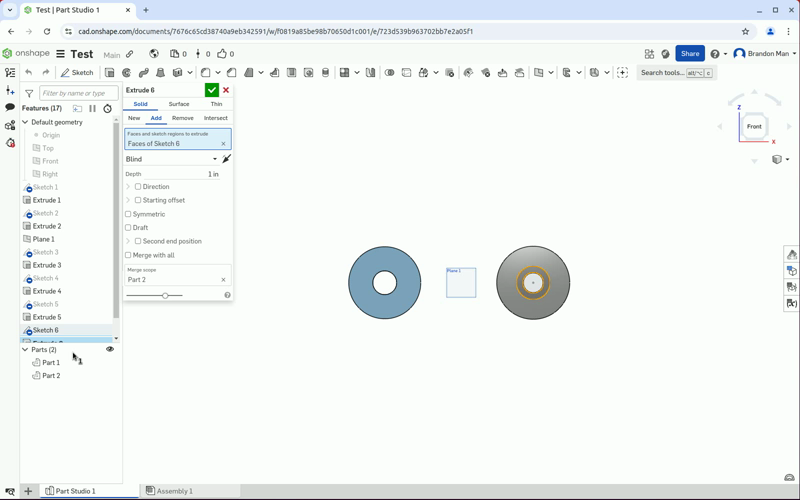
mouse_move(143, 106)
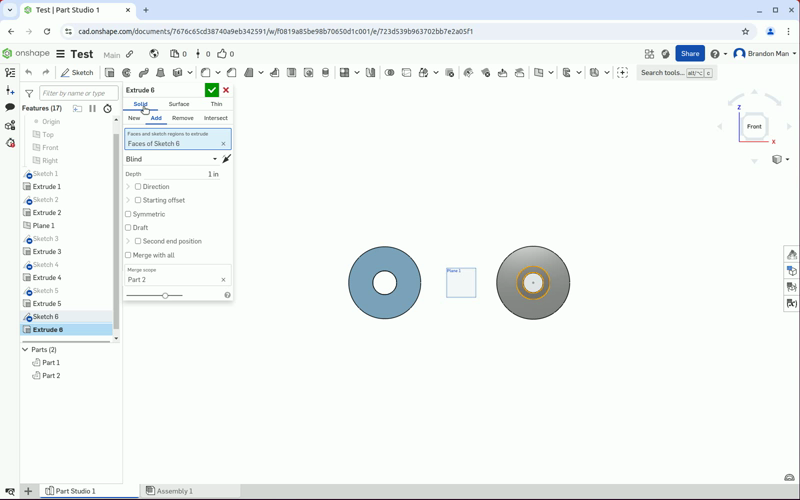
click(143, 106)
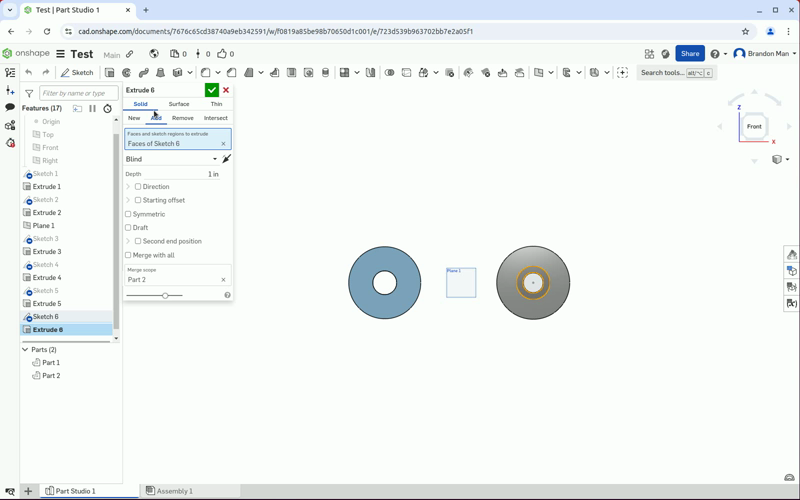
mouse_move(186, 120)
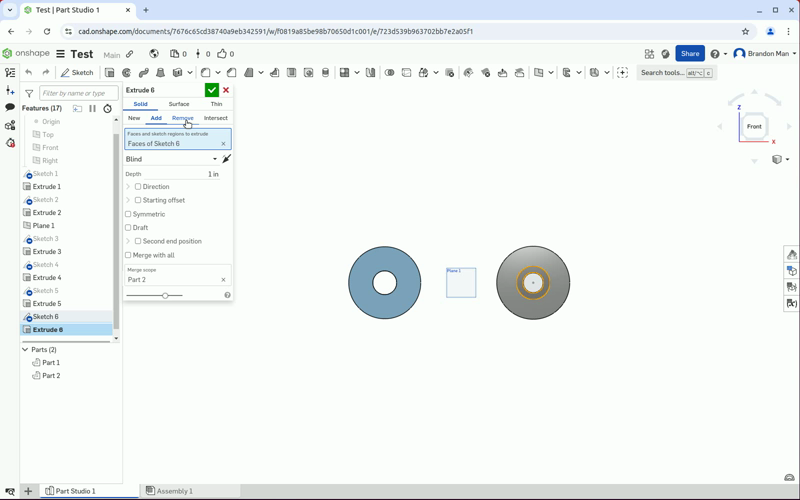
click(186, 120)
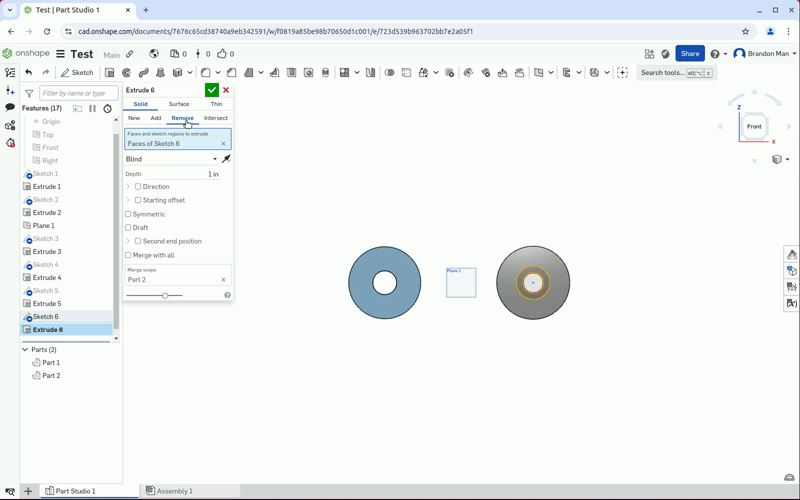
key(tab, 4)
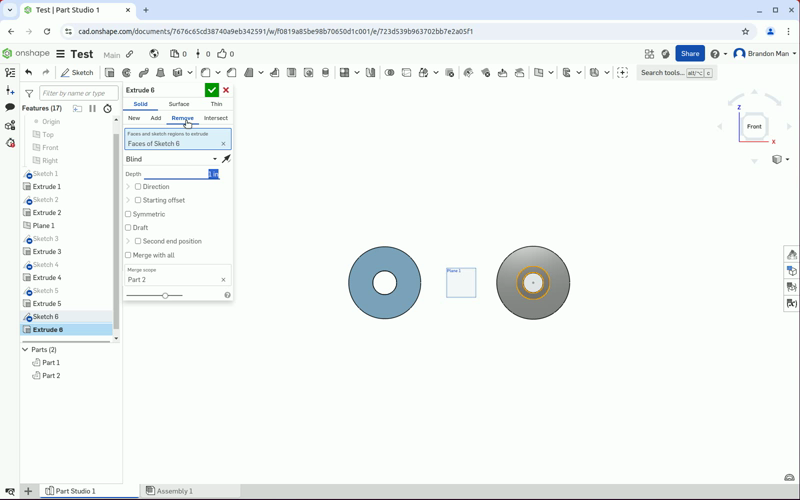
text(5.777)
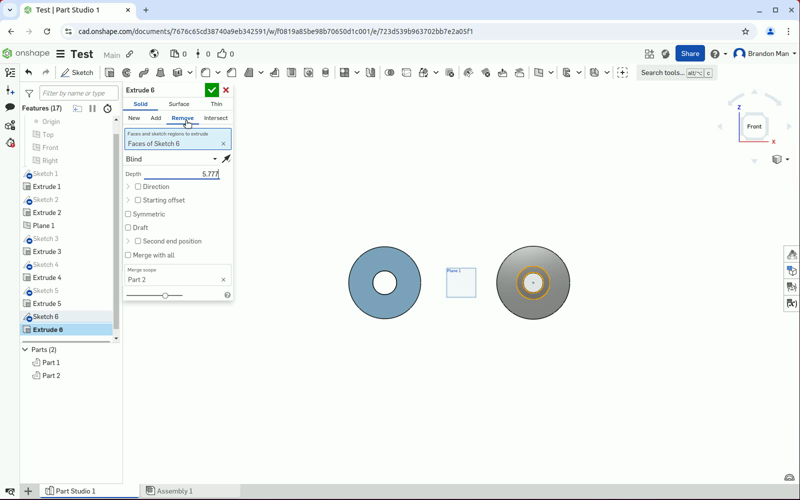
key(tab, 6)
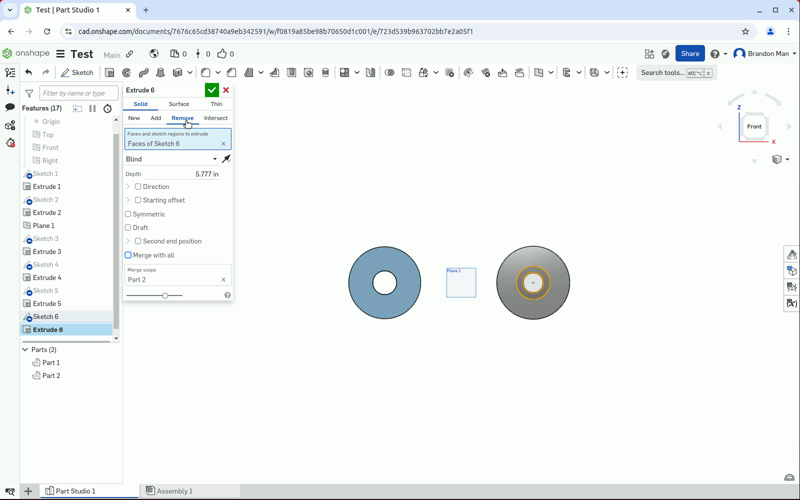
key(space)
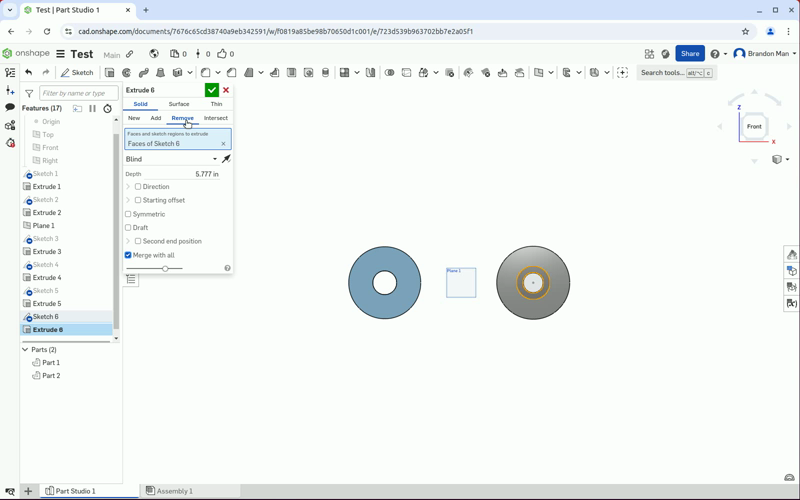
key(enter)
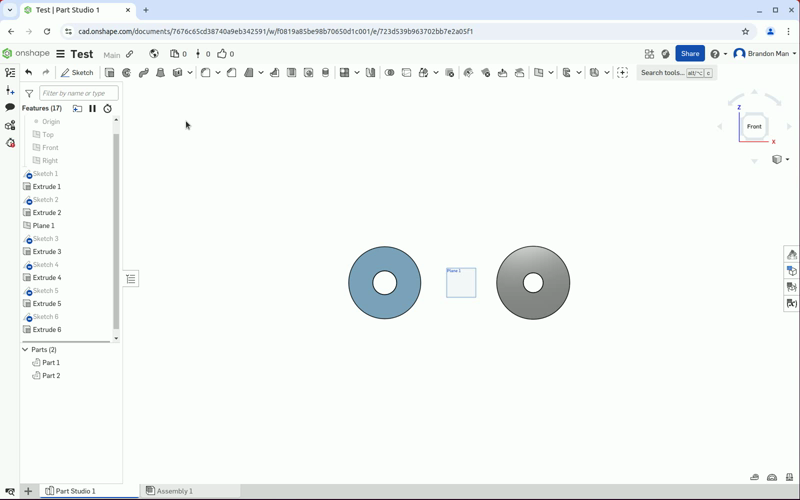
key(shift+h)
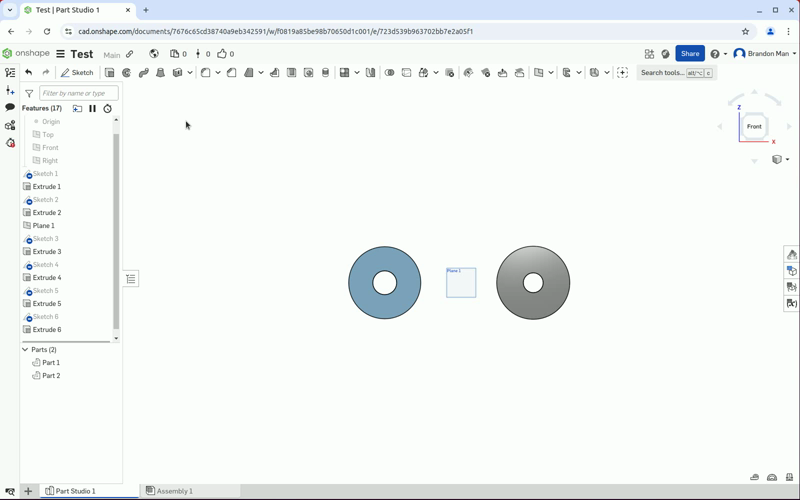
key(shift+h)
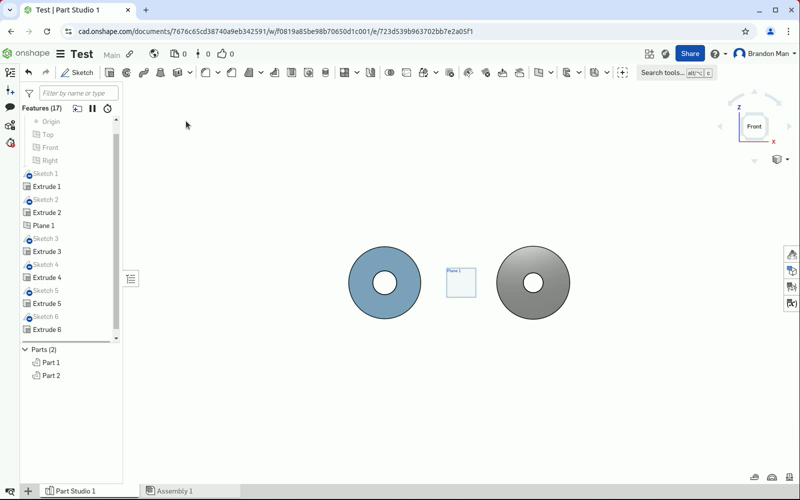
key(shift+7)
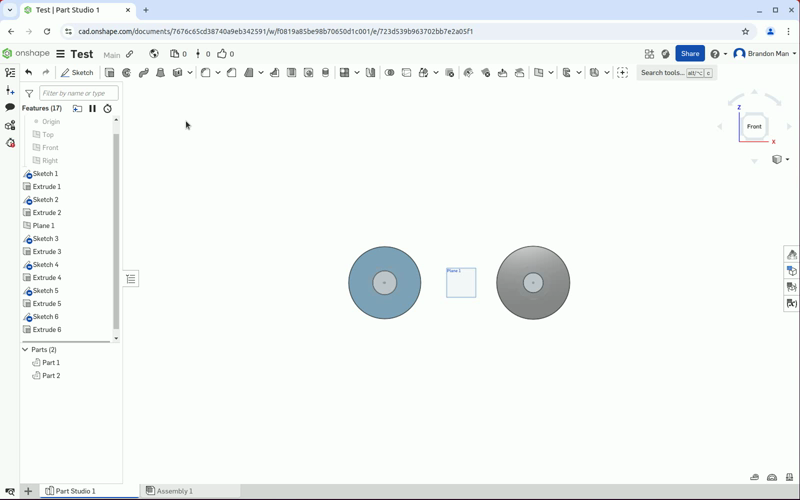
key(left, 2)
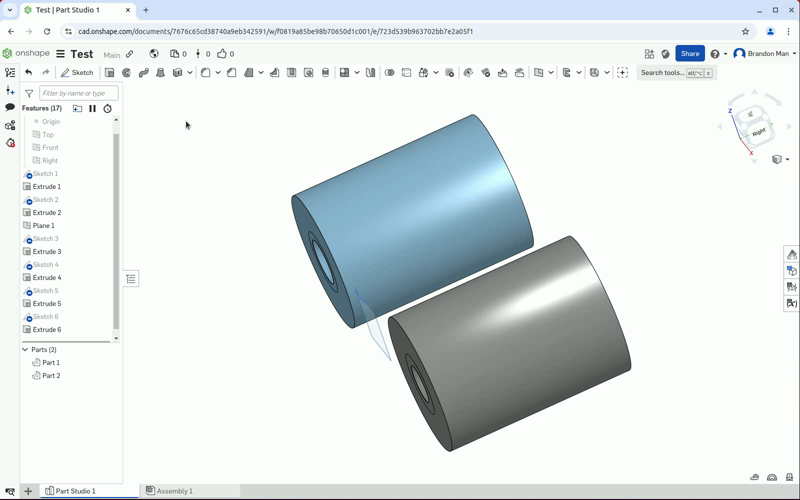
key(down, 2)
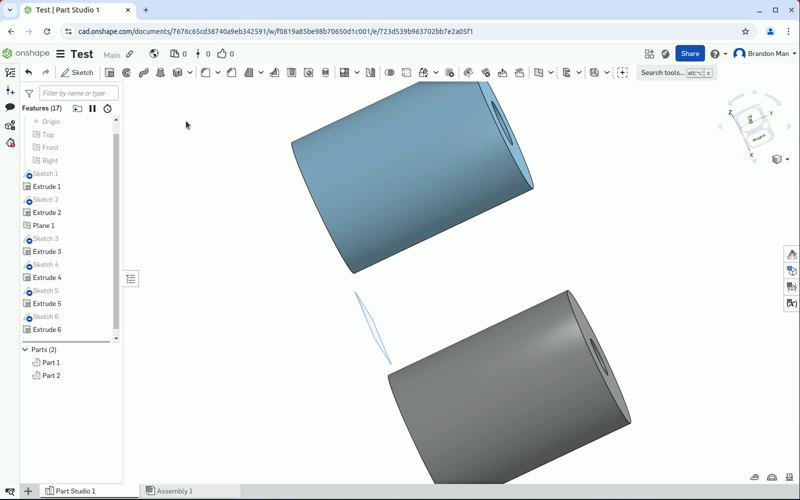
key(up, 2)
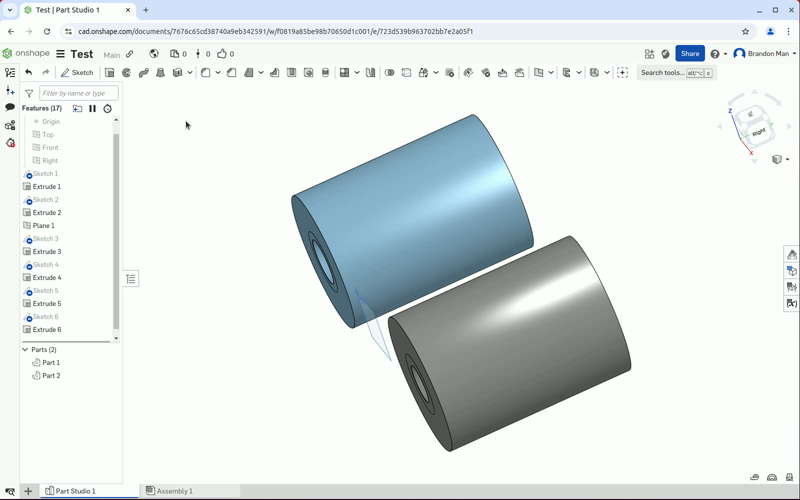
key(right, 2)
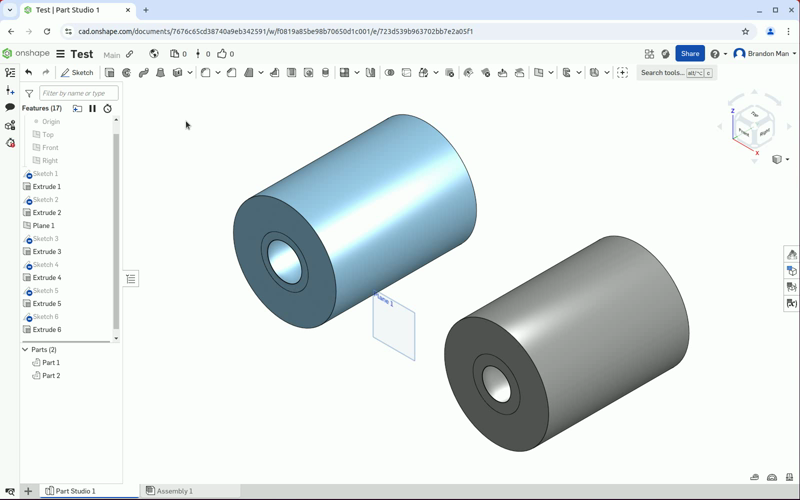
mouse_move(69, 176)
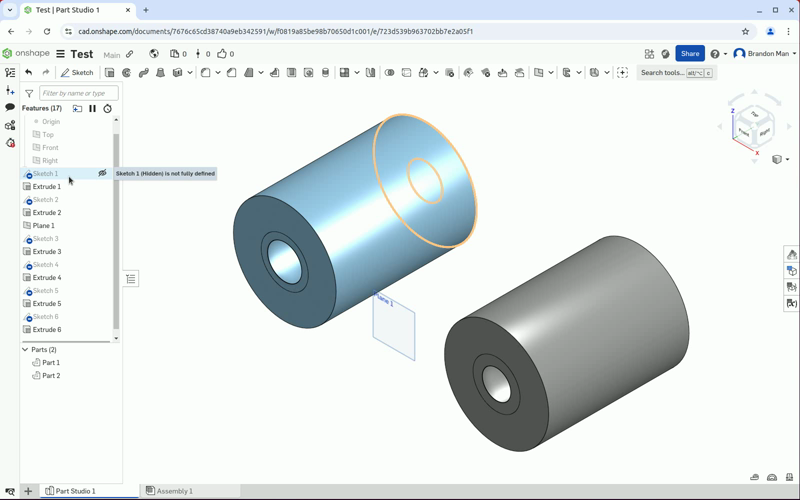
click(69, 176)